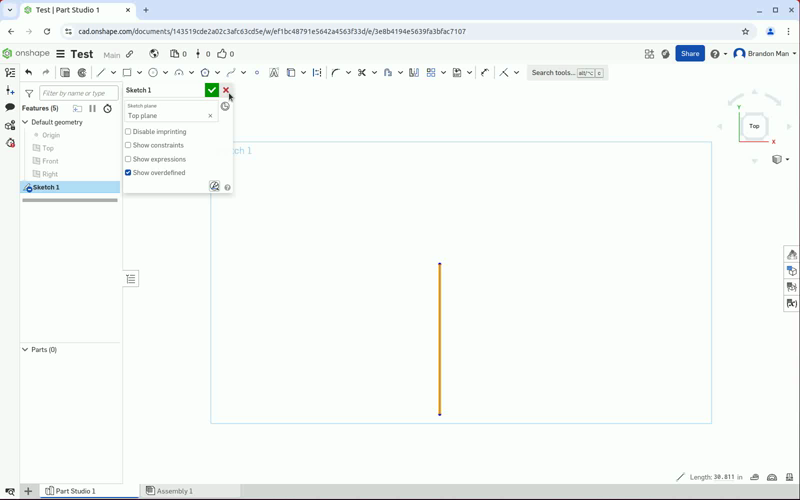
key(shift+h)
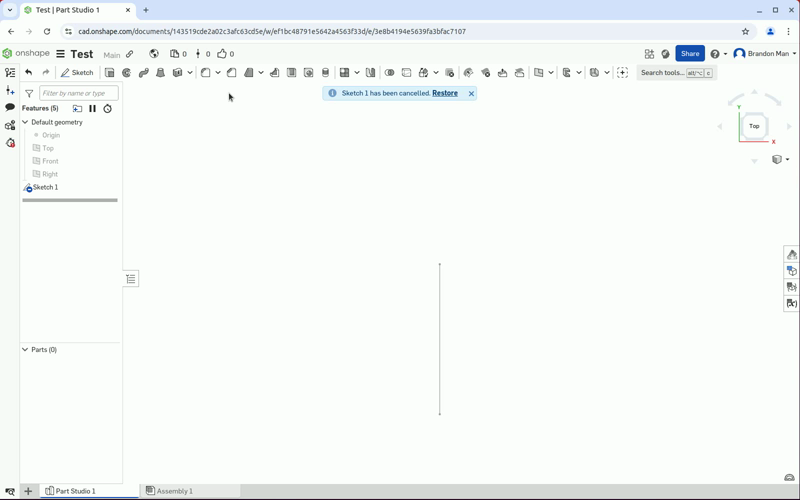
mouse_move(73, 352)
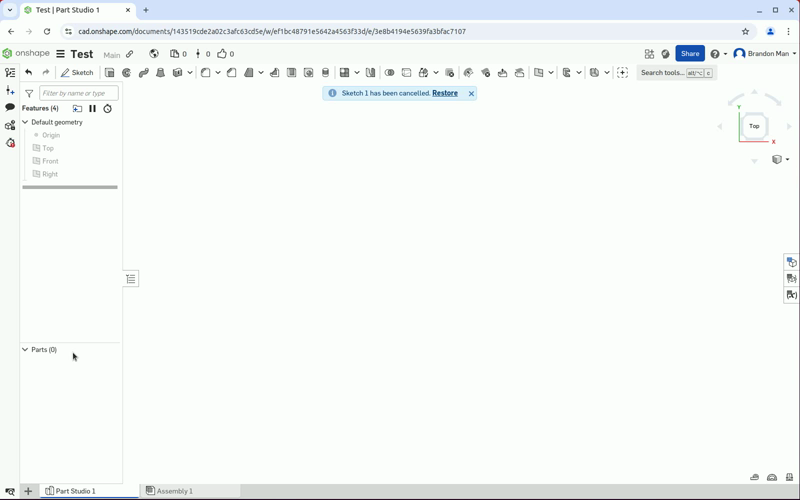
key(y)
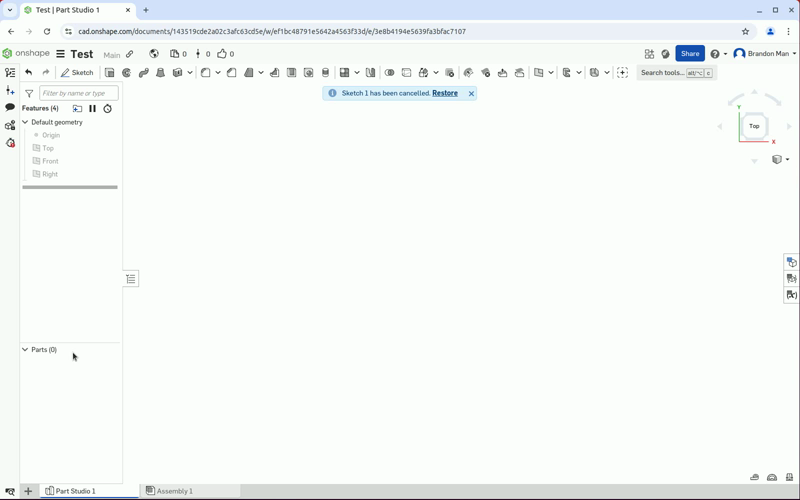
key(shift+p)
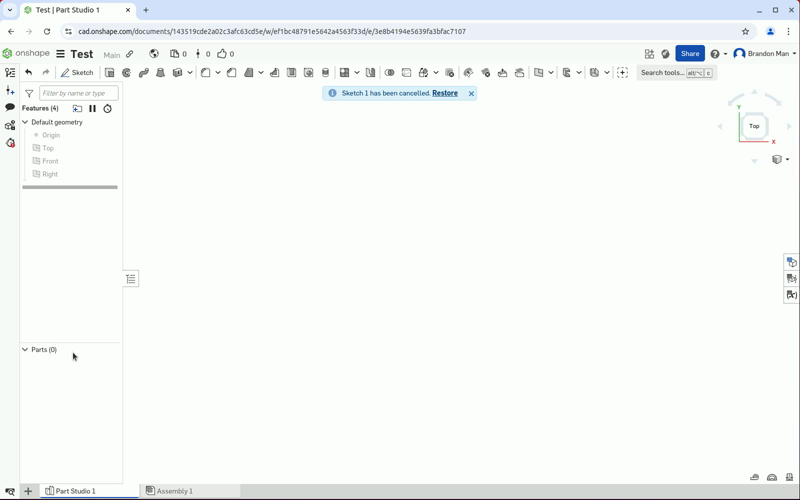
key(space)
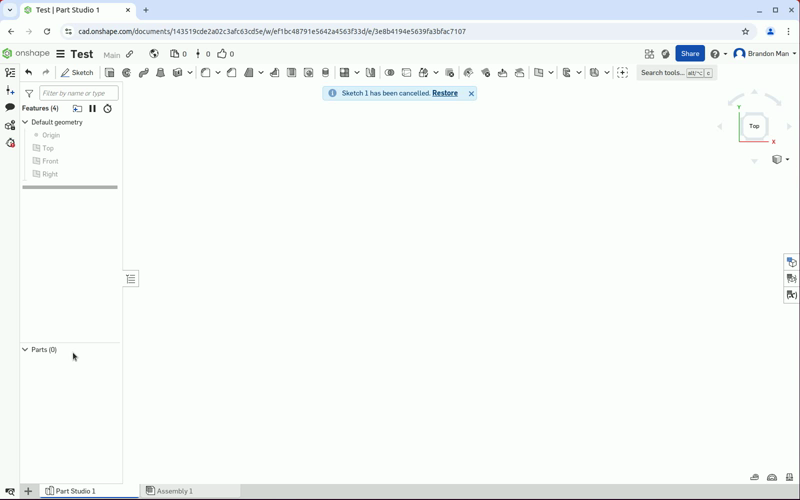
key_down(shift)
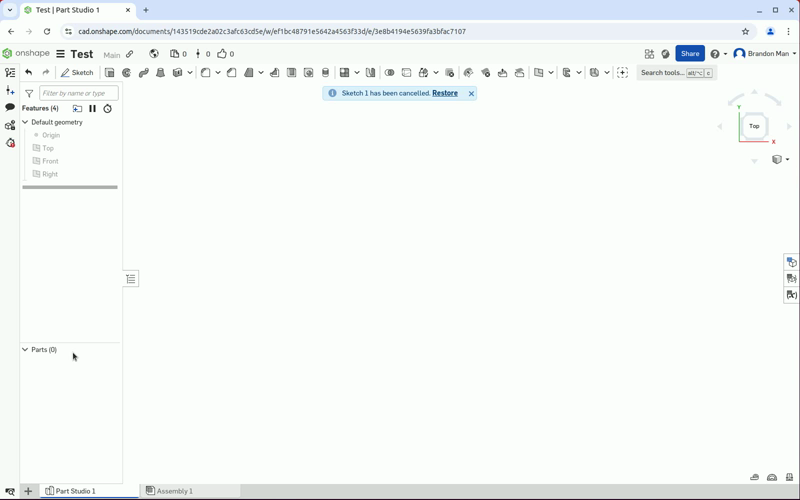
key(up)
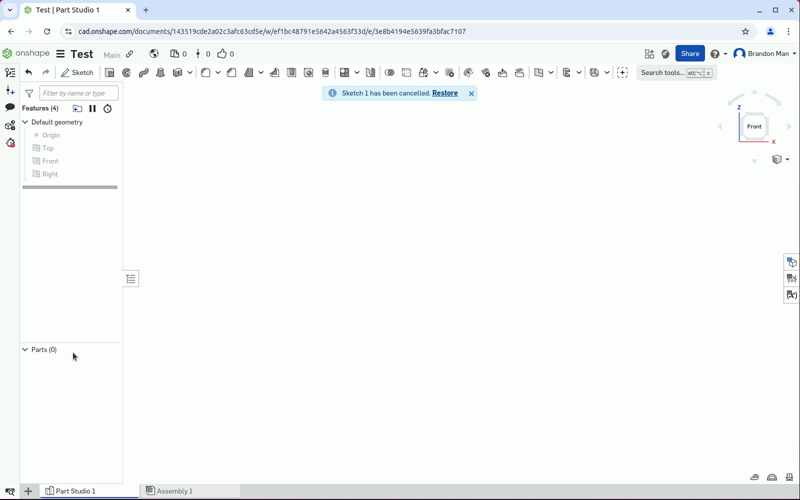
key_up(shift)
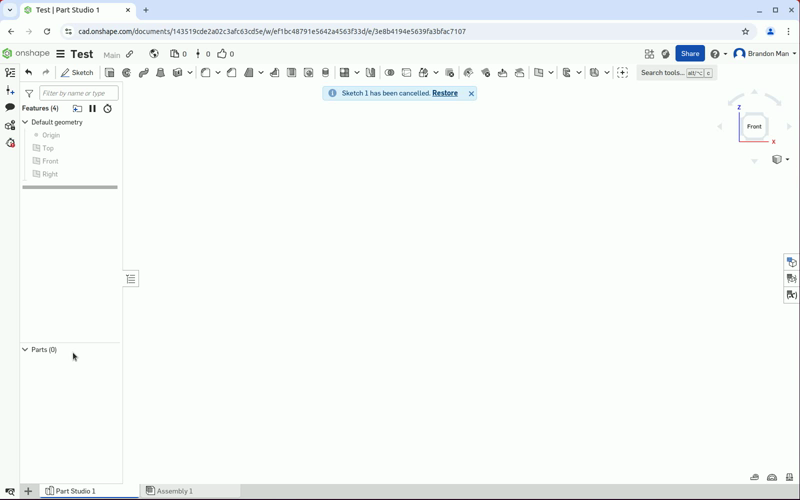
mouse_move(73, 352)
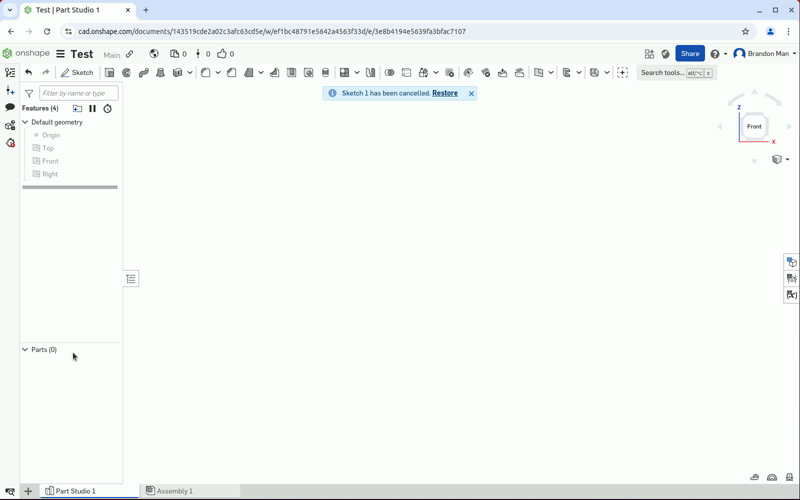
key(shift+y)
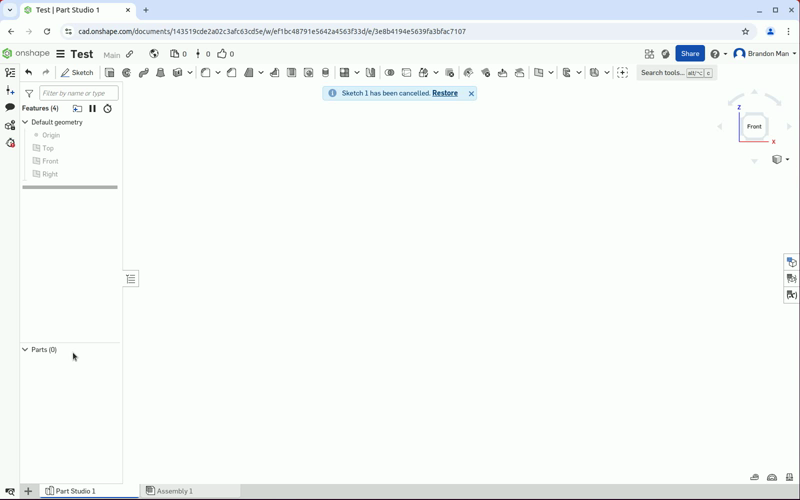
key(shift+s)
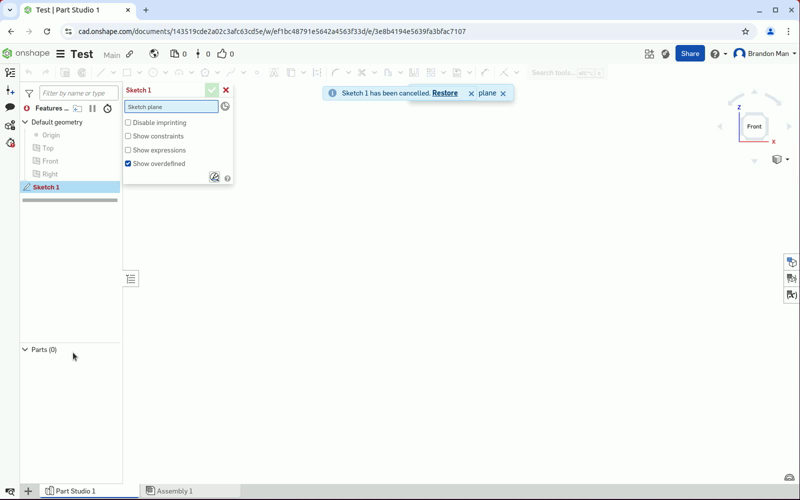
mouse_move(73, 163)
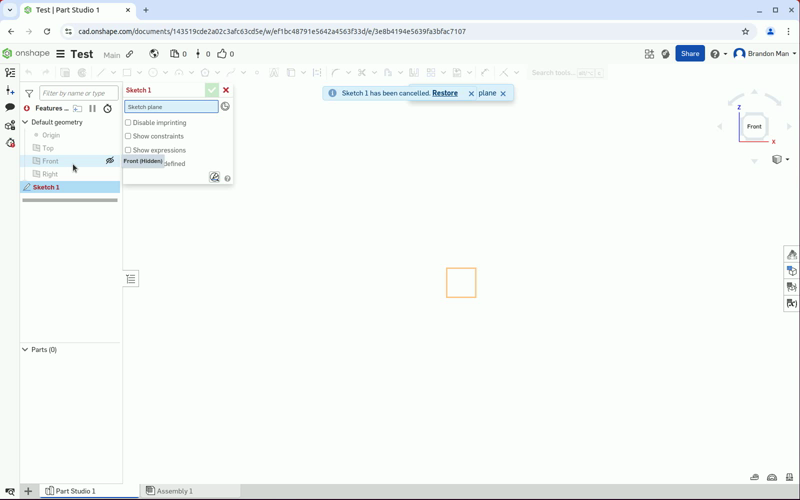
click(73, 163)
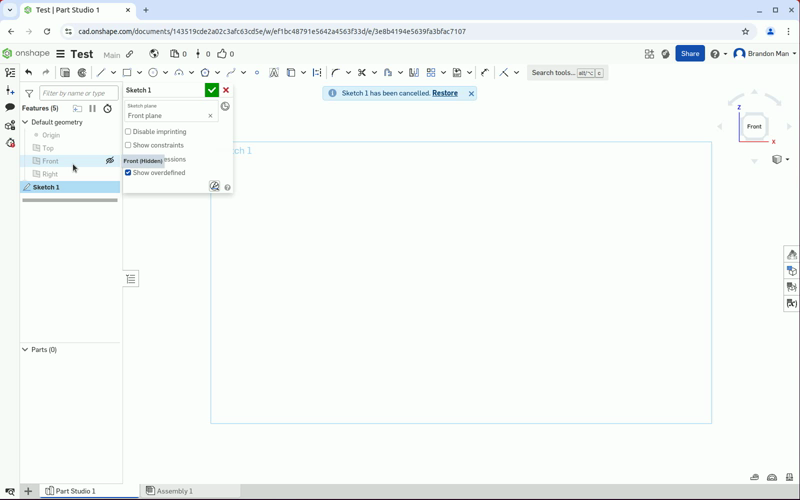
mouse_move(73, 352)
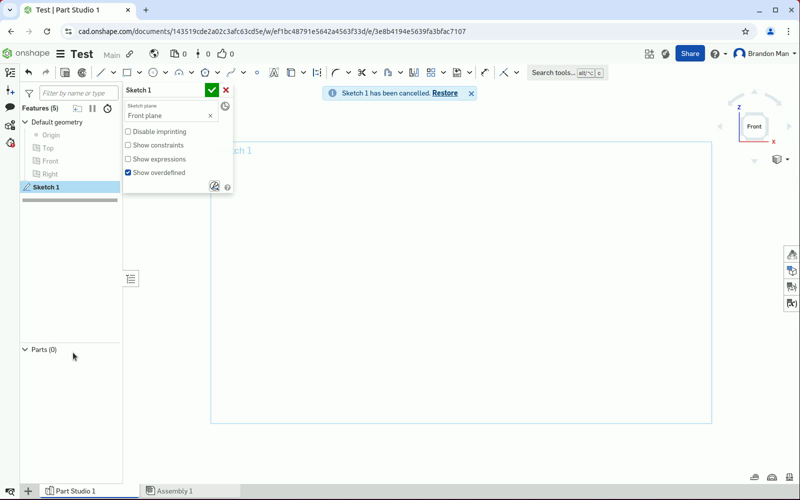
key(y)
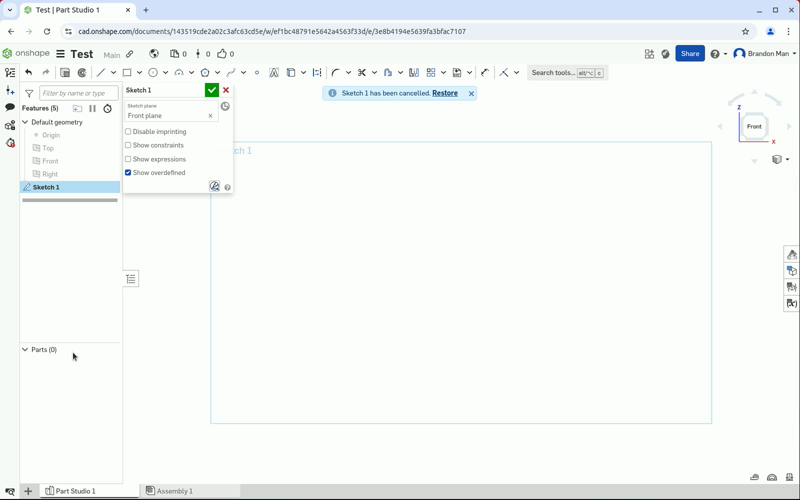
key(l)
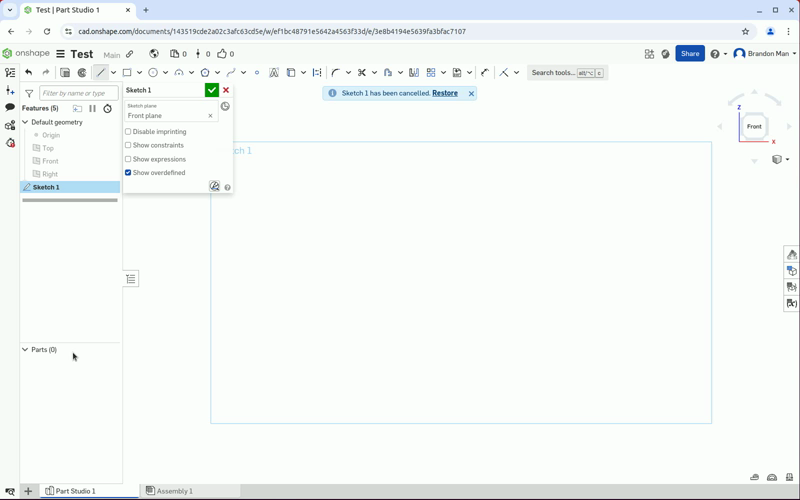
key_down(shift)
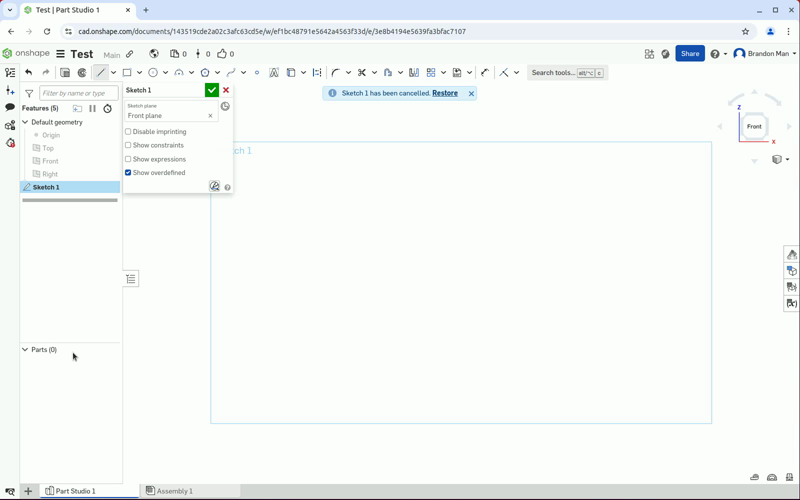
mouse_move(447, 295)
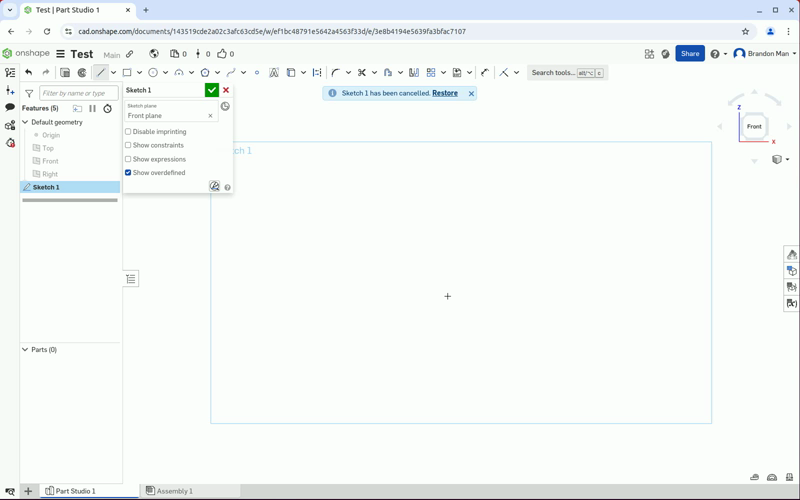
click(447, 295)
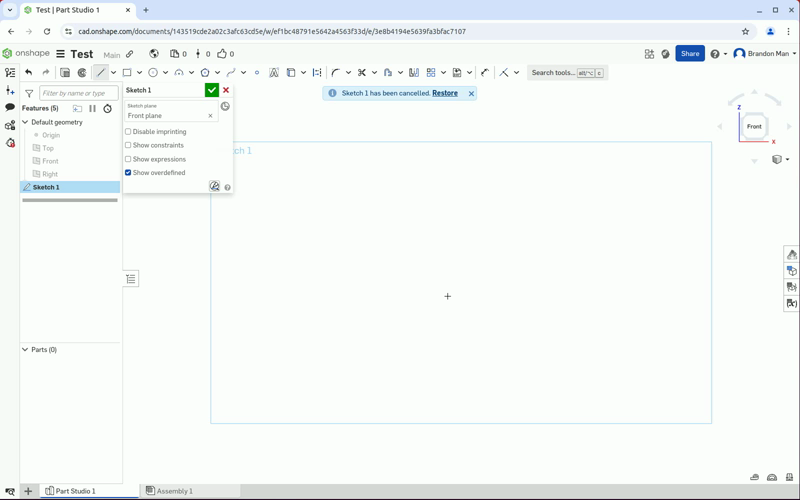
key_up(shift)
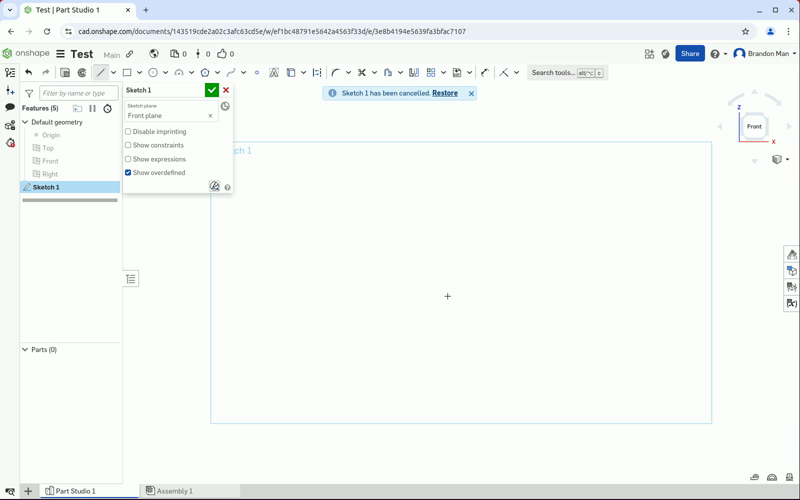
key_down(shift)
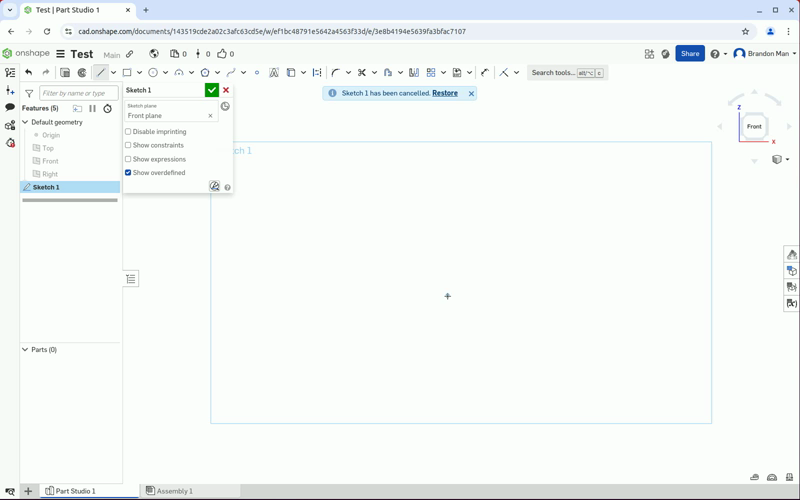
mouse_move(573, 295)
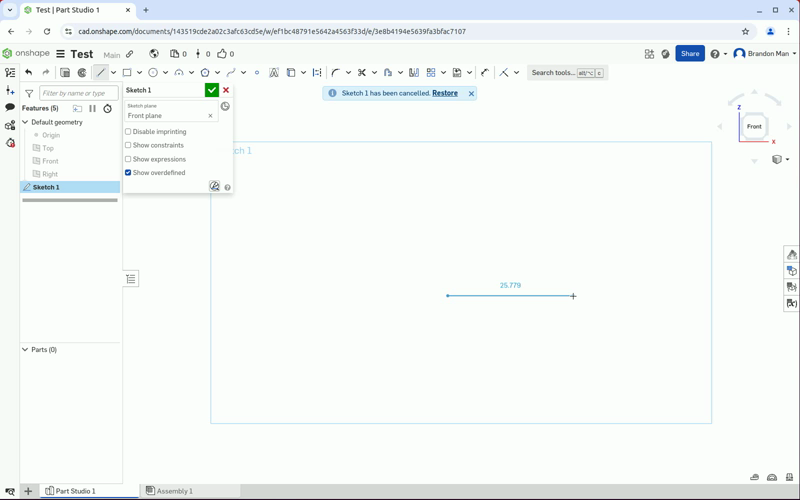
click(573, 295)
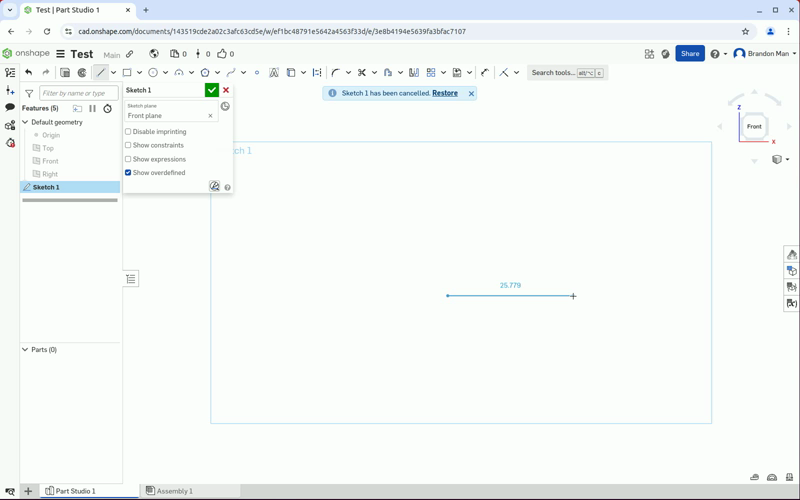
key_up(shift)
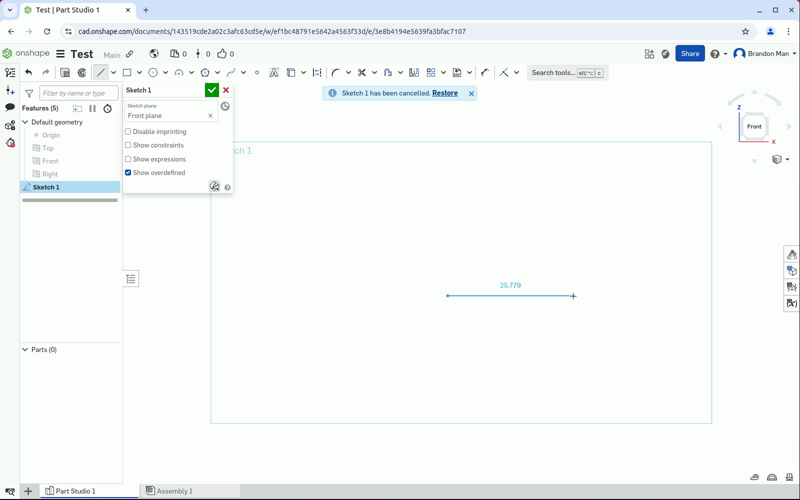
key_down(shift)
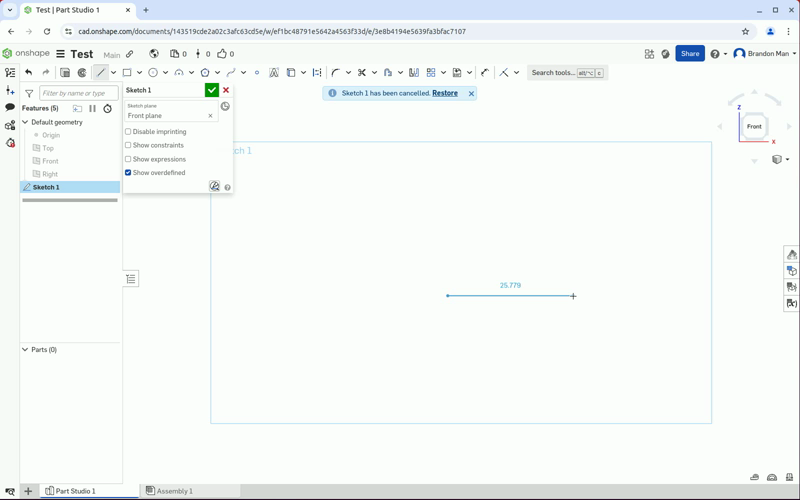
mouse_move(573, 224)
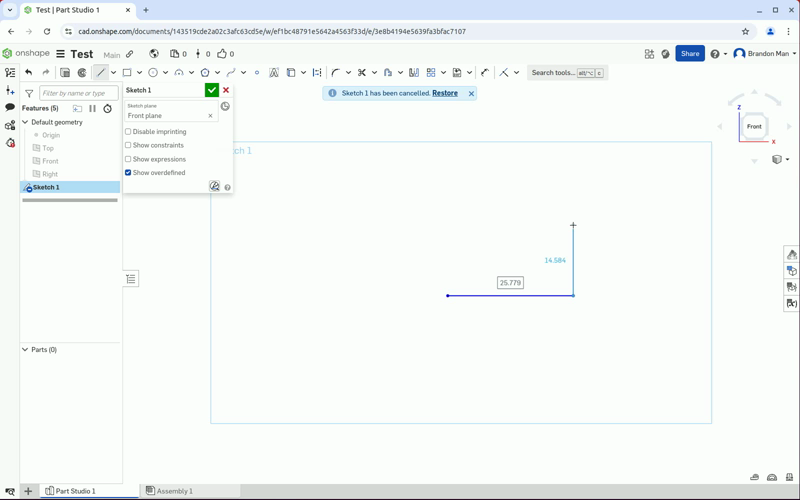
click(573, 224)
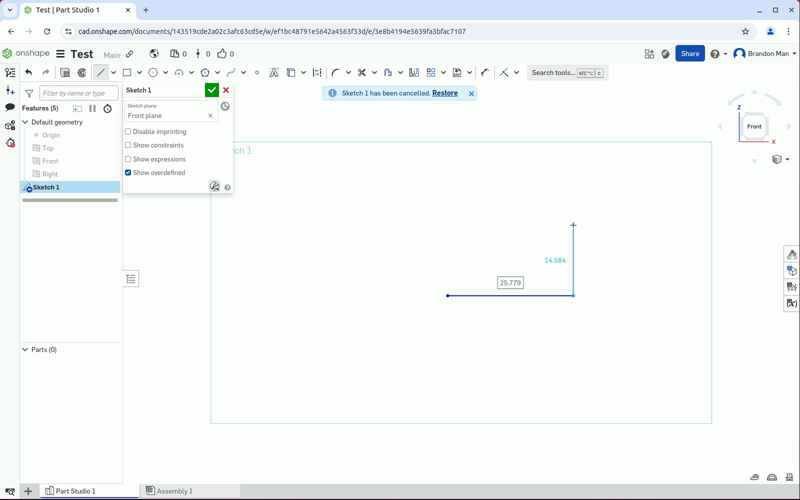
key_up(shift)
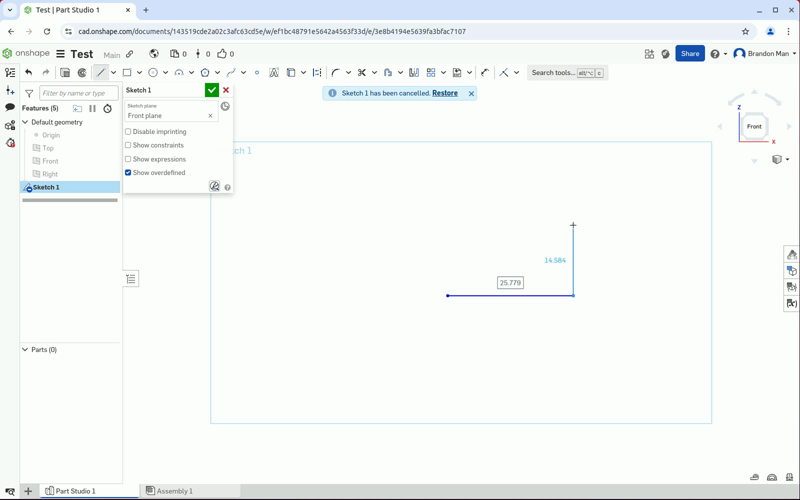
key_down(shift)
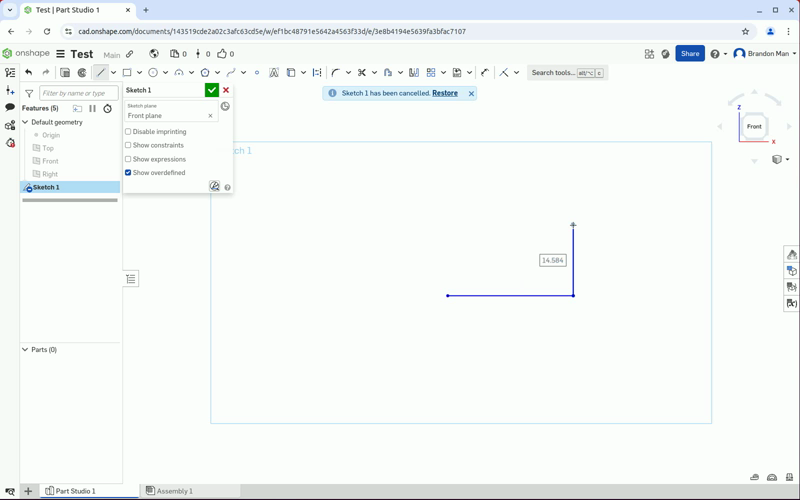
mouse_move(447, 224)
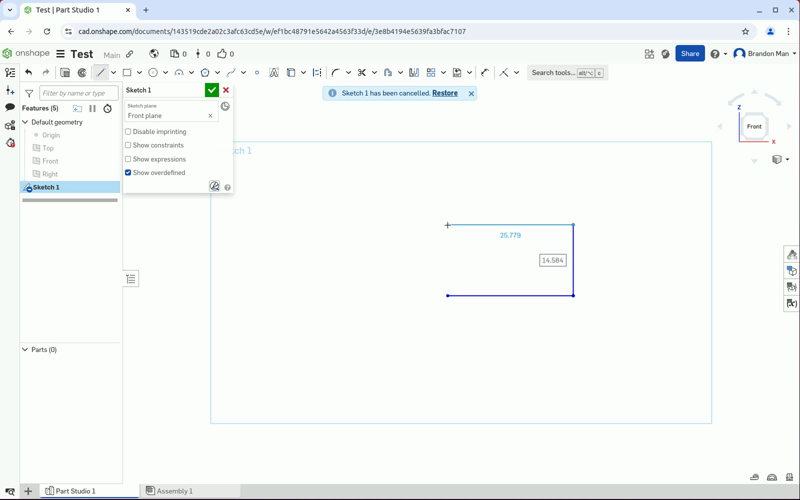
click(447, 224)
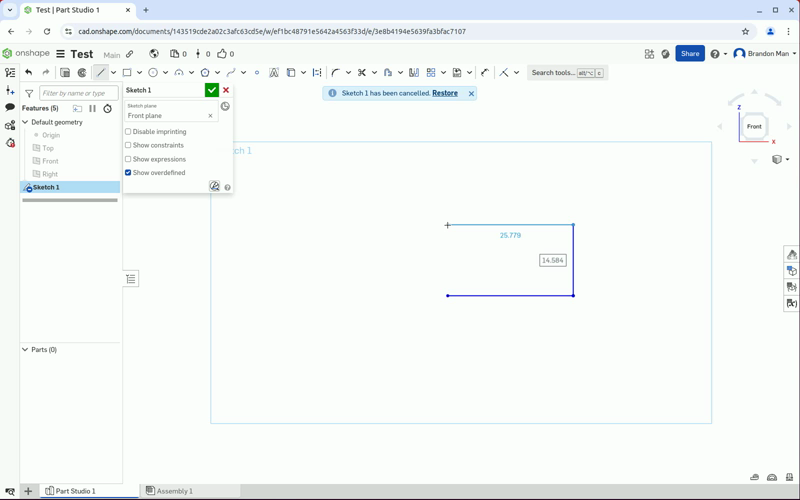
key_up(shift)
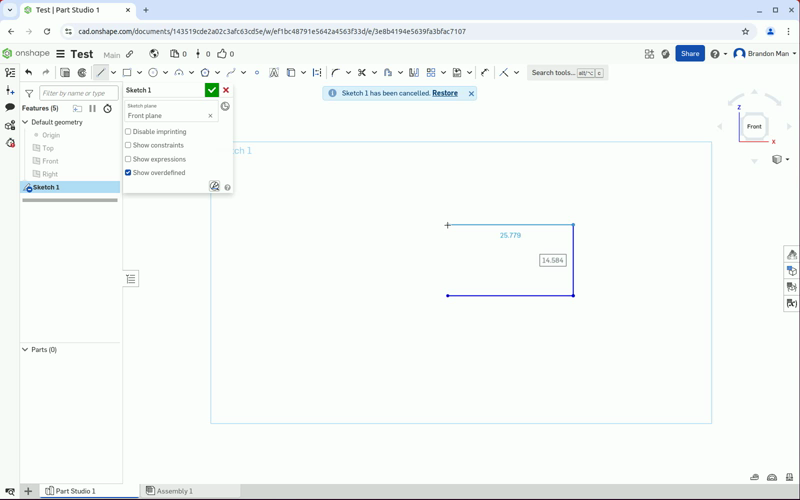
key_down(shift)
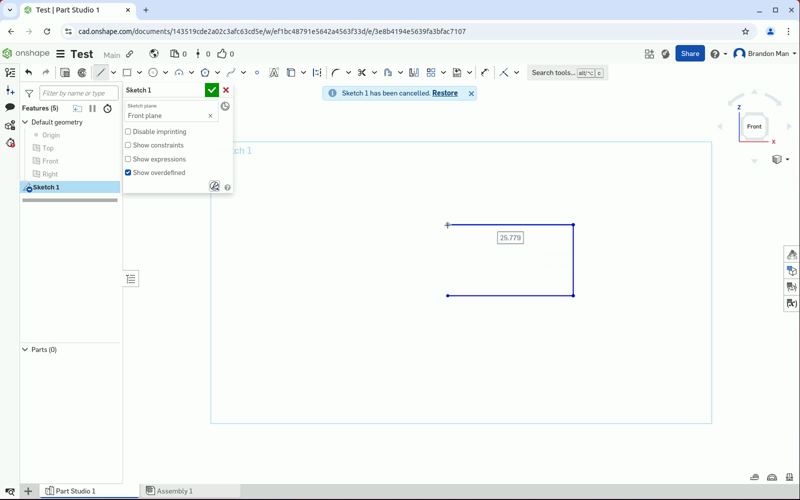
mouse_move(447, 295)
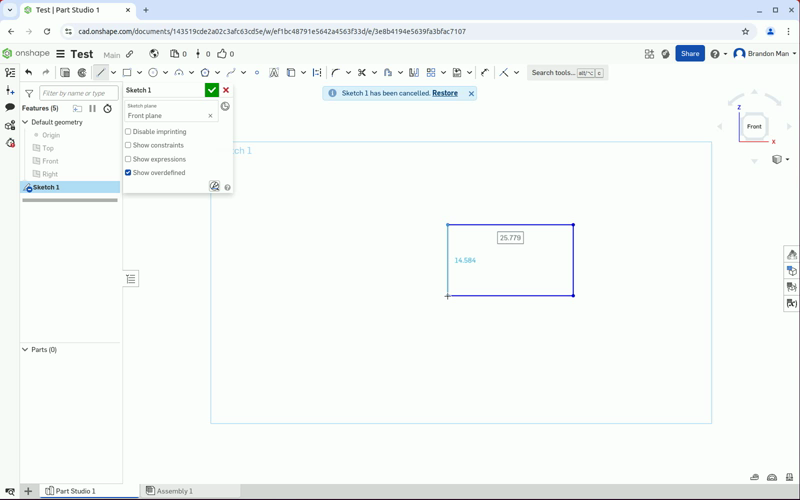
key_up(shift)
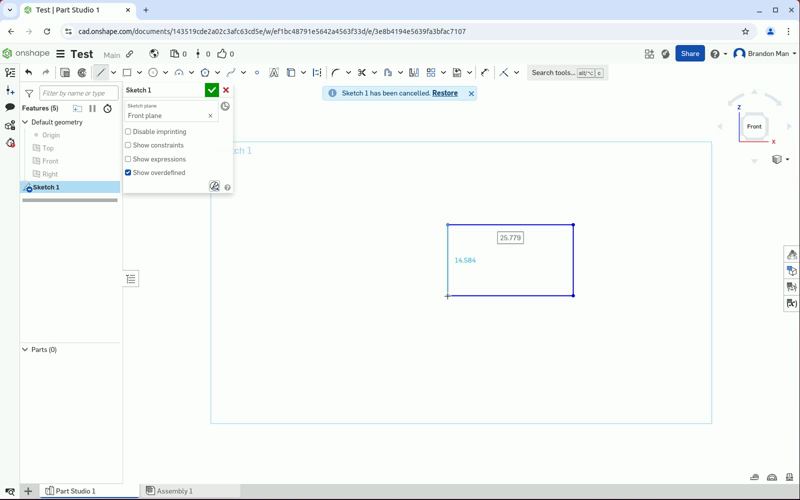
click(447, 295)
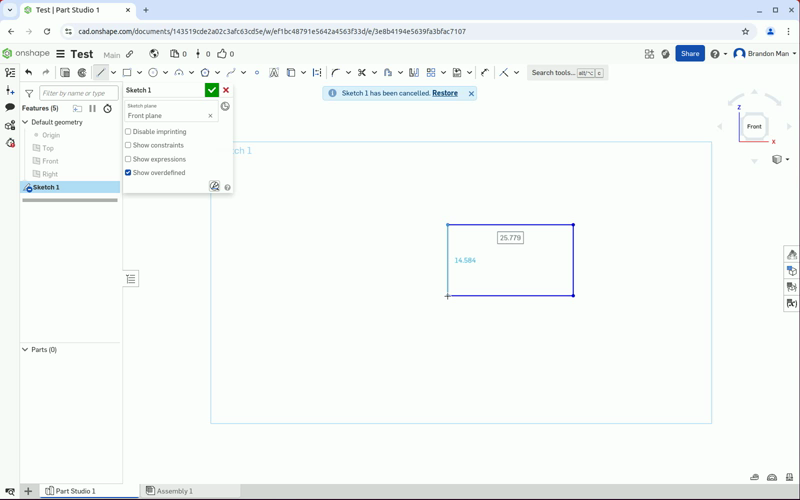
key(esc)
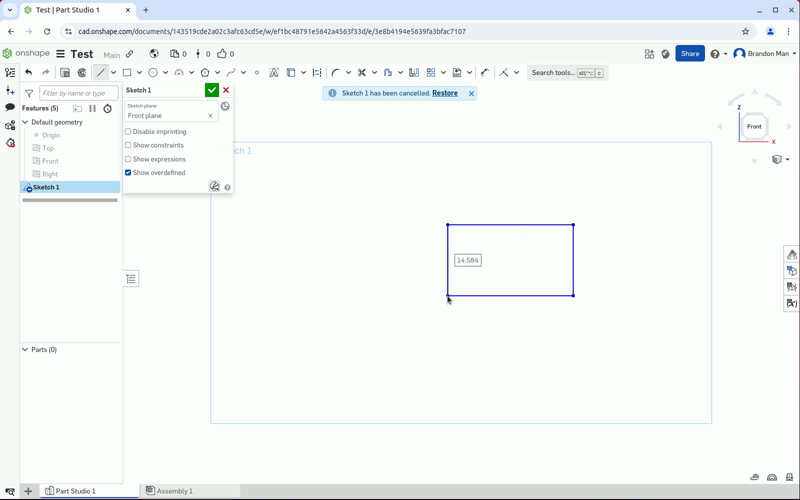
key(l)
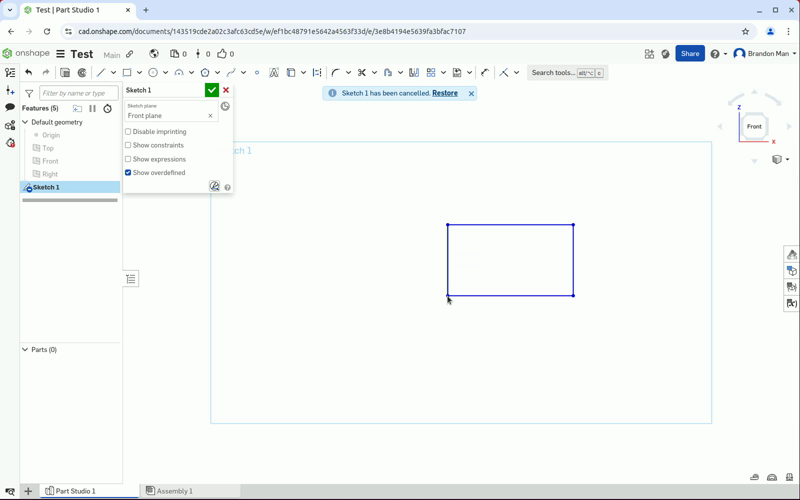
key_down(shift)
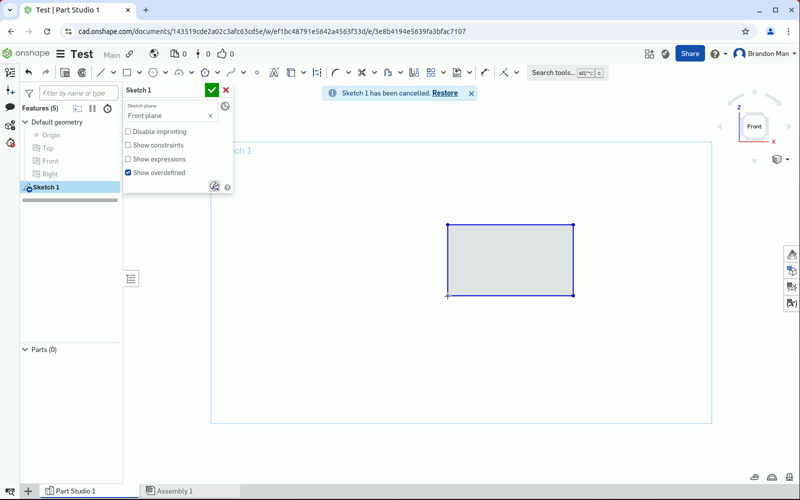
mouse_move(461, 282)
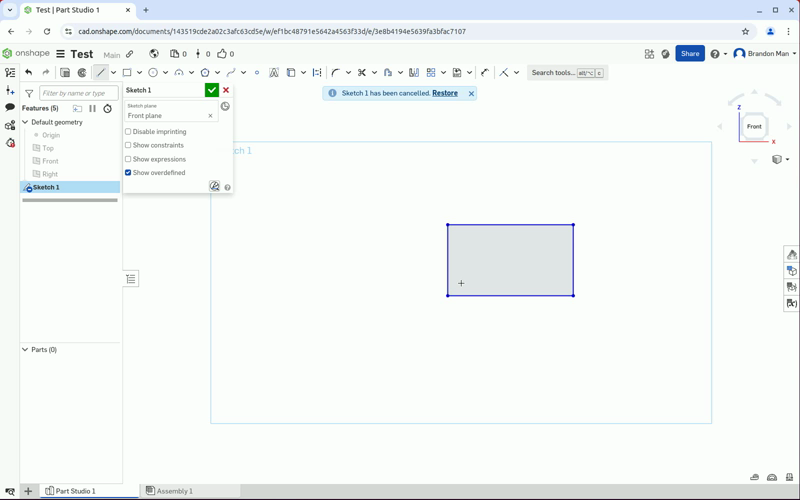
click(461, 282)
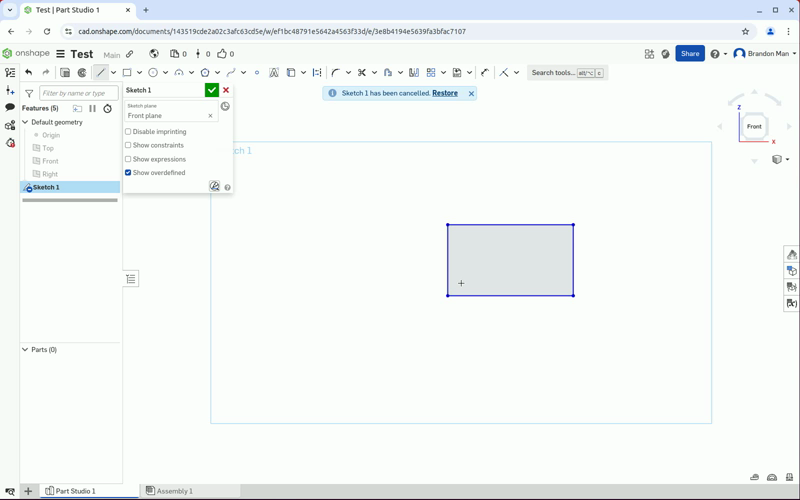
key_up(shift)
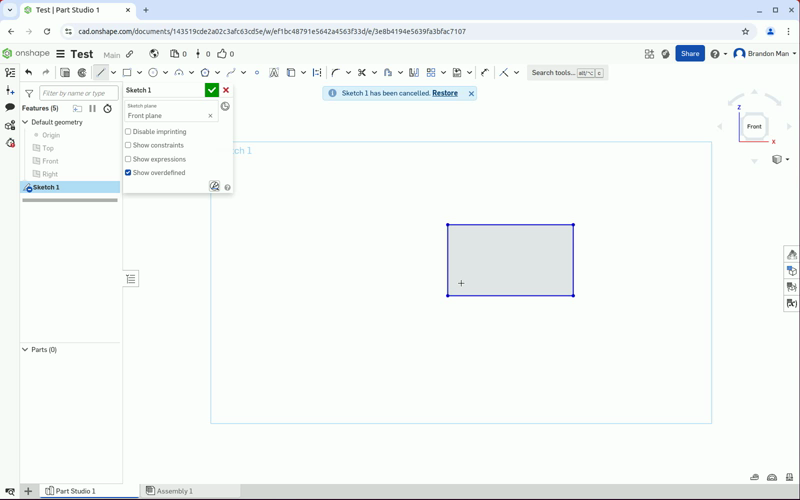
key_down(shift)
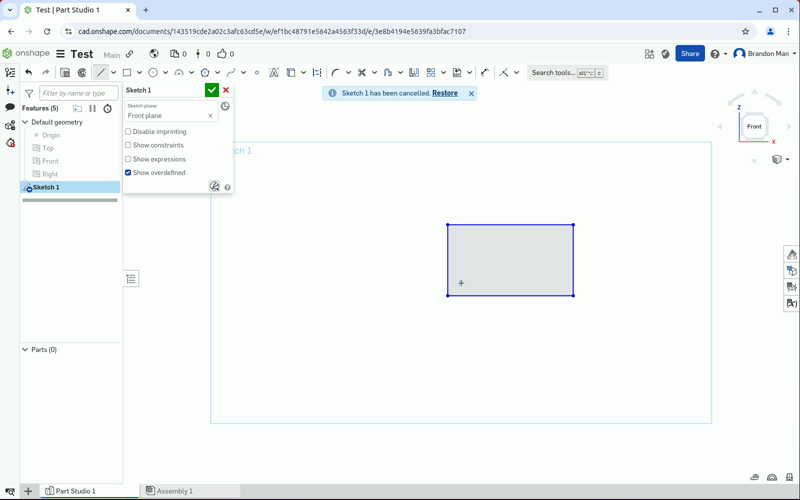
mouse_move(561, 282)
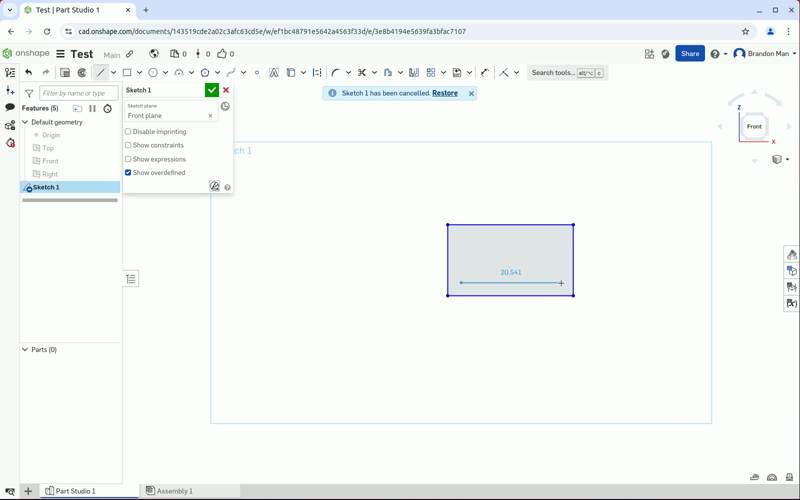
click(561, 282)
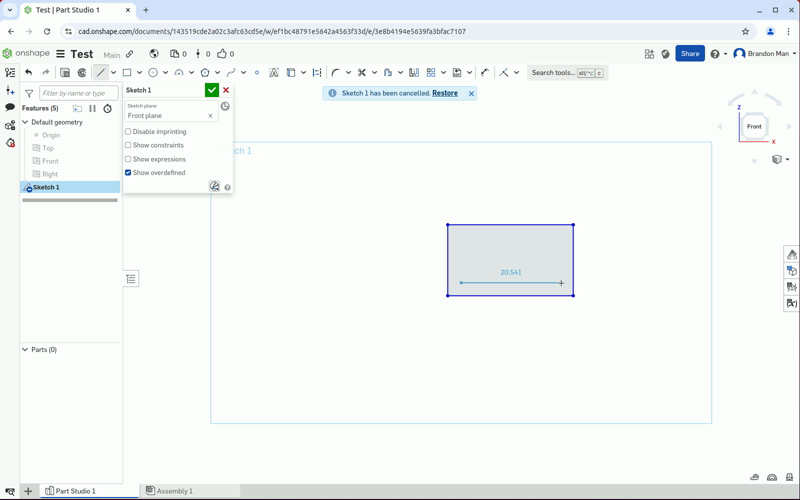
key_up(shift)
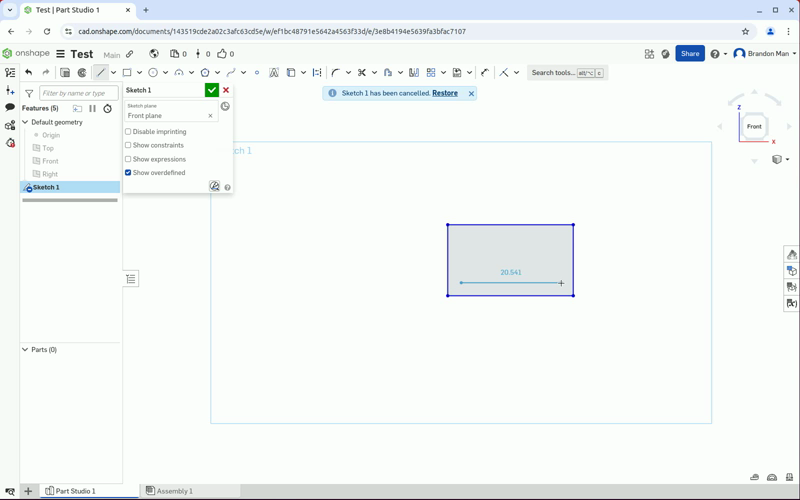
key_down(shift)
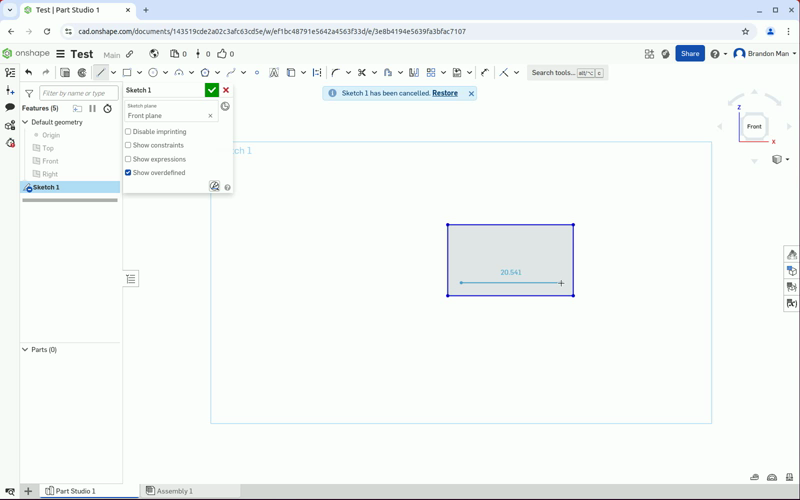
mouse_move(589, 282)
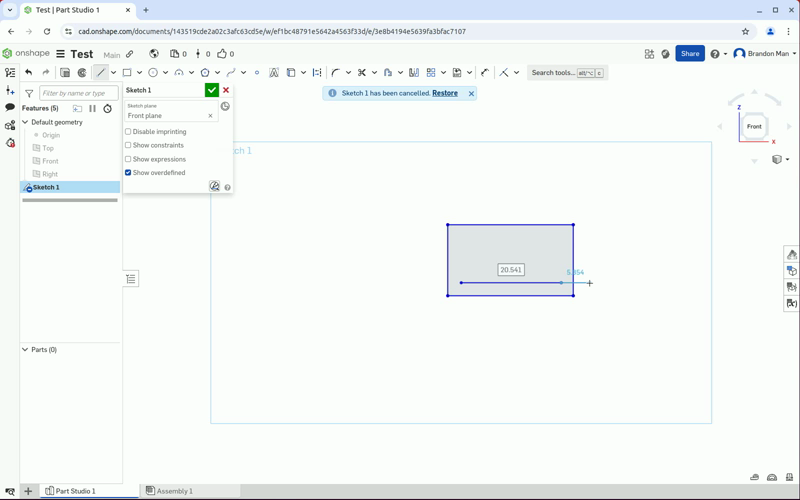
mouse_move(561, 237)
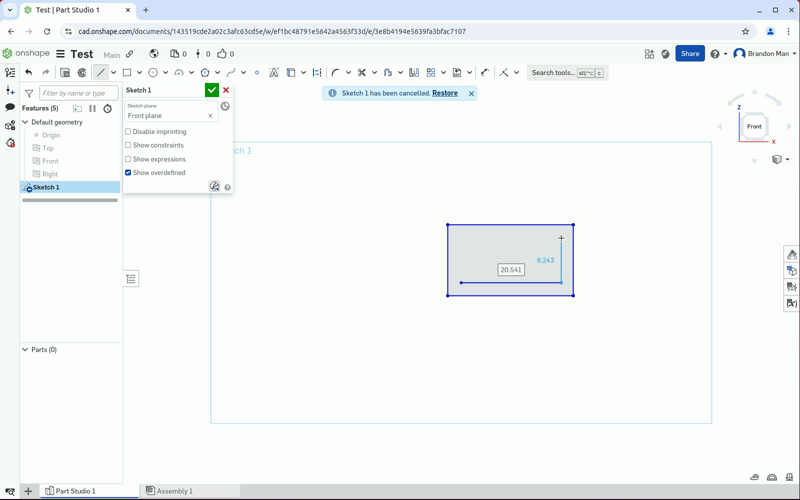
click(561, 237)
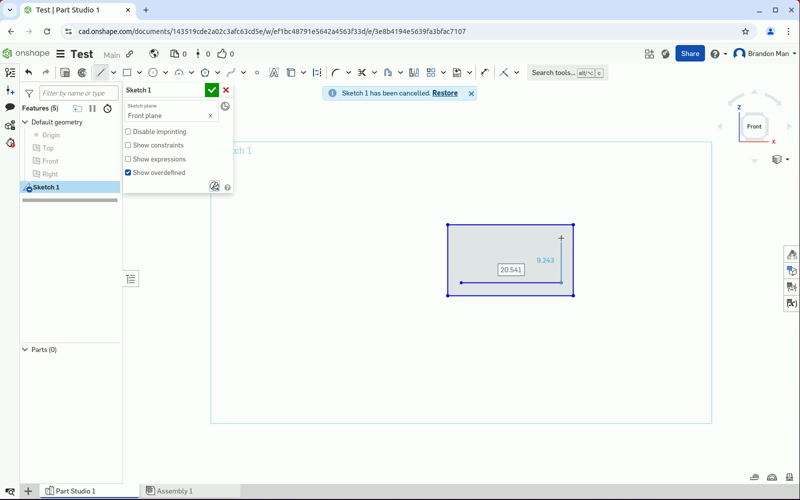
key_up(shift)
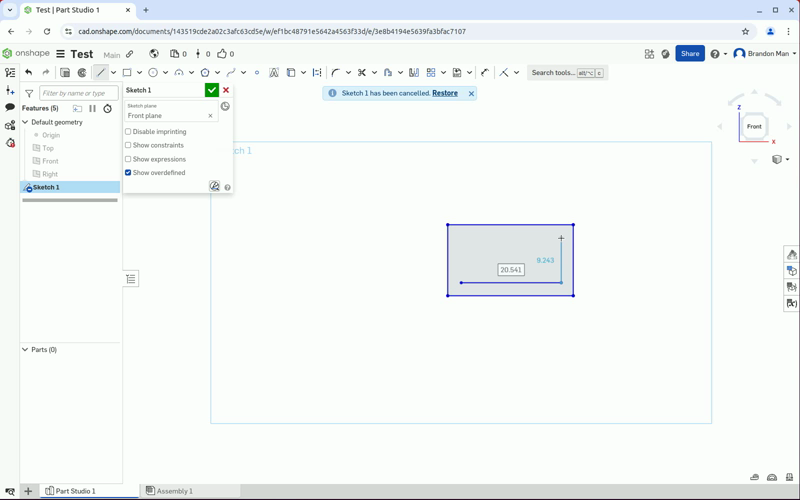
key_down(shift)
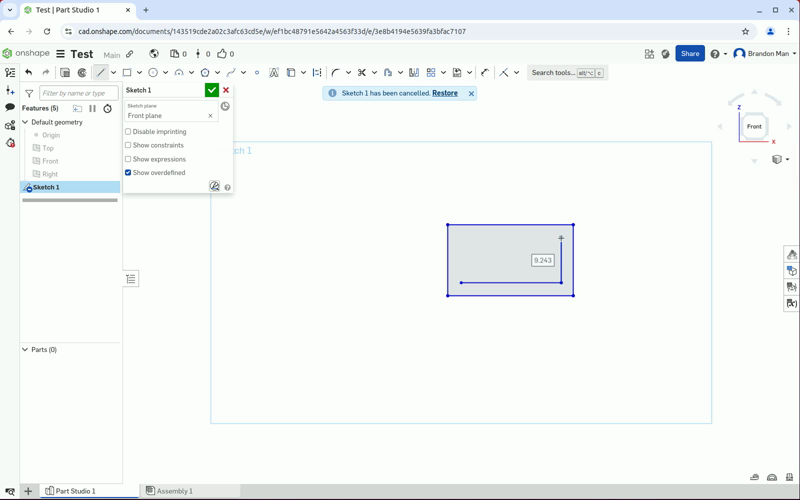
mouse_move(461, 237)
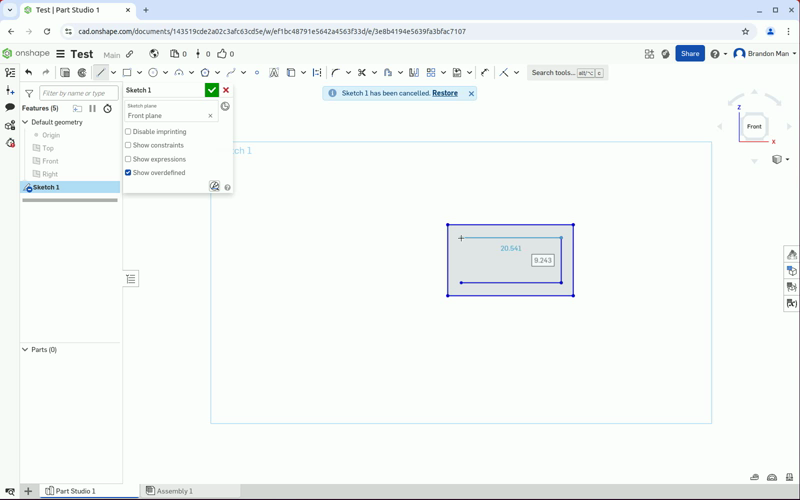
click(461, 237)
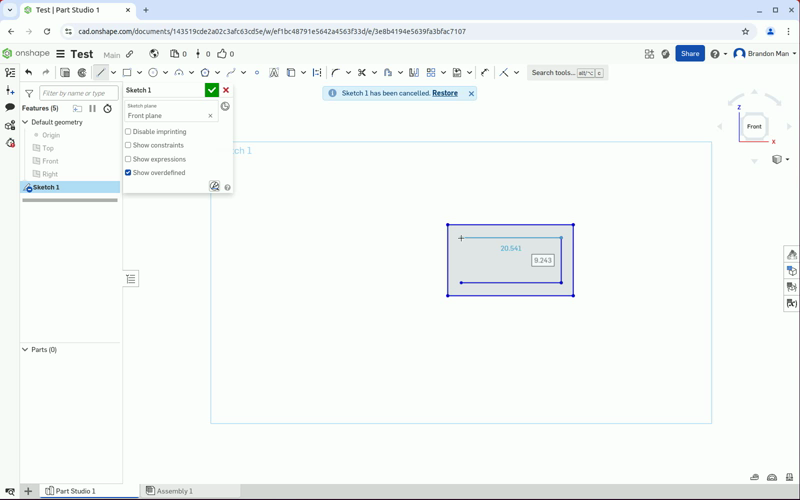
key_up(shift)
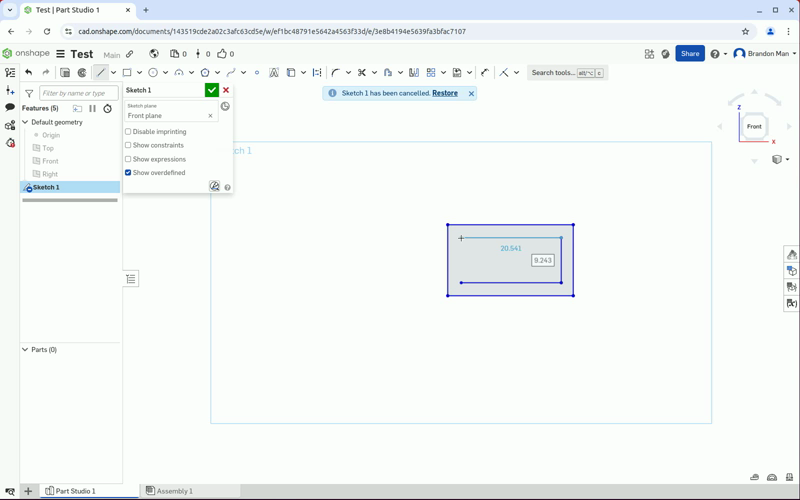
mouse_move(491, 237)
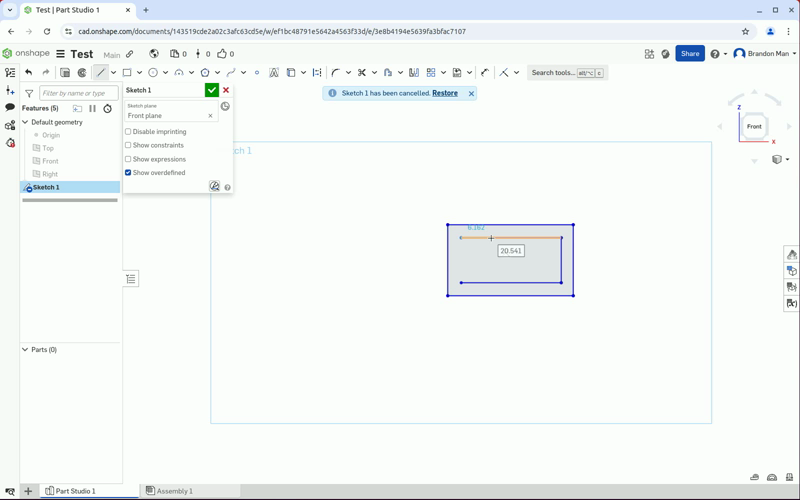
key_down(shift)
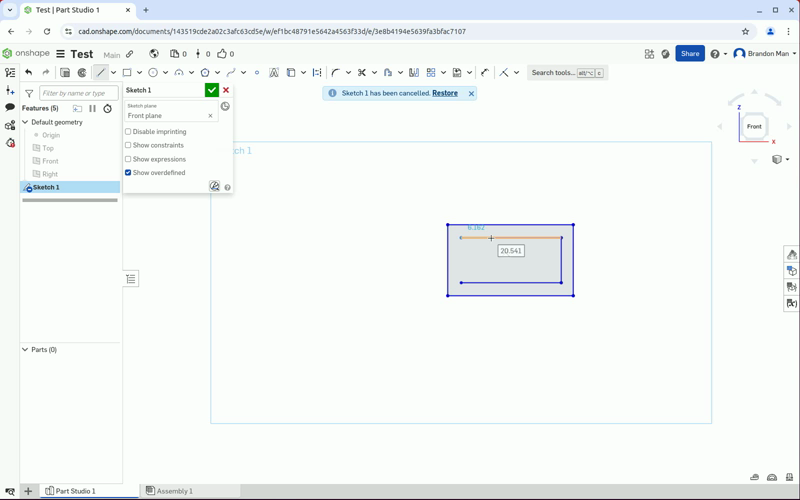
mouse_move(461, 282)
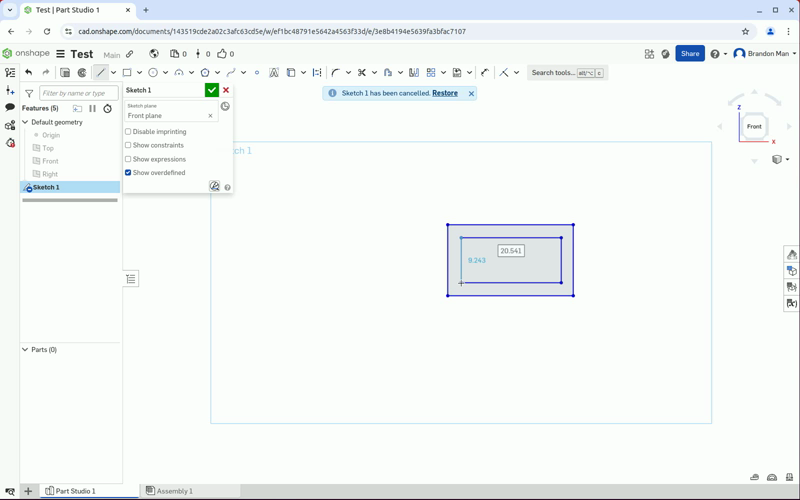
key_up(shift)
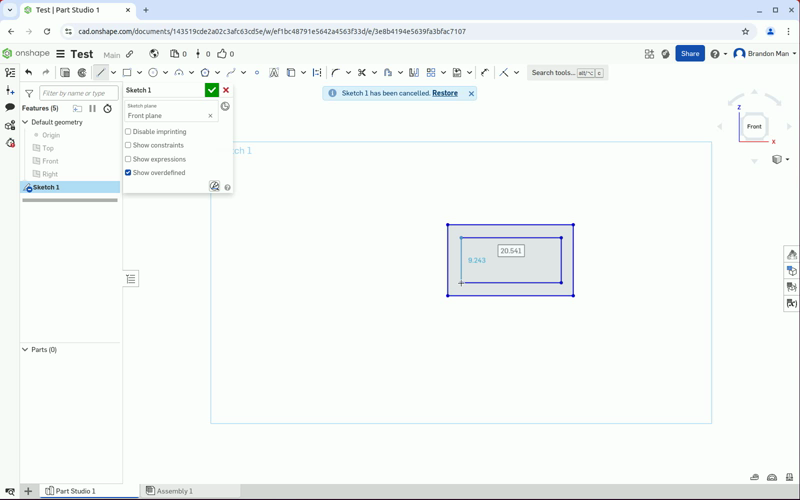
click(461, 282)
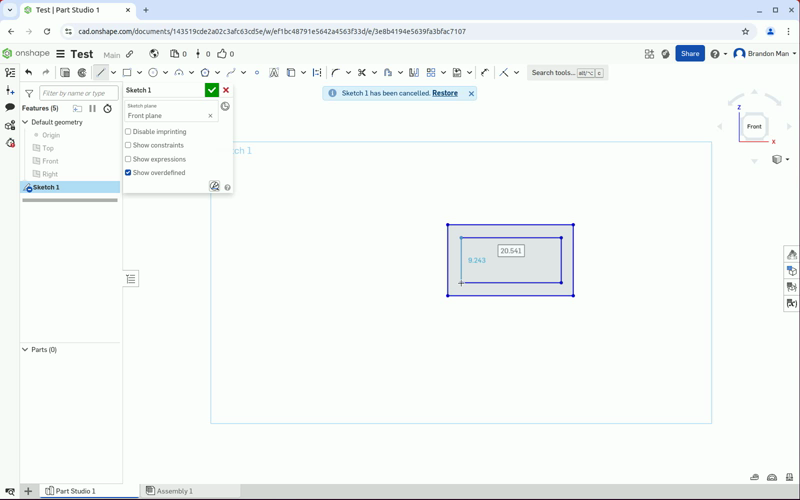
key(esc)
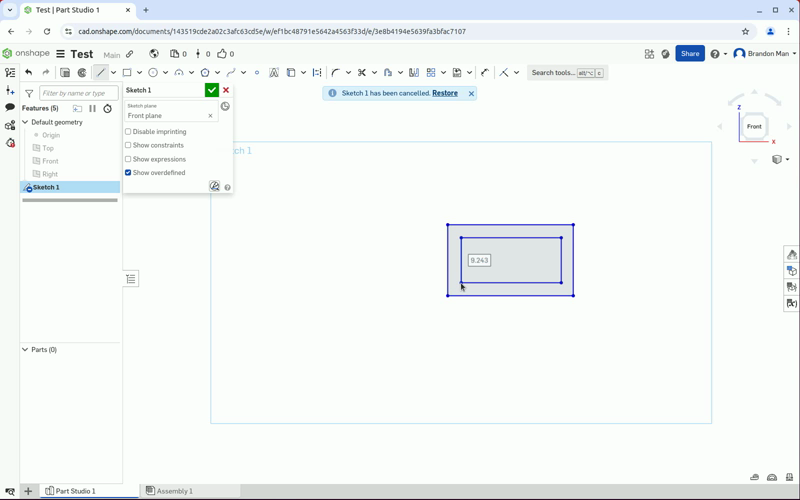
mouse_move(566, 232)
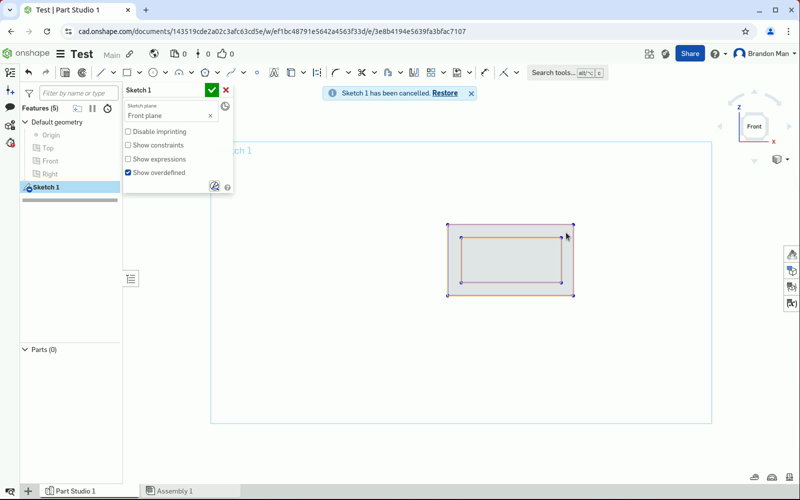
click(566, 232)
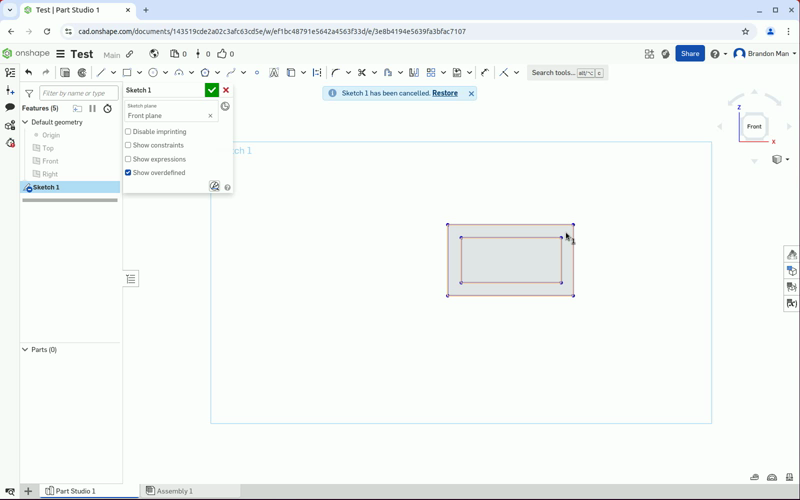
mouse_move(73, 352)
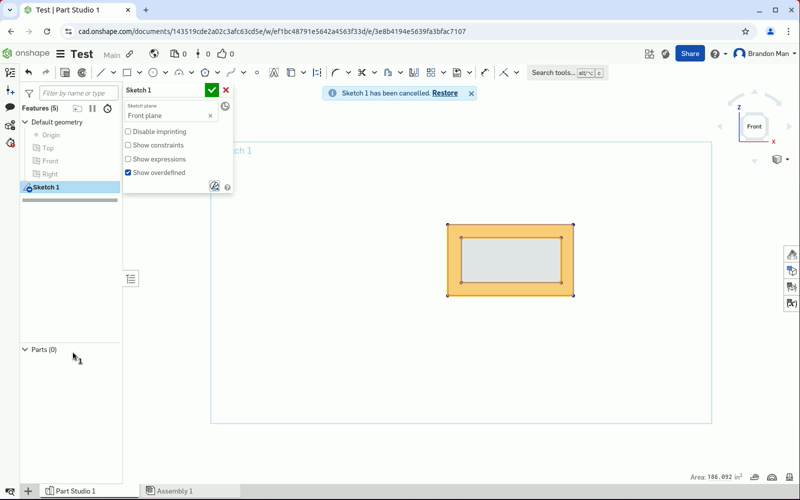
key(shift+y)
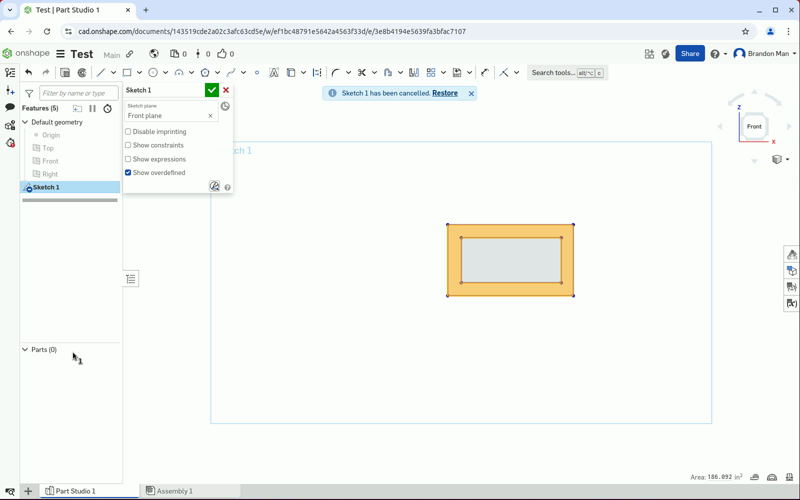
key(shift+e)
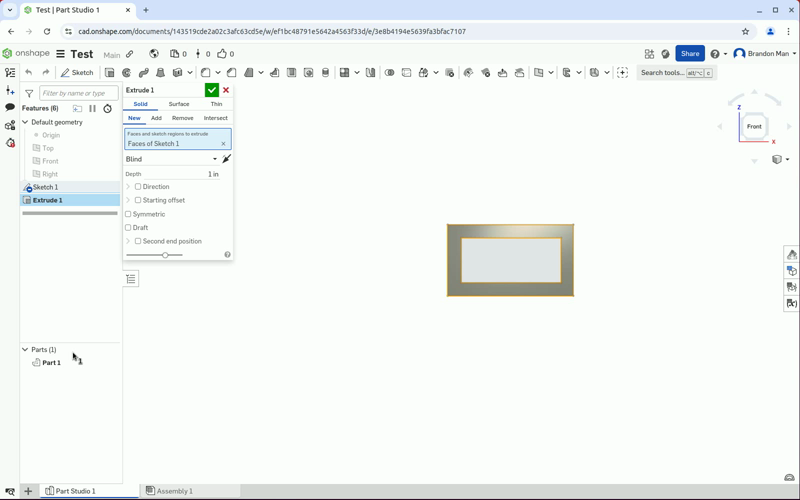
mouse_move(143, 106)
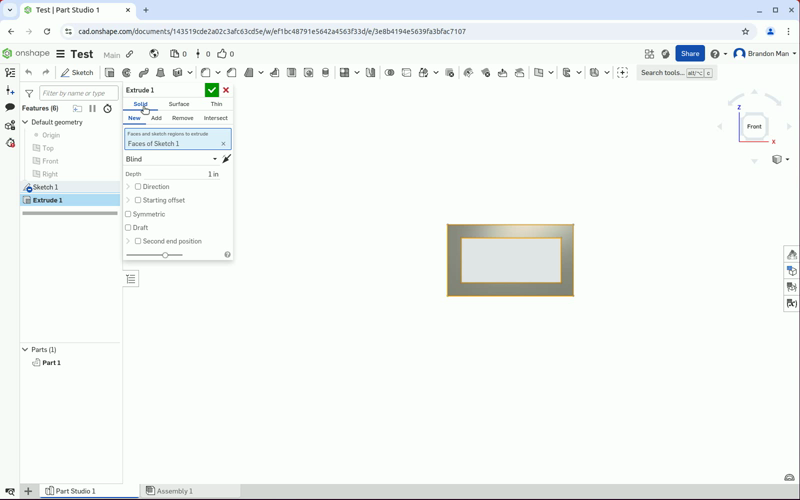
click(143, 106)
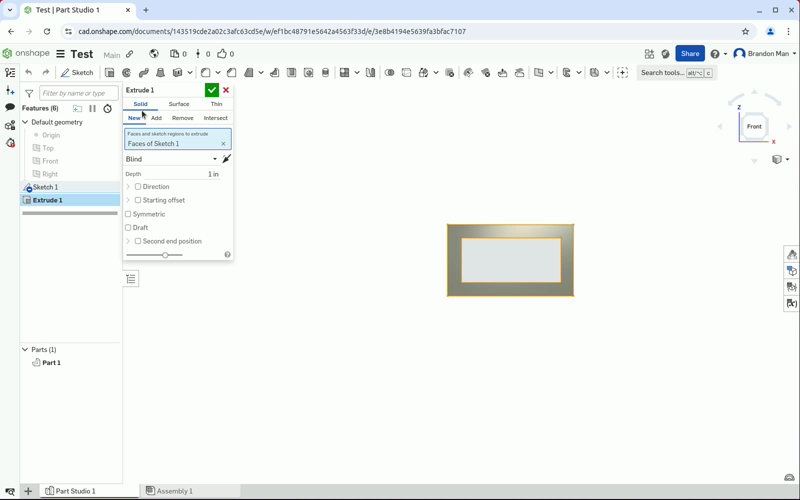
mouse_move(137, 120)
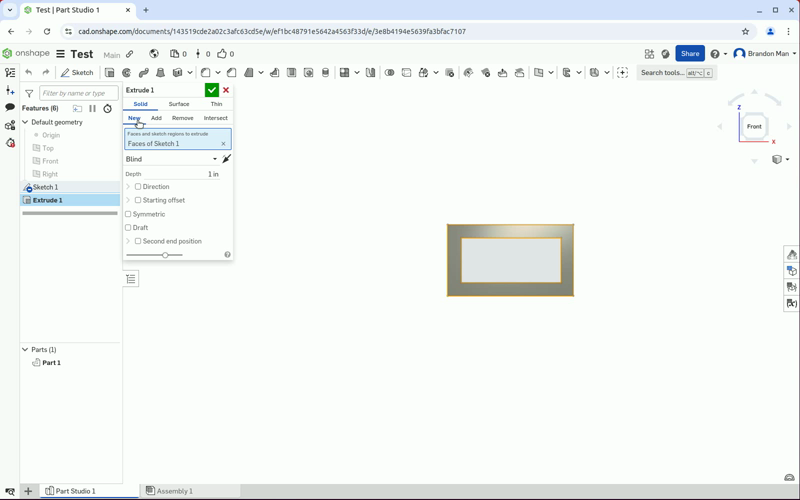
click(137, 120)
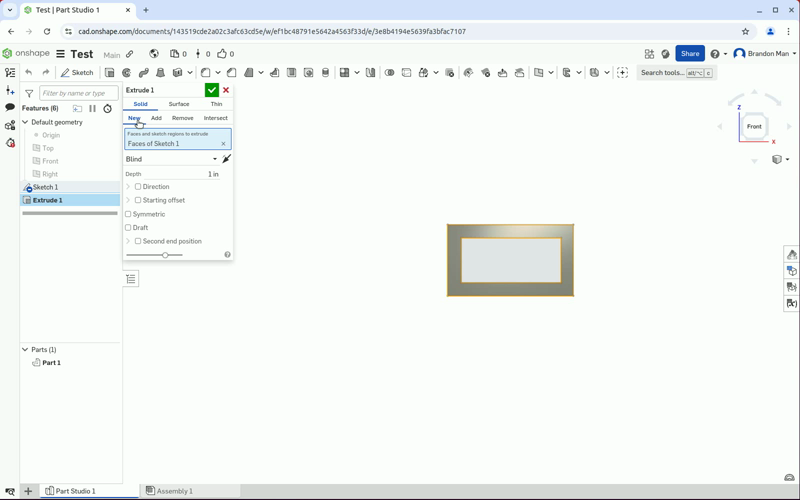
key(tab, 4)
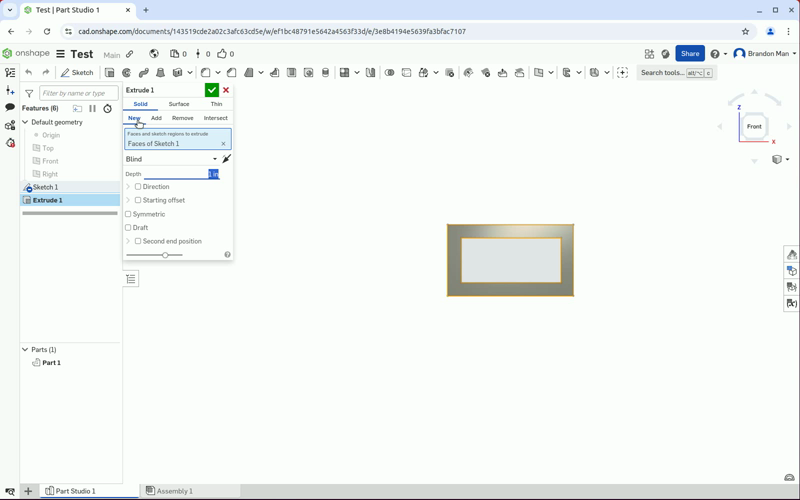
text(-8.666)
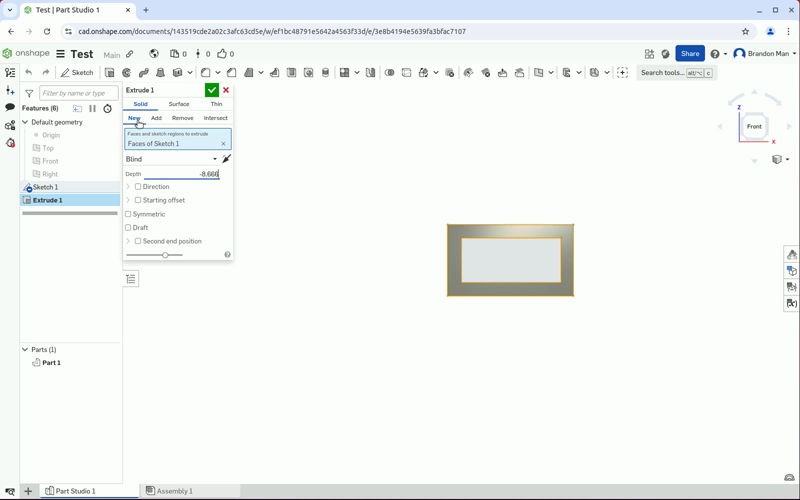
key(tab, 3)
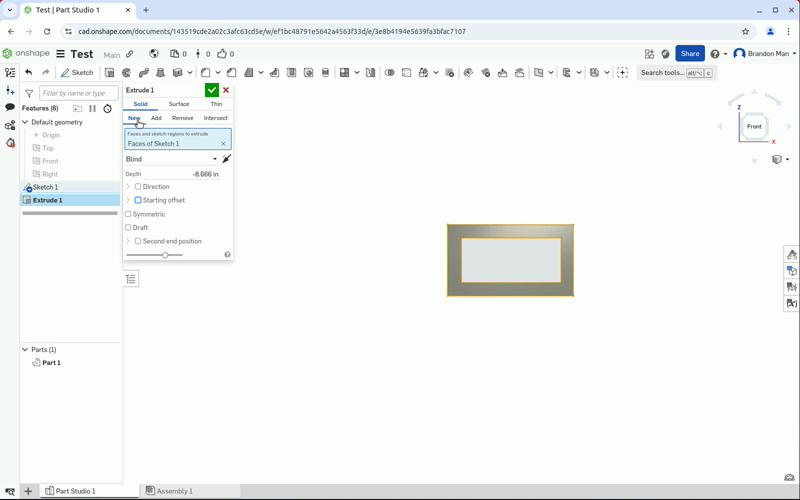
key(tab, 2)
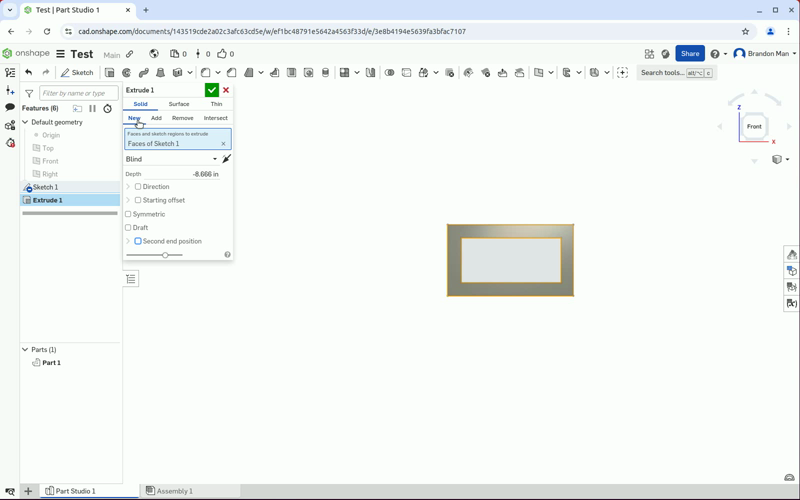
key(space)
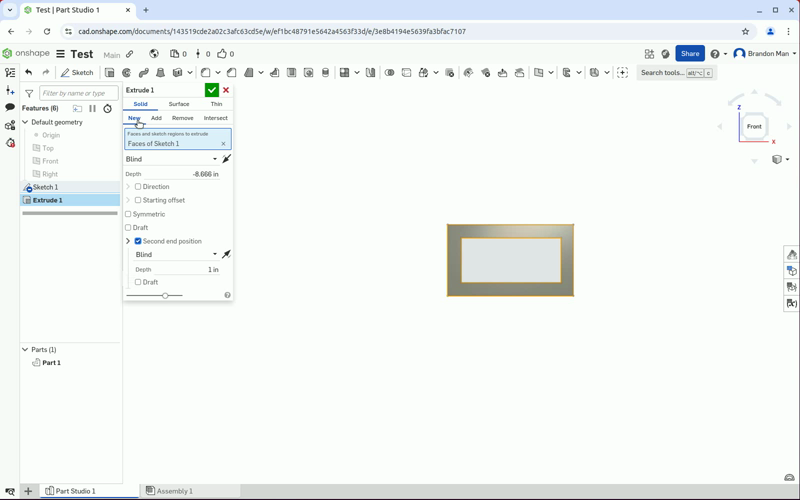
key(tab, 3)
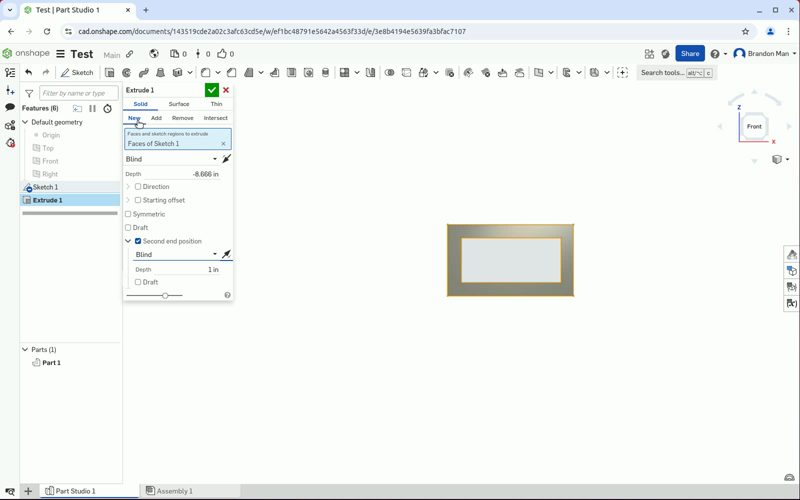
text(4.333)
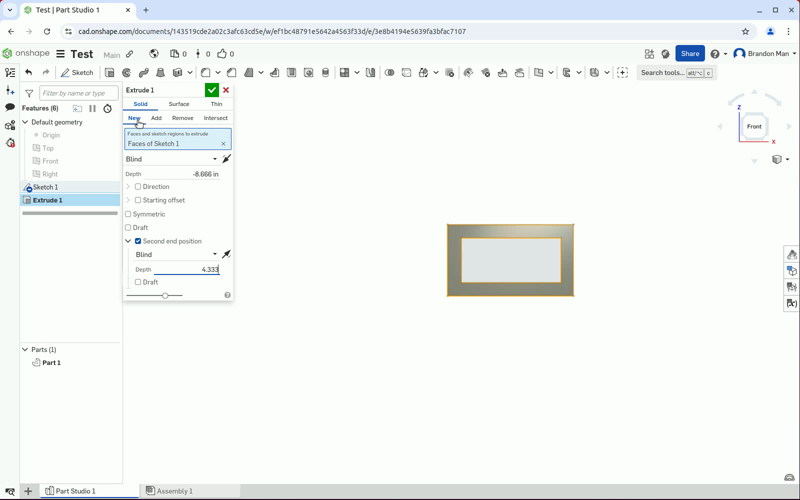
key(enter)
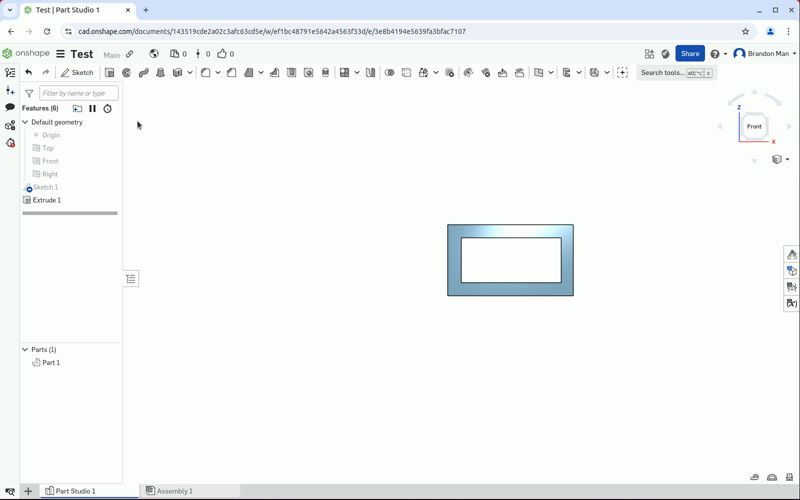
key(shift+h)
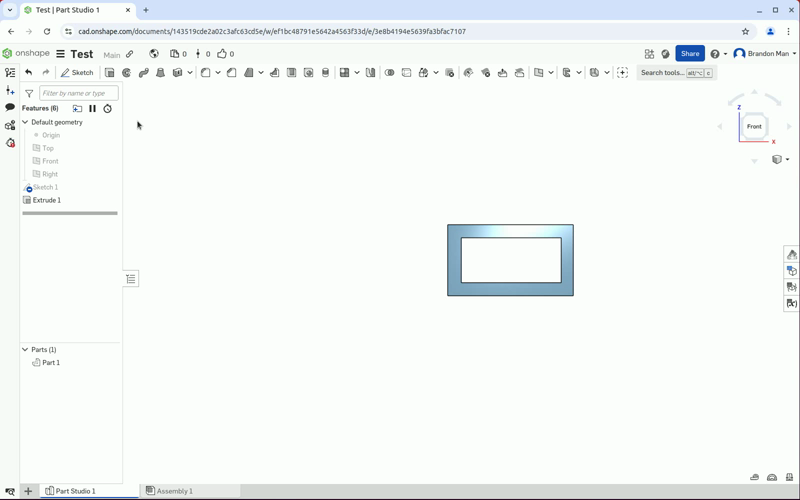
key(shift+h)
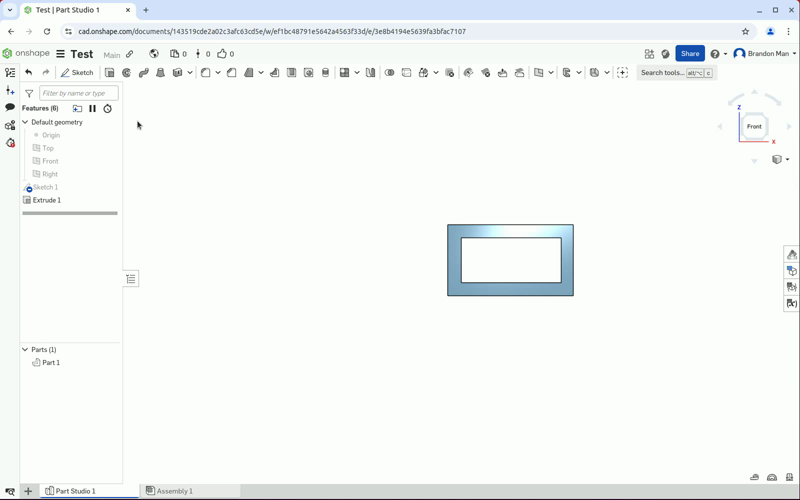
mouse_move(73, 189)
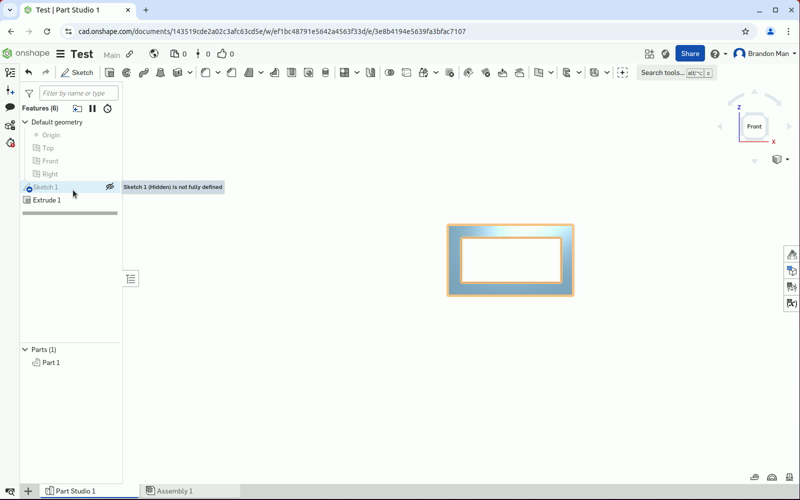
click(73, 189)
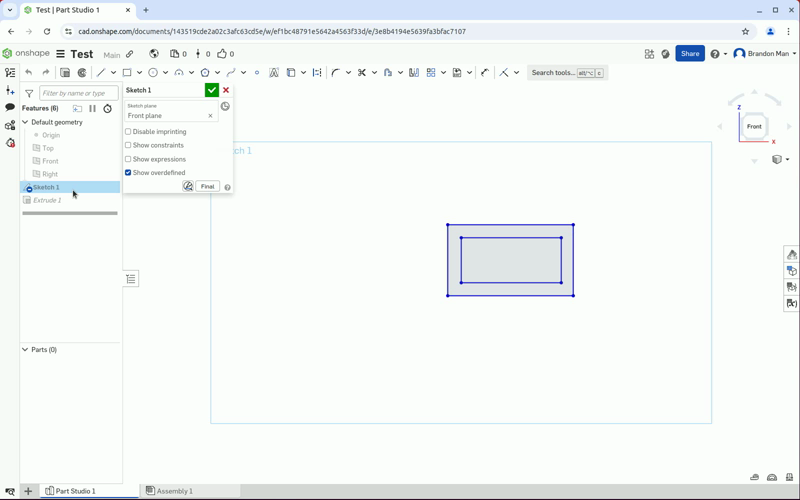
mouse_move(229, 92)
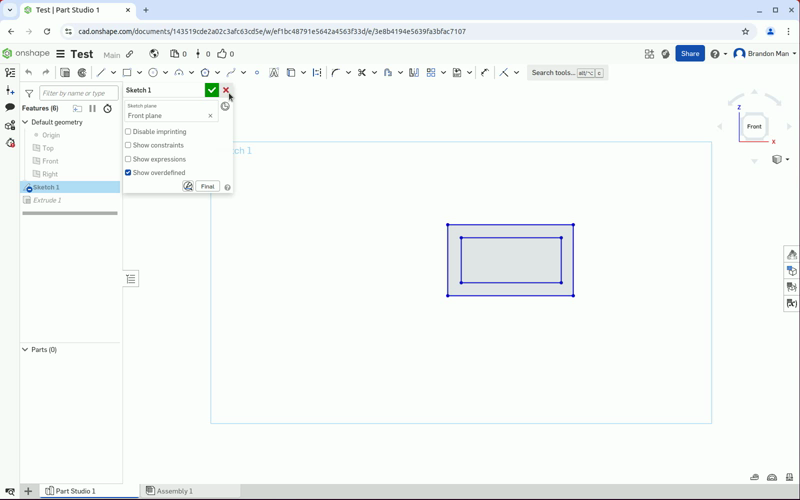
click(229, 92)
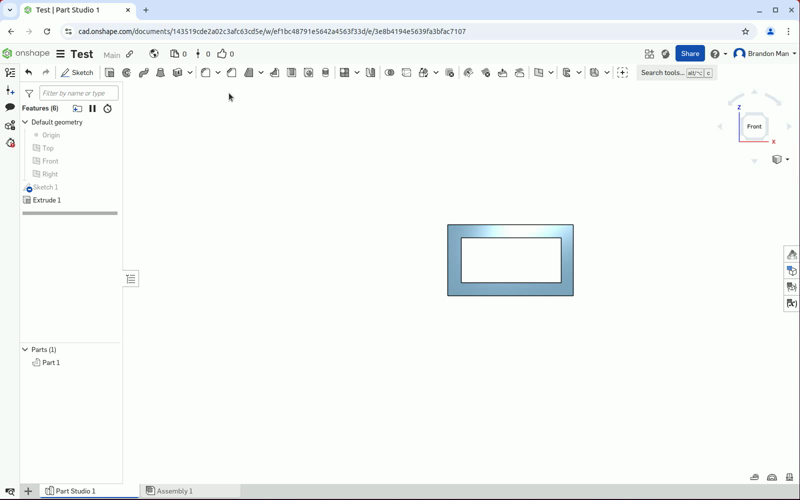
mouse_move(73, 352)
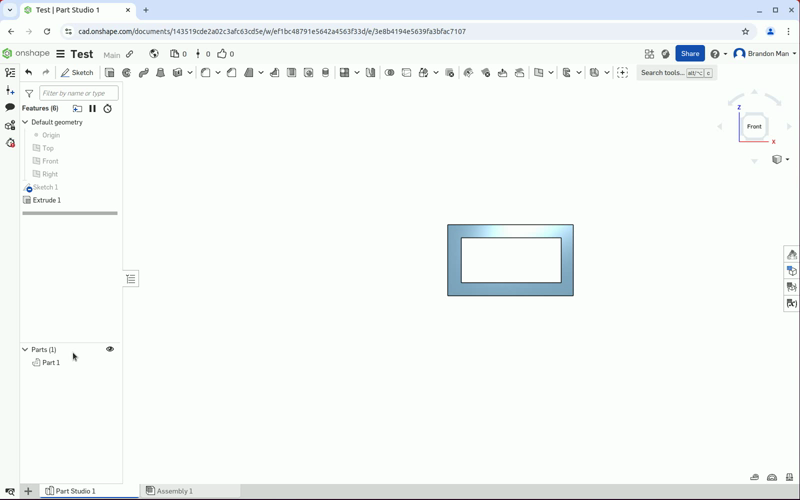
key(y)
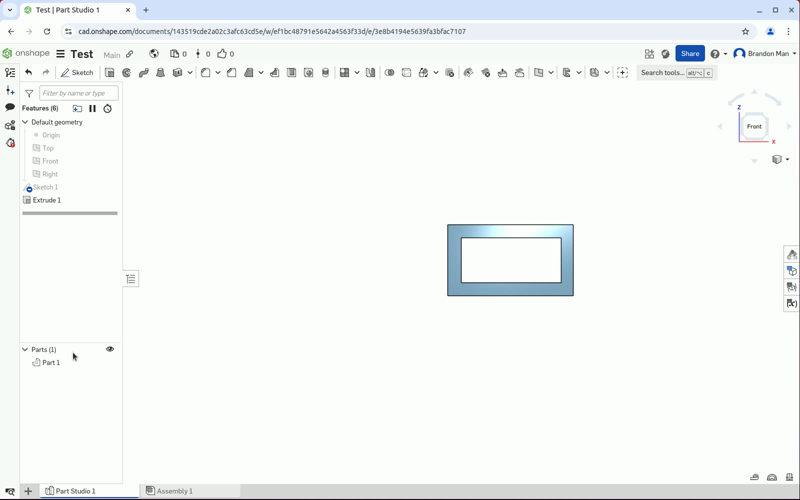
key(shift+p)
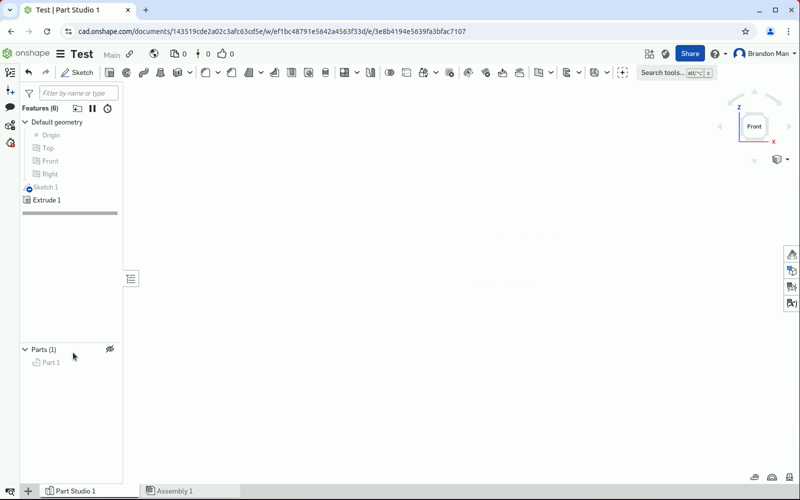
key(space)
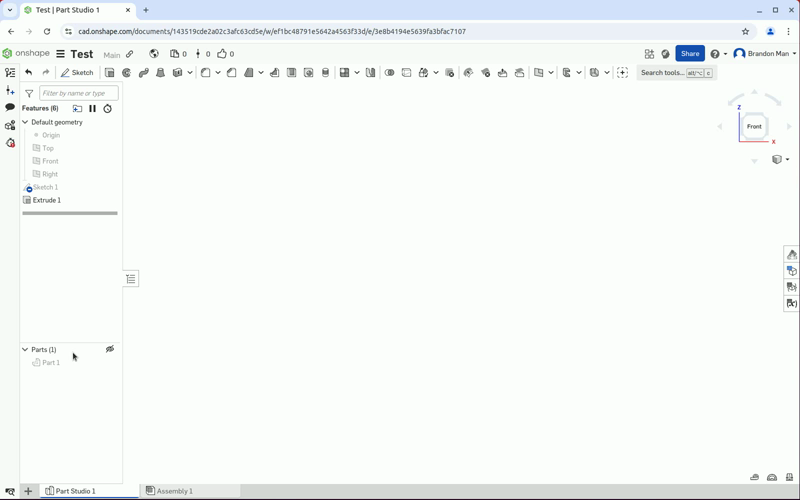
key_down(shift)
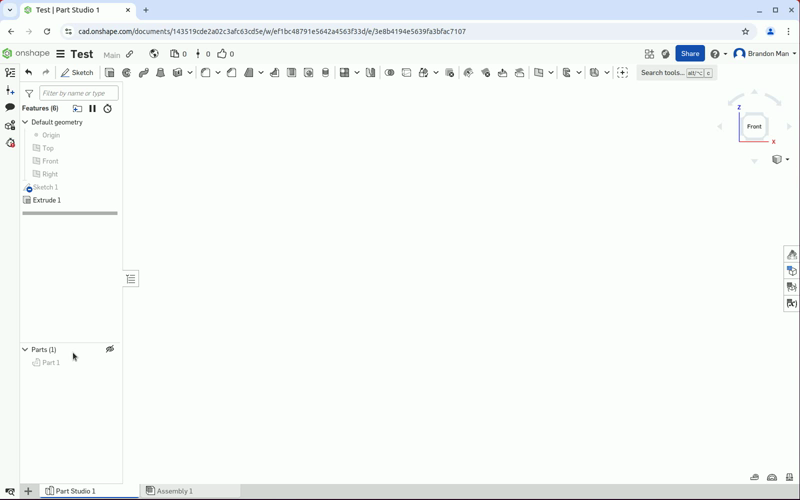
key(down)
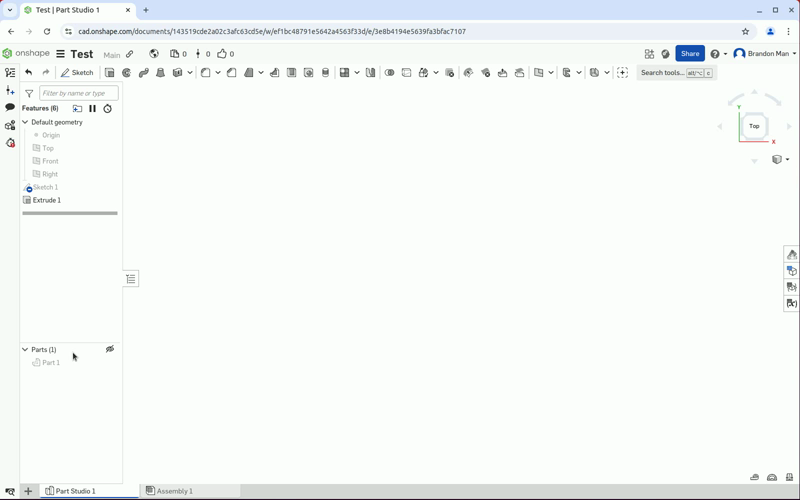
key_up(shift)
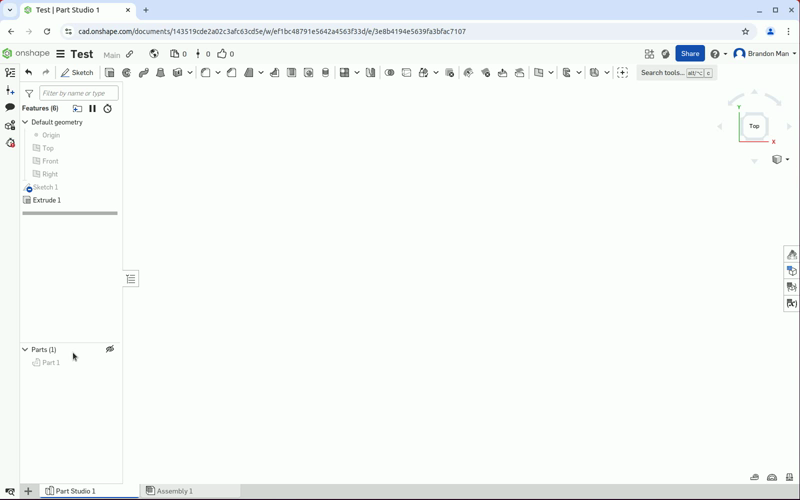
mouse_move(73, 352)
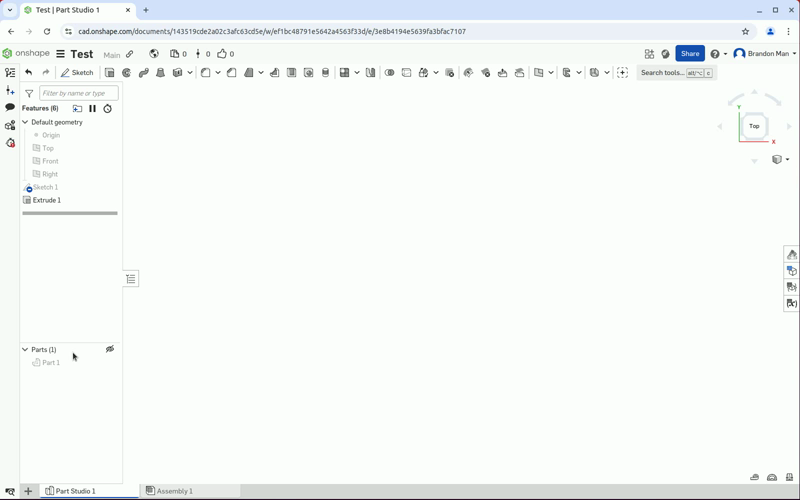
key(shift+y)
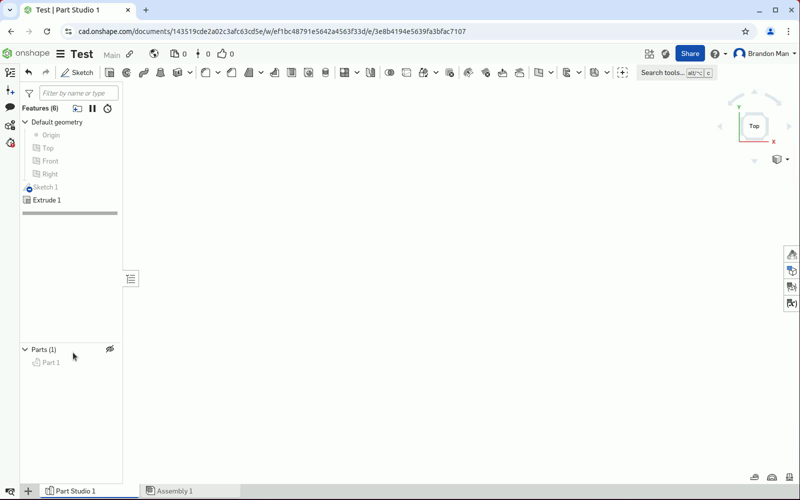
key(shift+s)
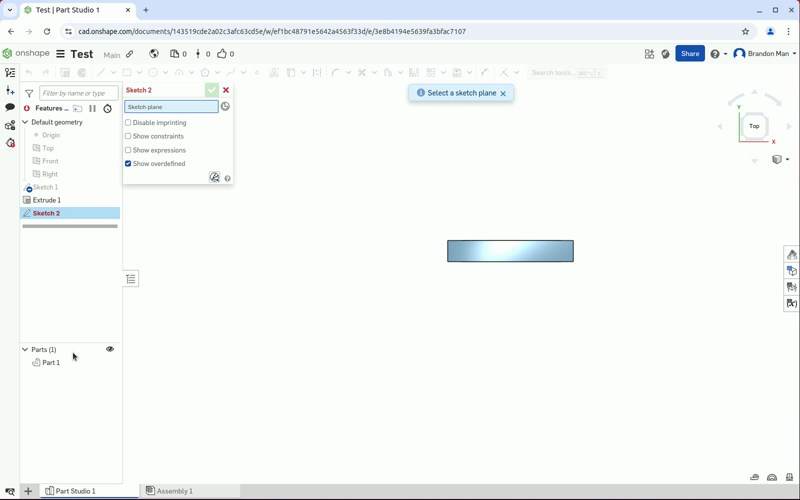
mouse_move(73, 150)
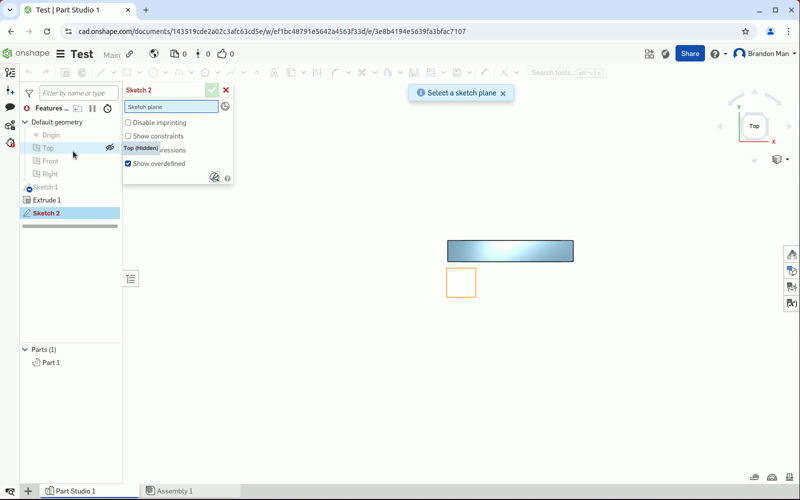
click(73, 150)
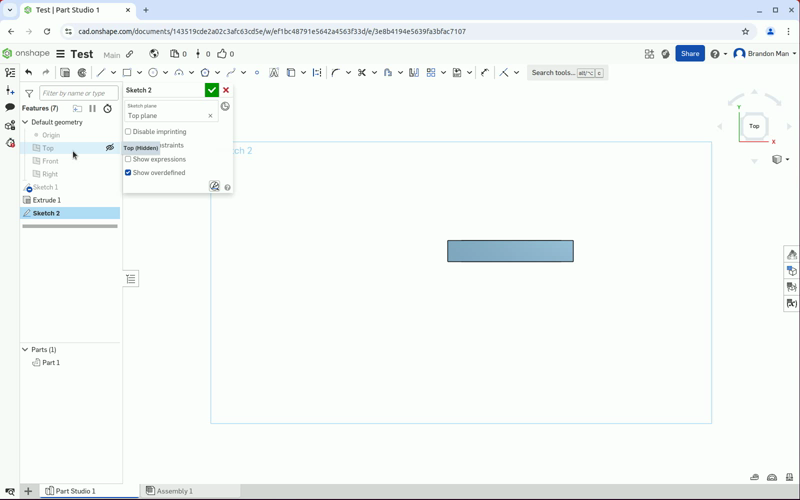
mouse_move(73, 352)
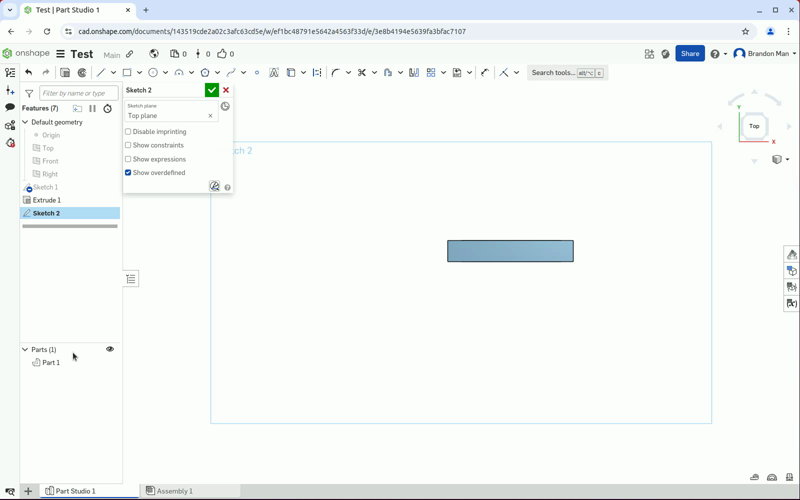
key(y)
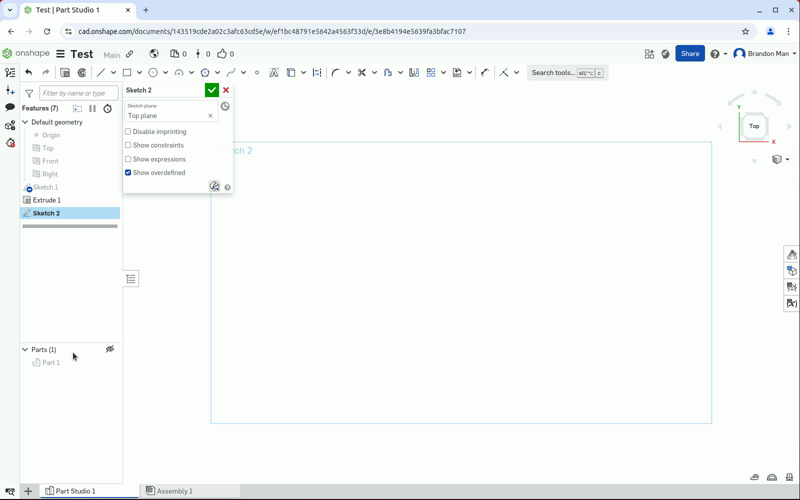
key(l)
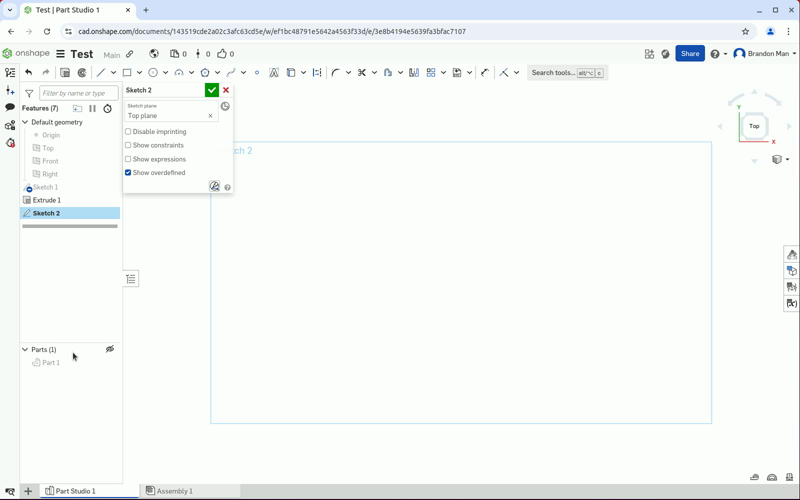
key_down(shift)
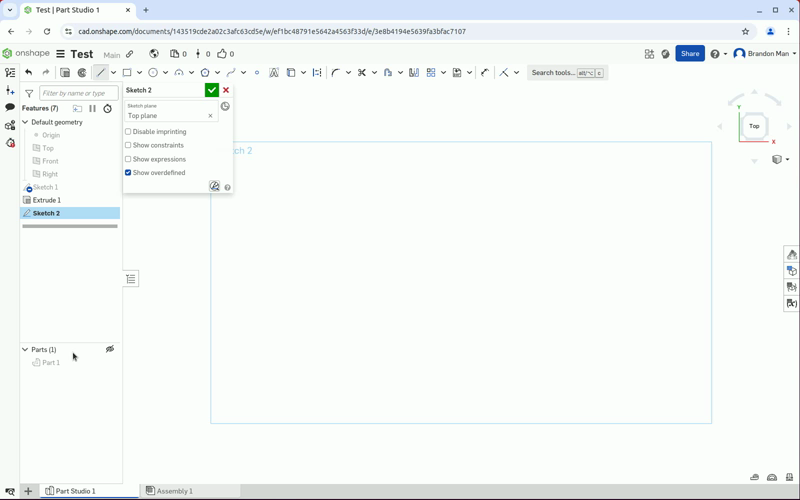
mouse_move(460, 282)
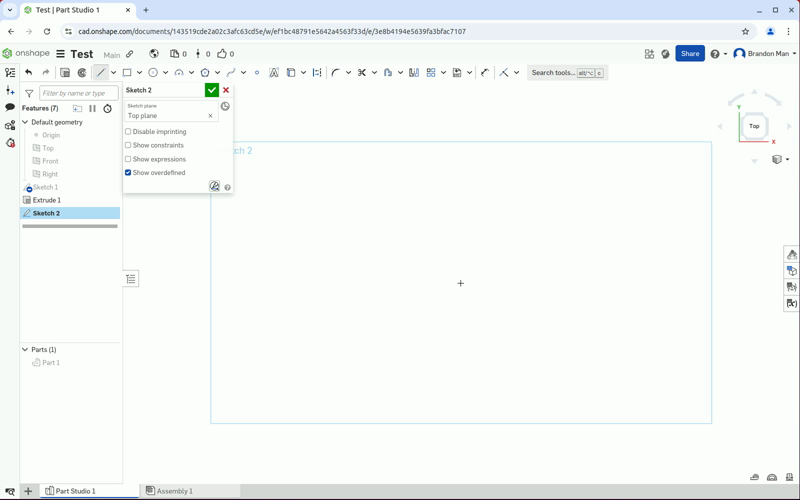
click(460, 282)
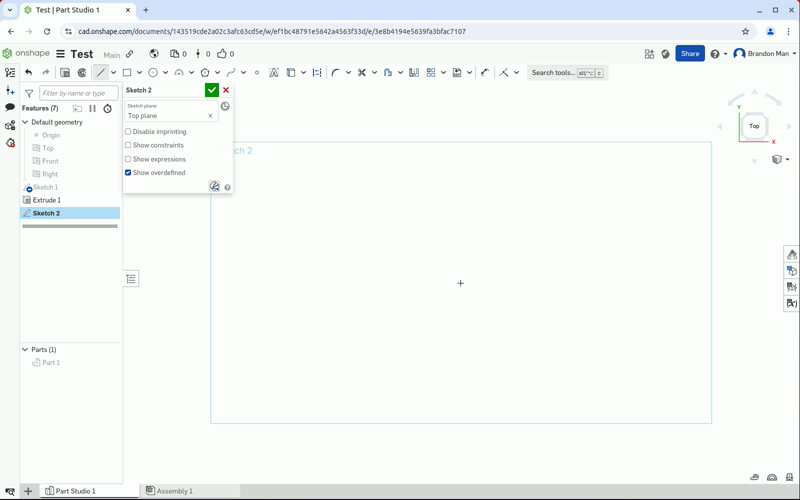
key_up(shift)
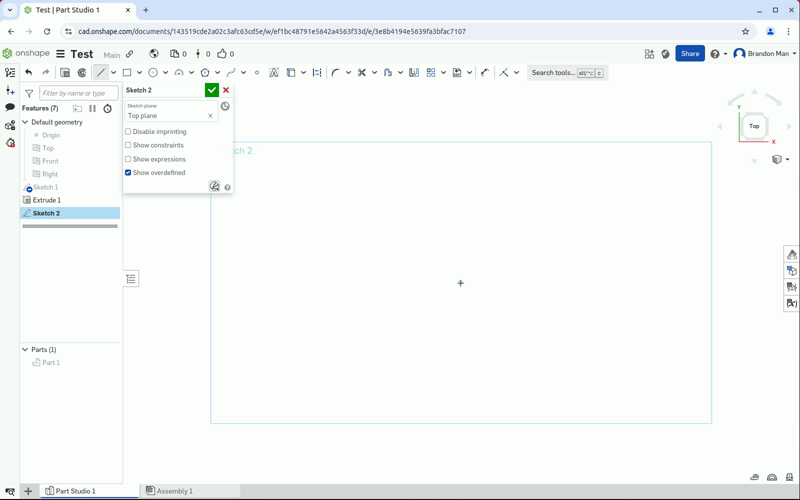
key_down(shift)
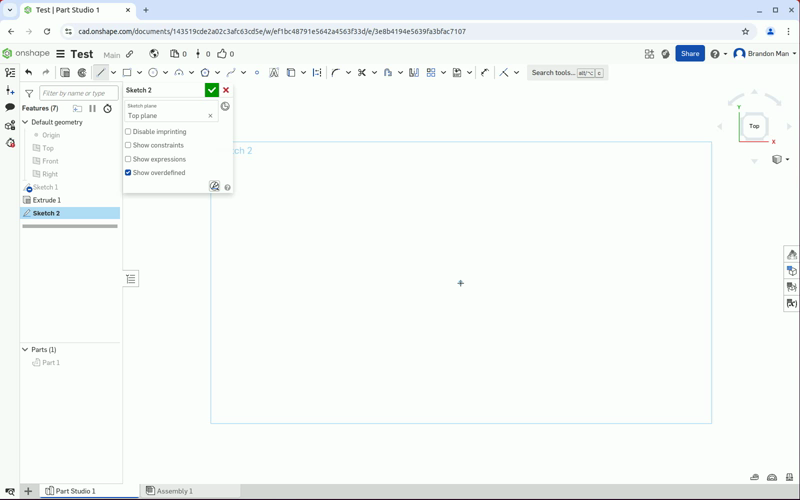
mouse_move(490, 282)
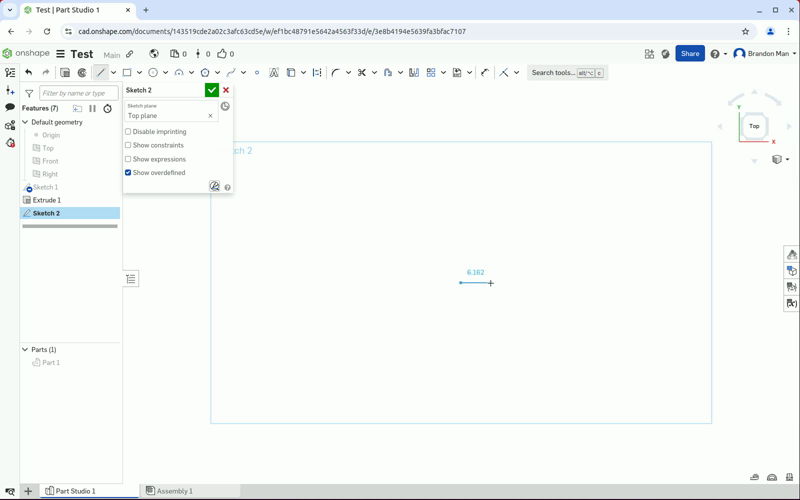
mouse_move(469, 282)
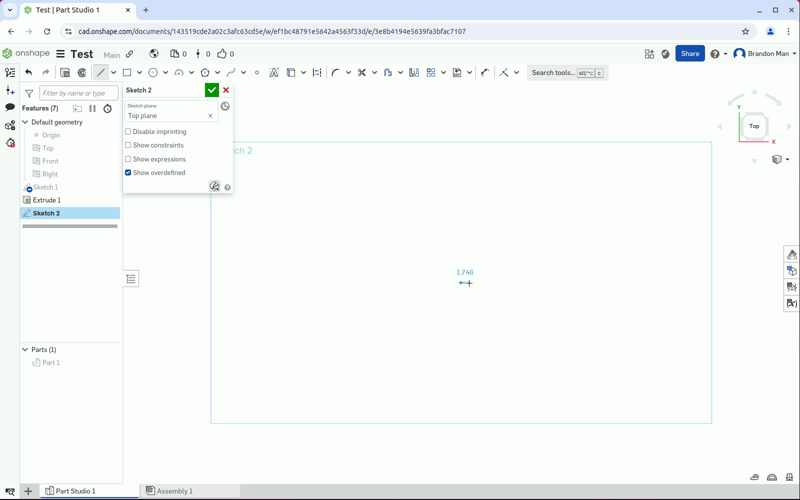
click(469, 282)
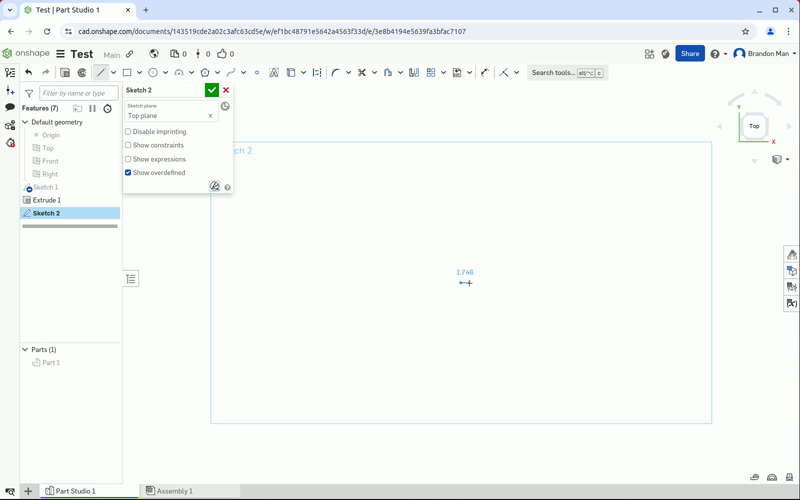
key_up(shift)
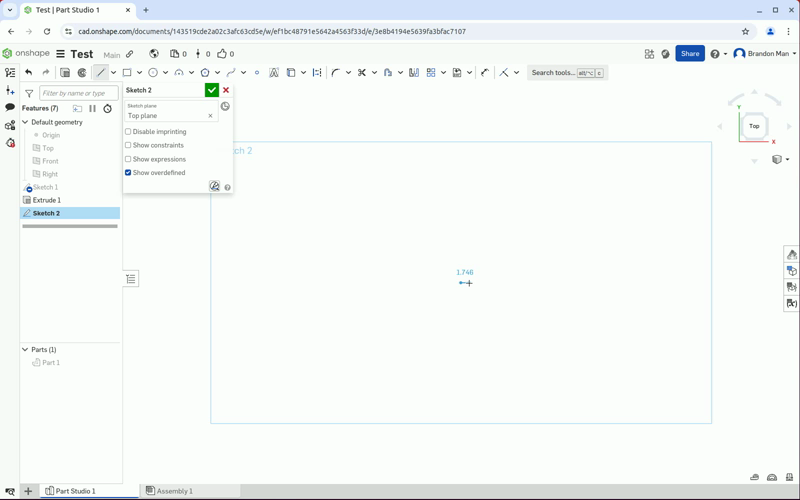
key_down(shift)
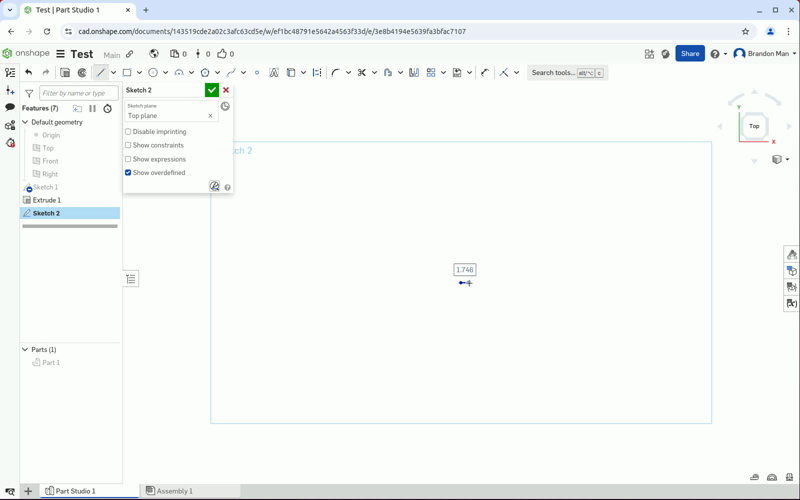
mouse_move(499, 282)
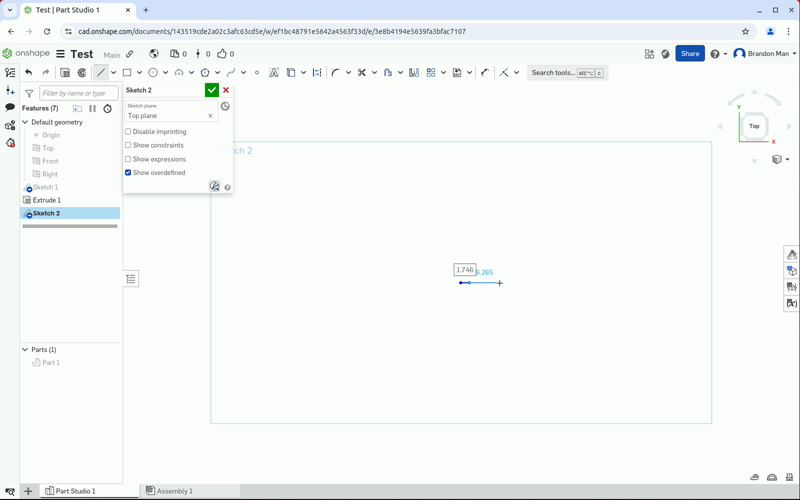
mouse_move(469, 240)
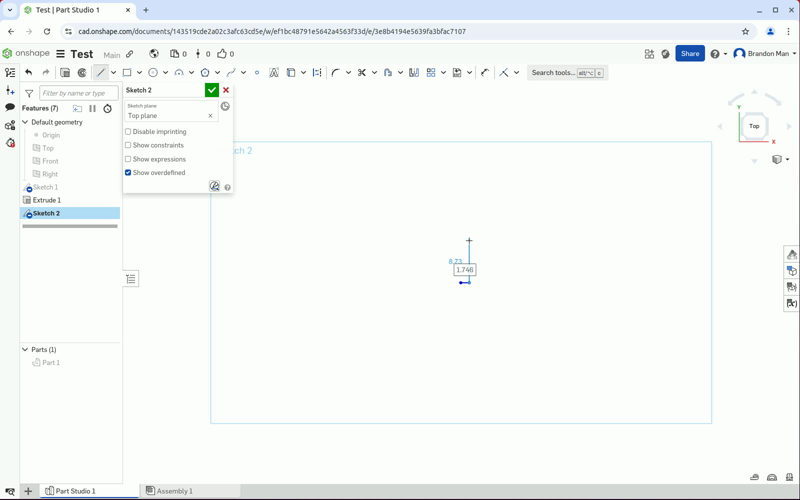
click(469, 240)
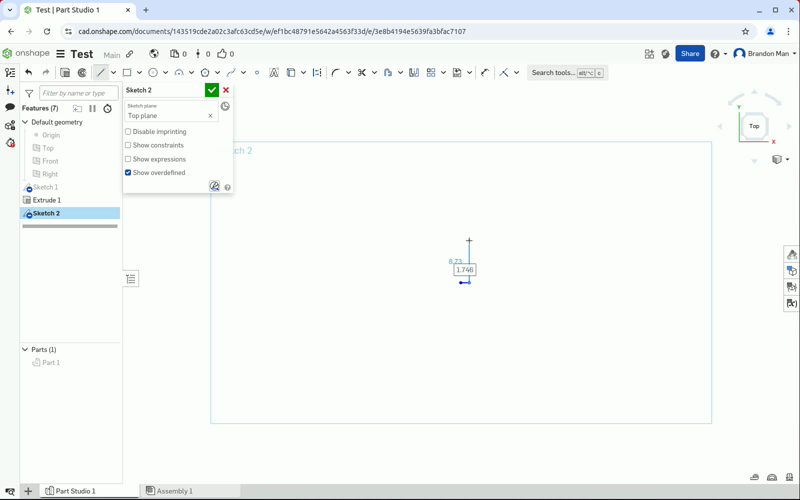
key_up(shift)
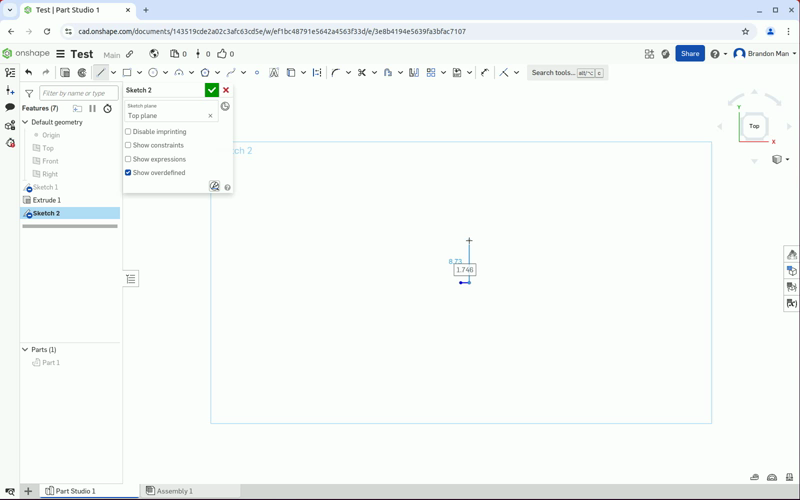
key_down(shift)
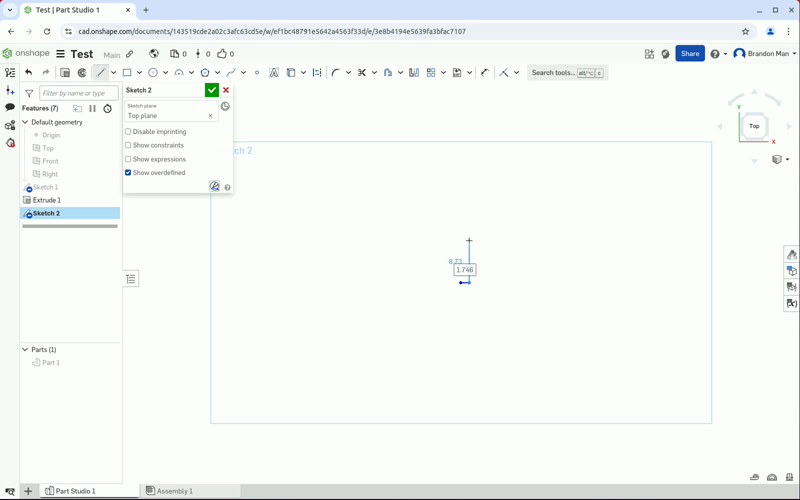
mouse_move(499, 240)
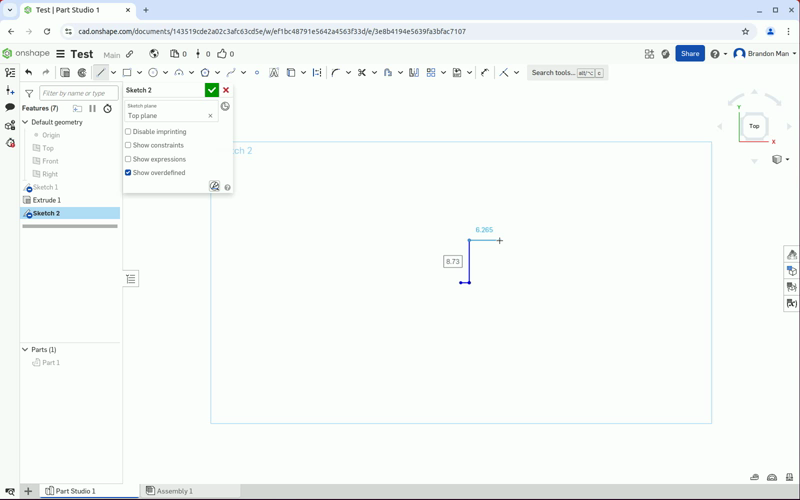
mouse_move(460, 240)
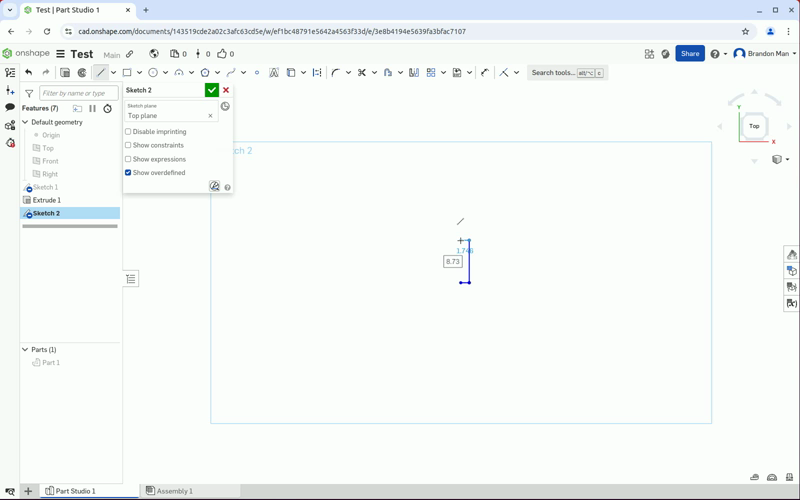
click(460, 240)
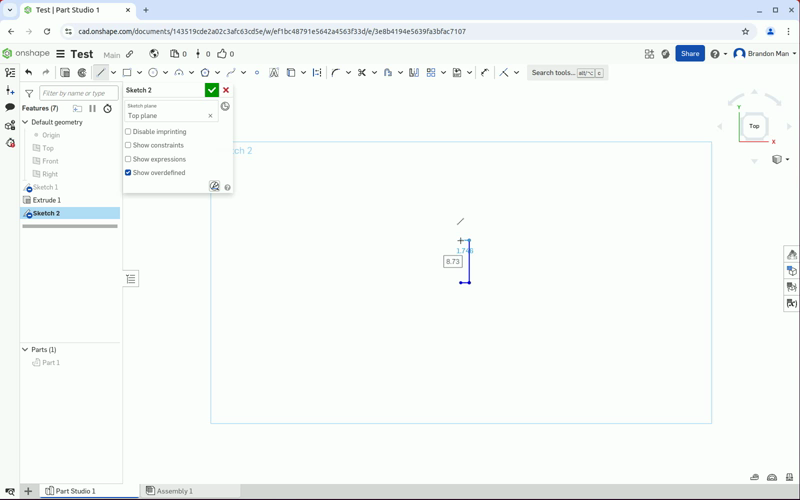
key_up(shift)
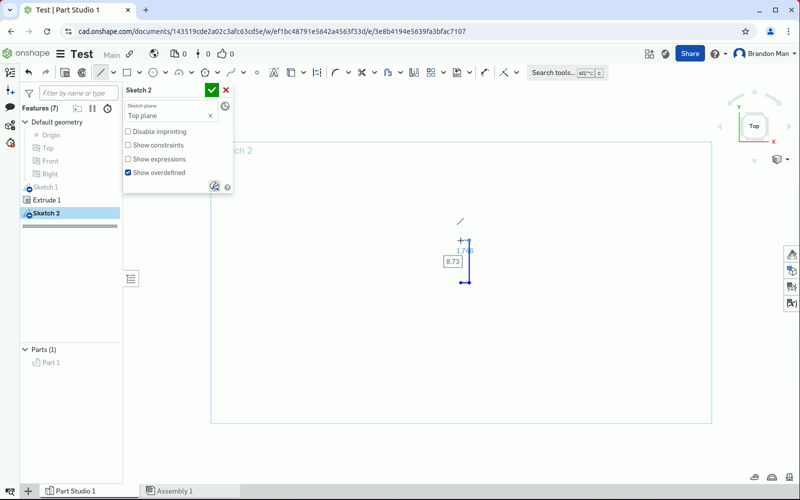
mouse_move(490, 240)
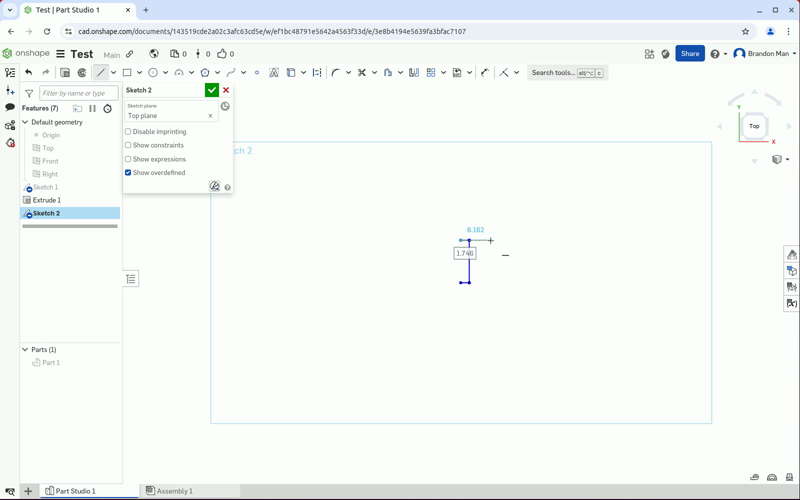
key_down(shift)
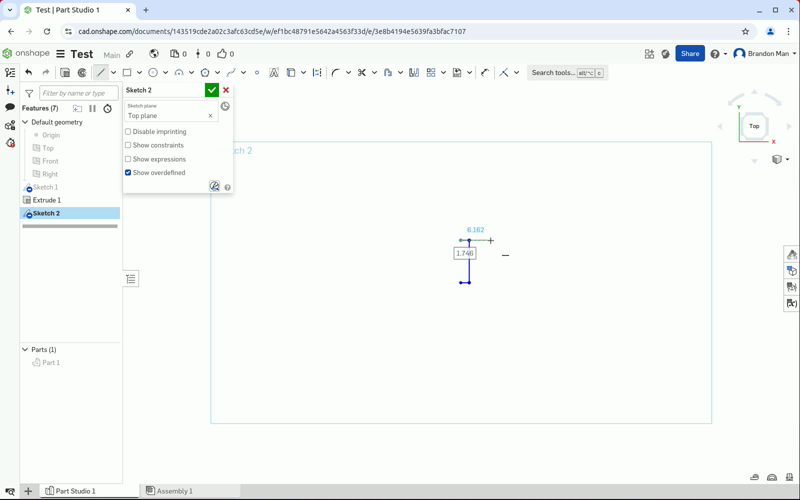
mouse_move(460, 282)
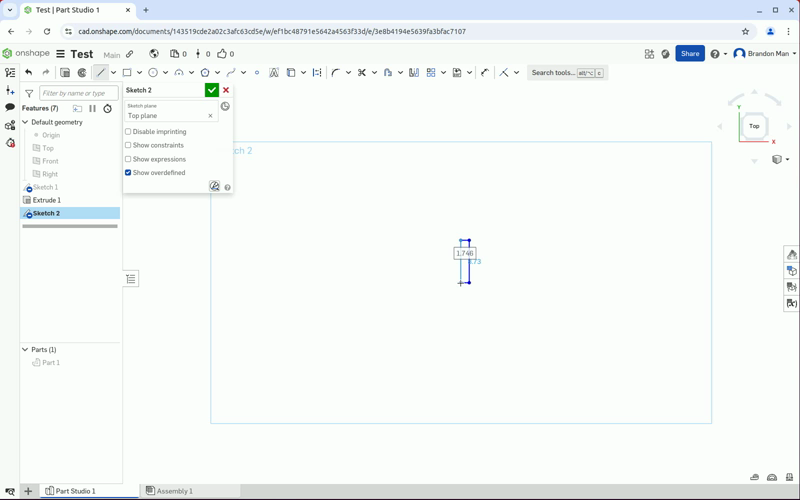
key_up(shift)
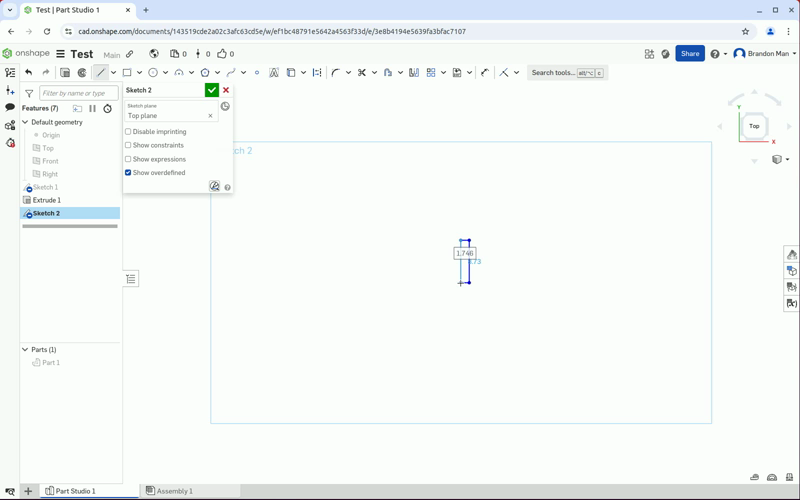
click(460, 282)
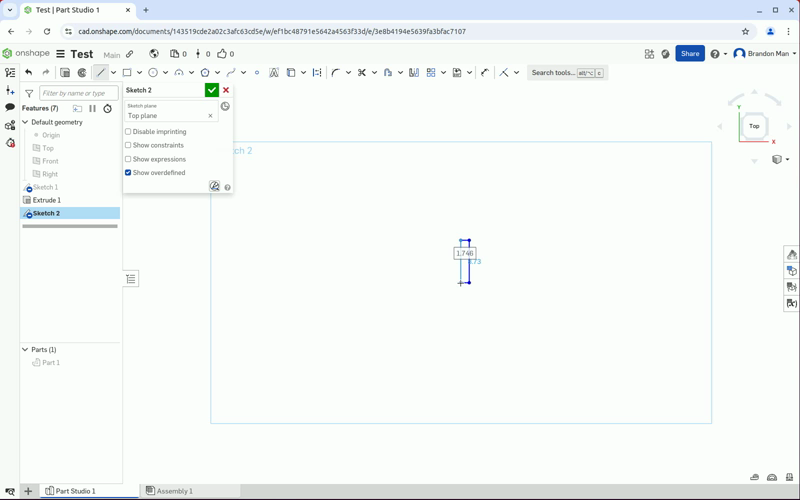
key(esc)
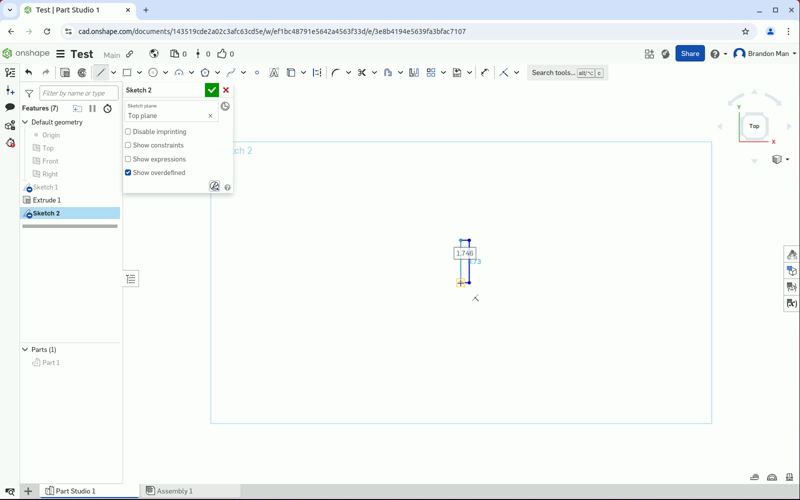
mouse_move(466, 277)
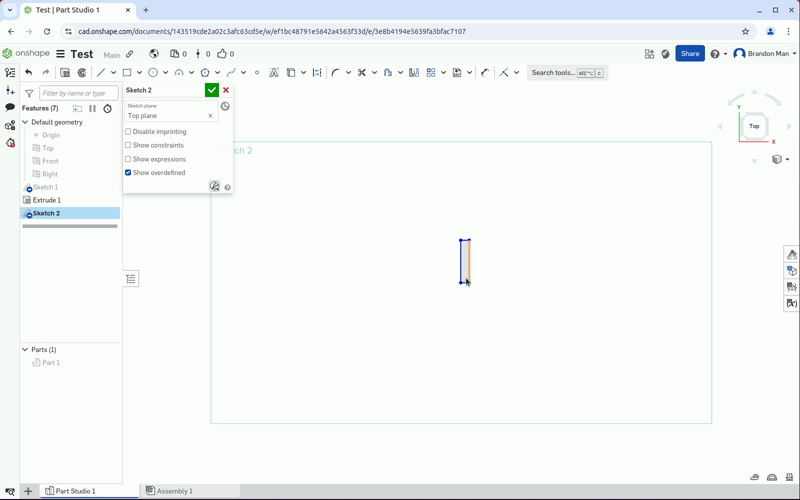
scroll(6)
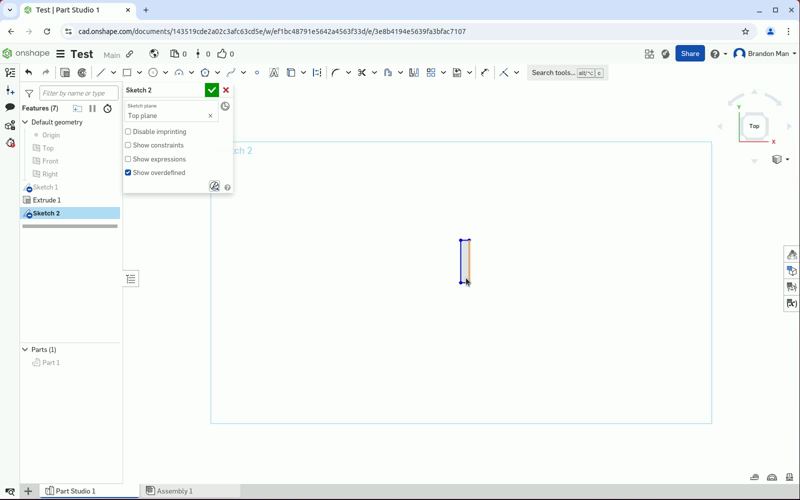
scroll(6)
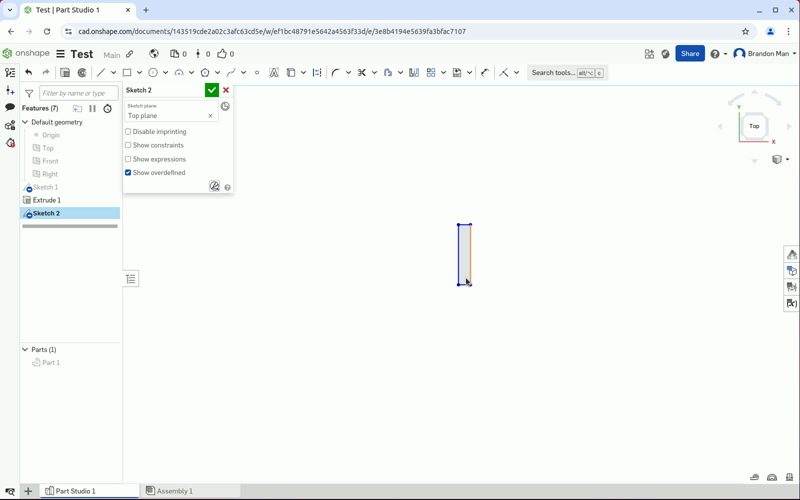
scroll(6)
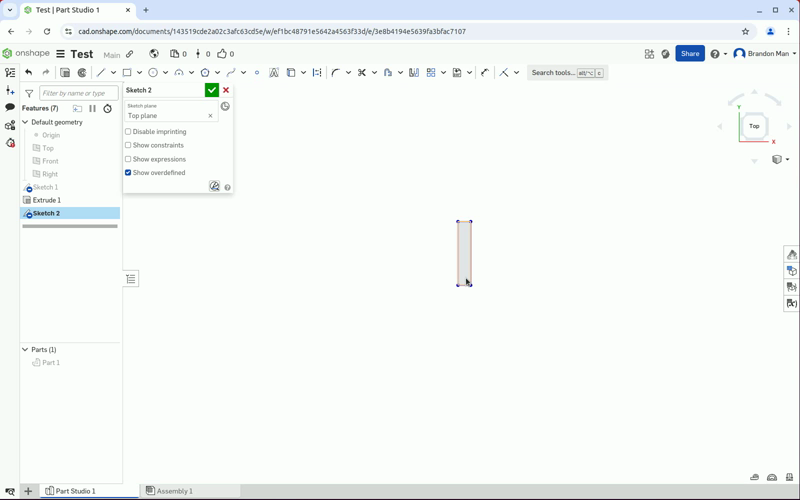
scroll(6)
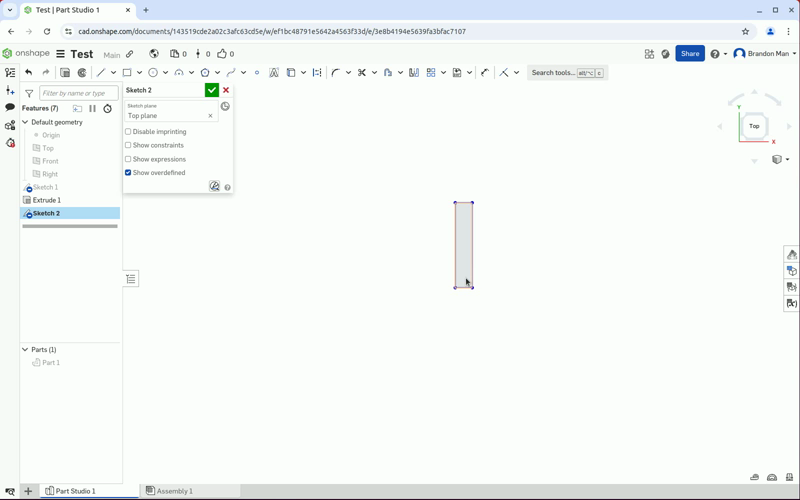
scroll(6)
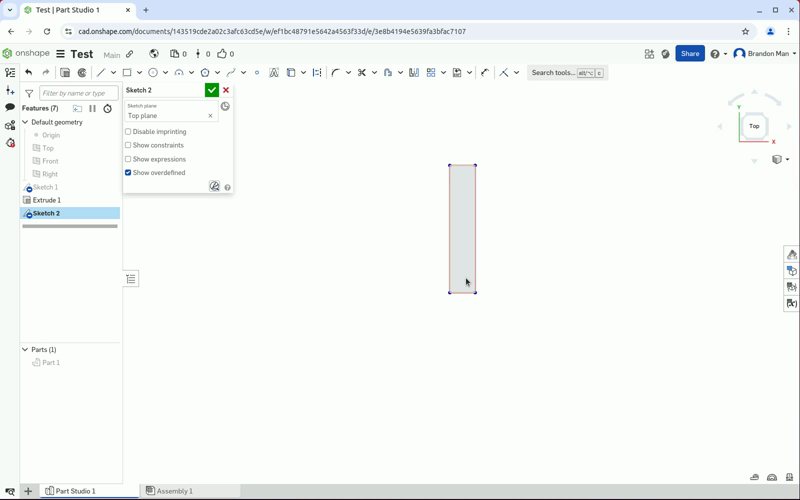
scroll(6)
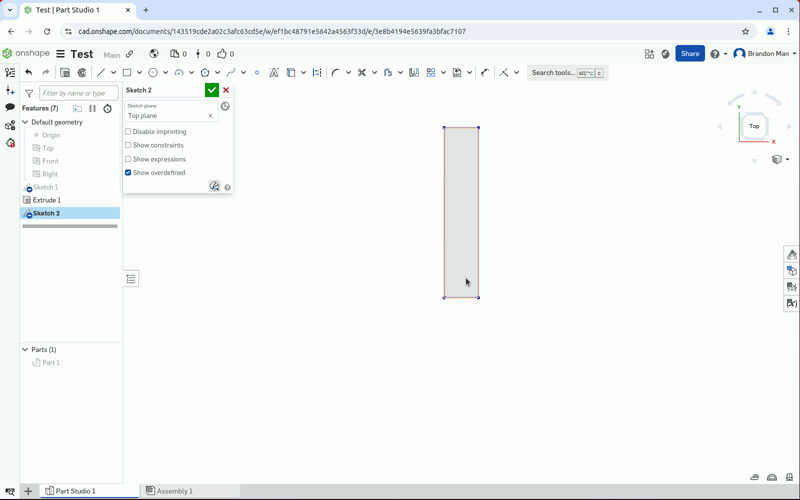
scroll(6)
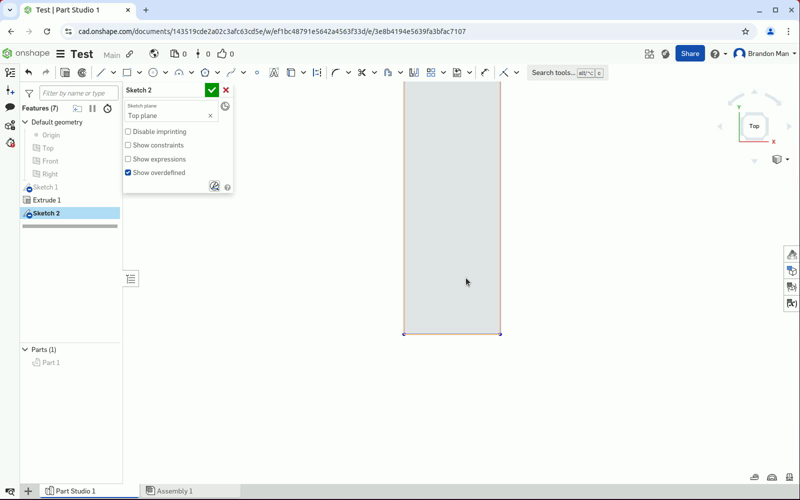
click(466, 277)
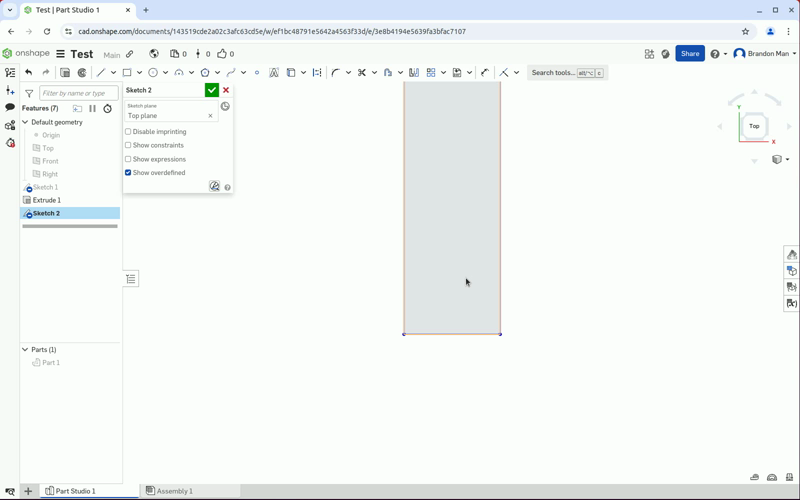
scroll(-6)
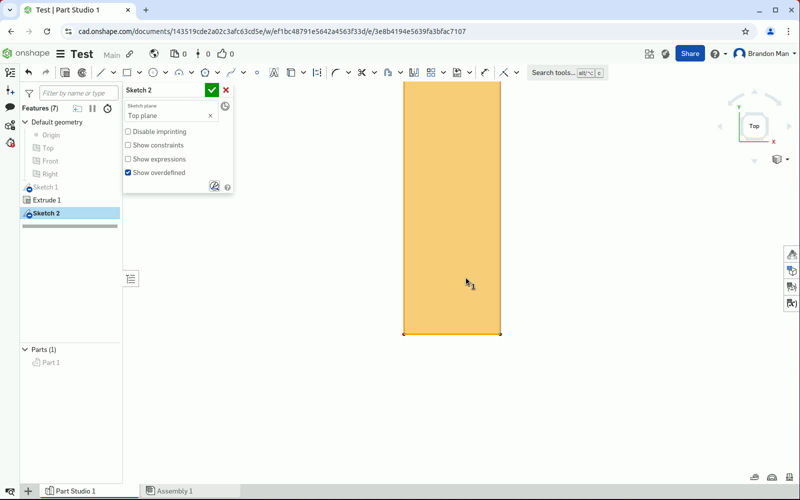
scroll(-6)
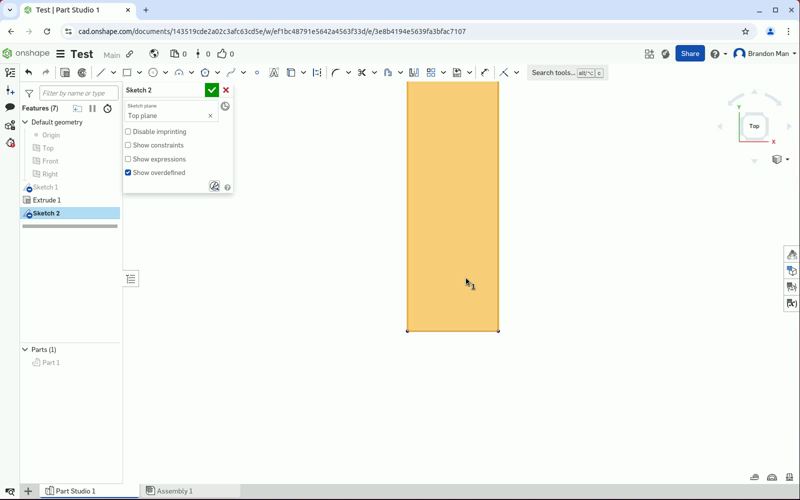
scroll(-6)
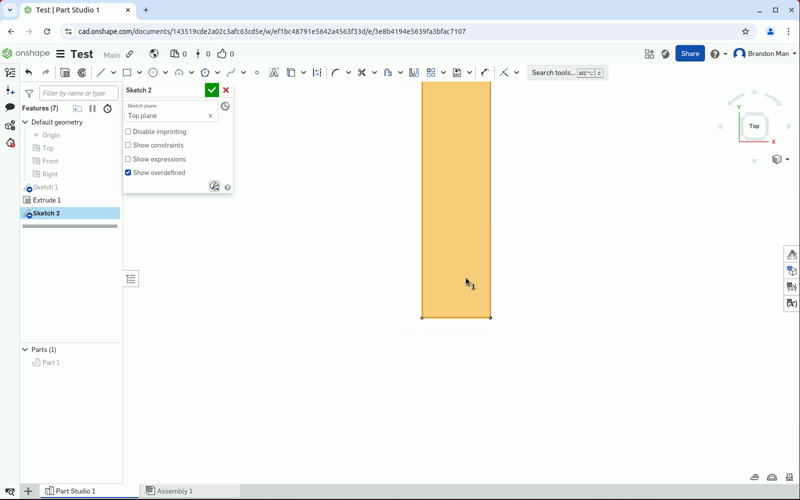
scroll(-6)
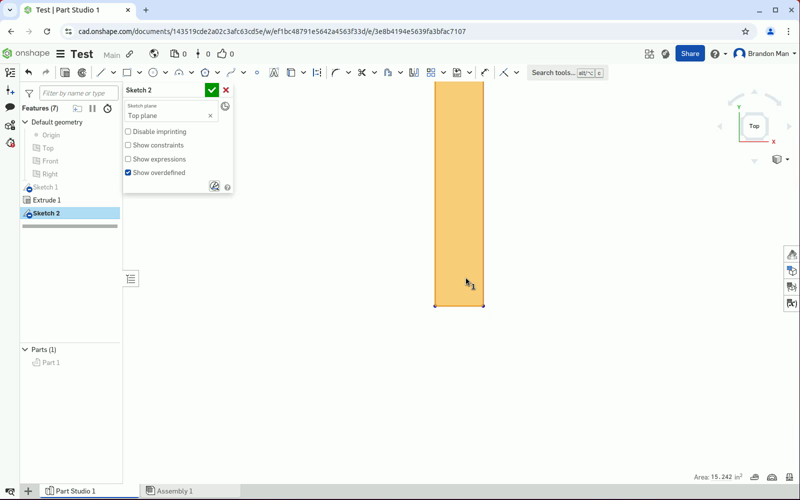
scroll(-6)
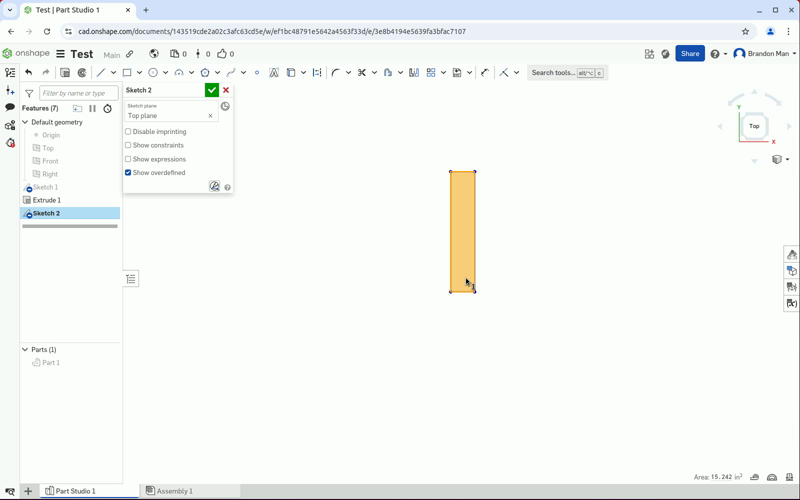
scroll(-6)
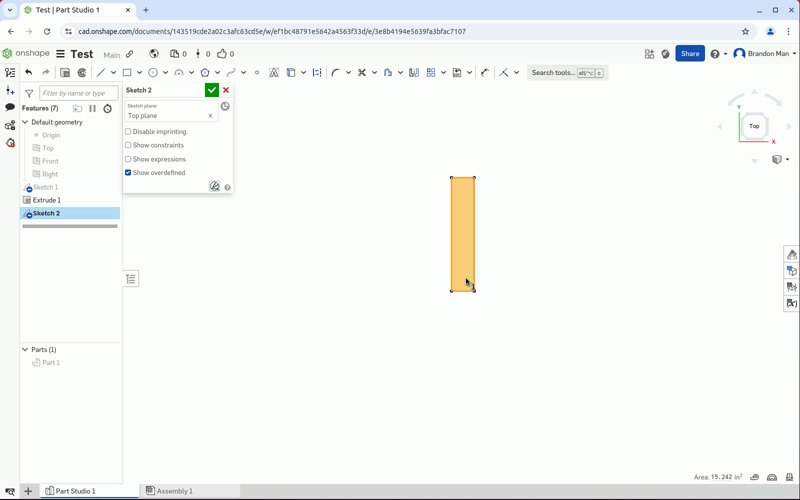
scroll(-6)
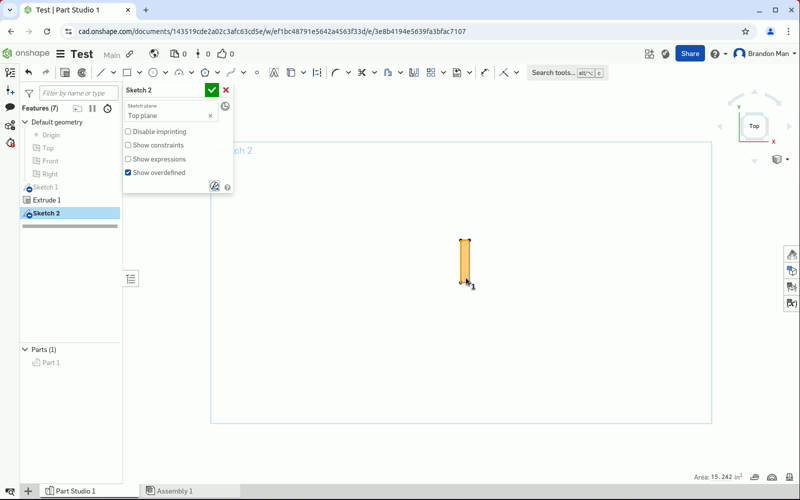
mouse_move(73, 352)
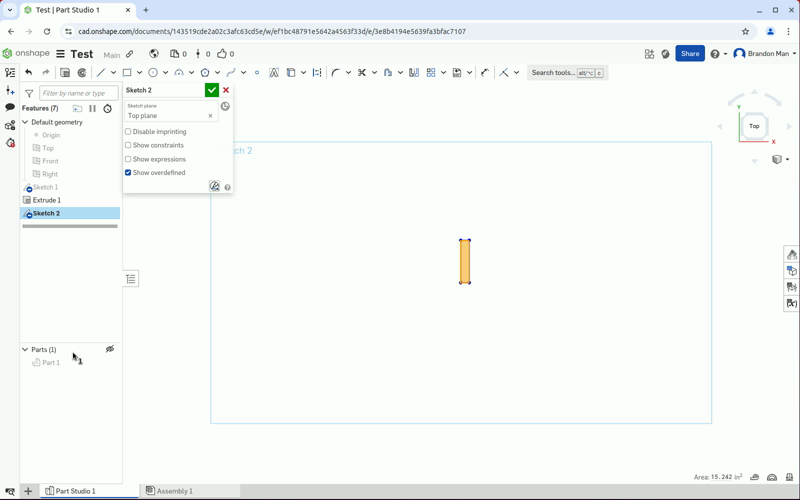
key(shift+y)
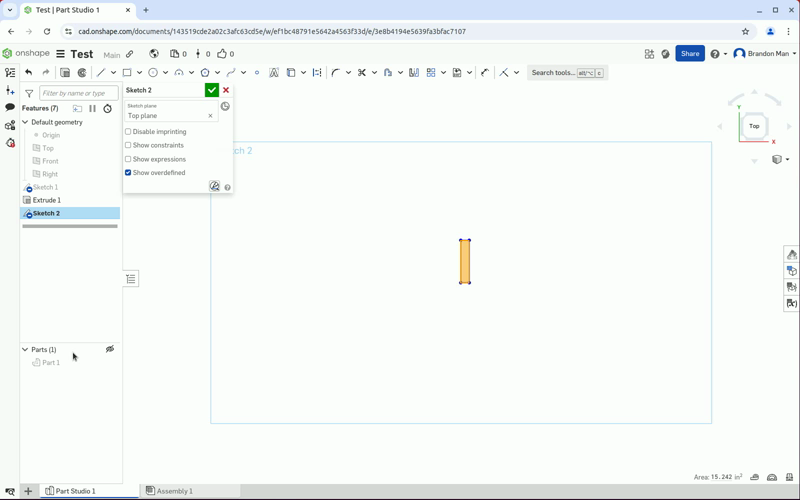
key(shift+e)
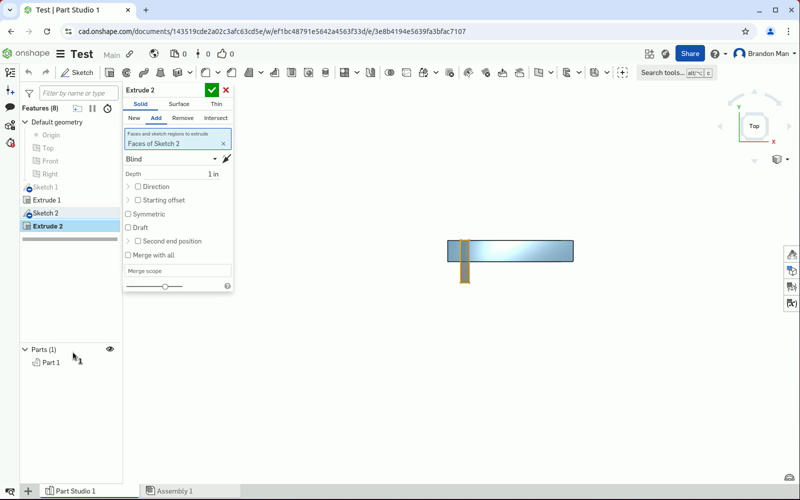
mouse_move(143, 106)
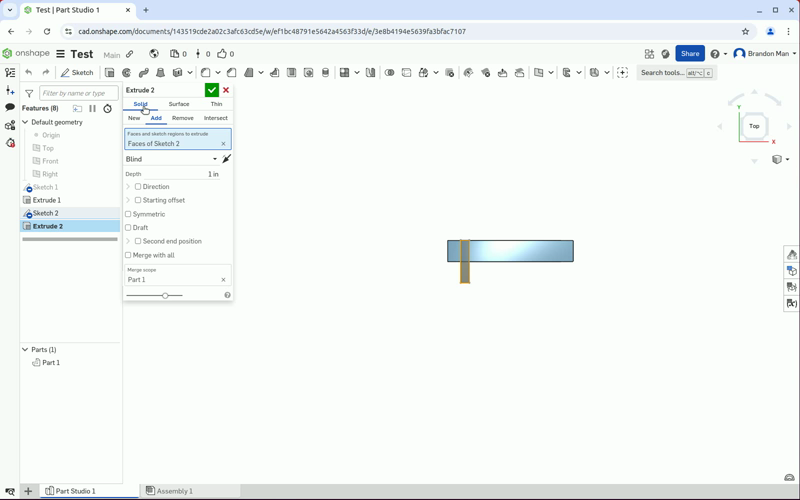
click(143, 106)
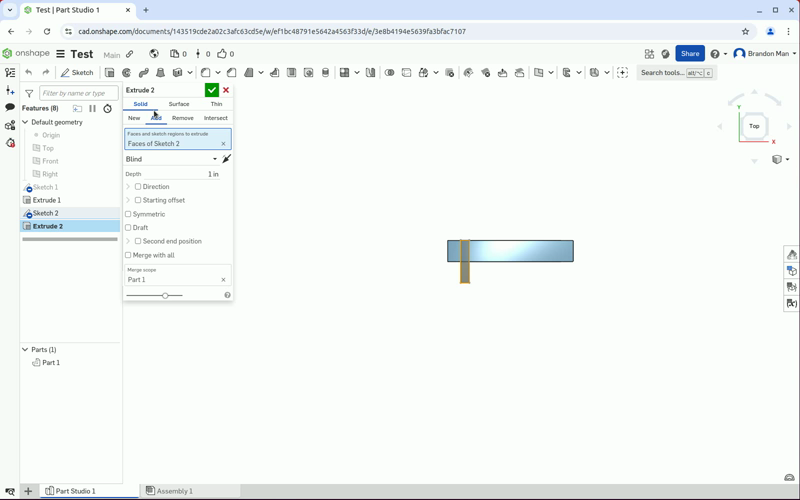
mouse_move(186, 120)
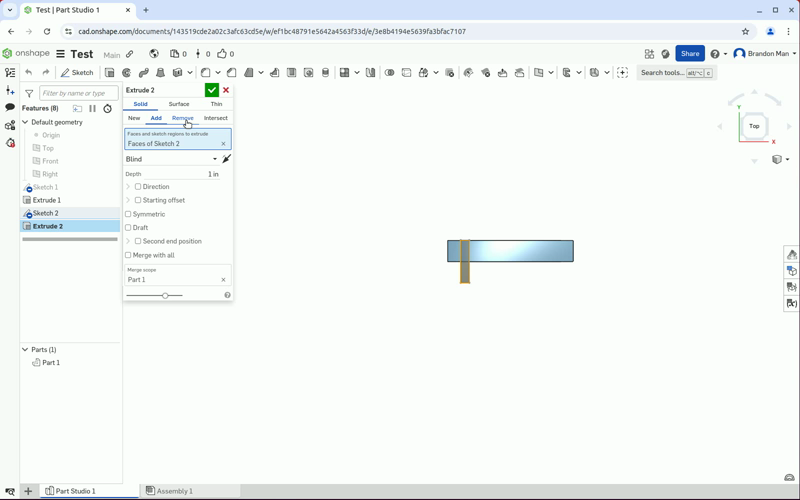
click(186, 120)
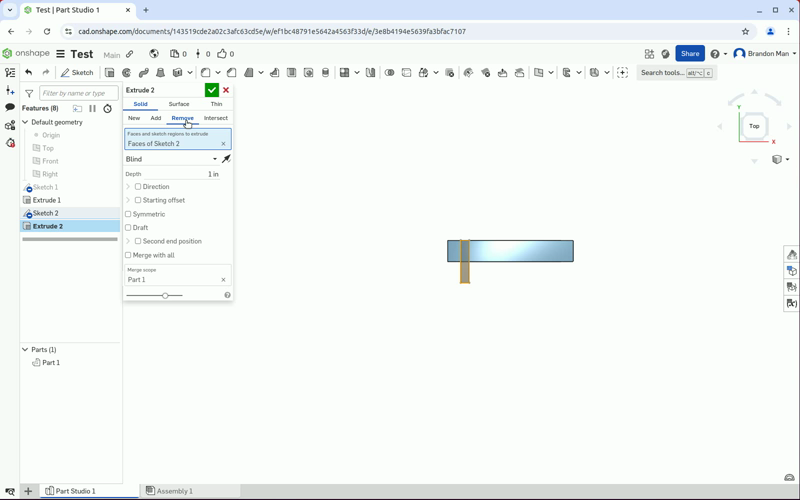
key(tab, 4)
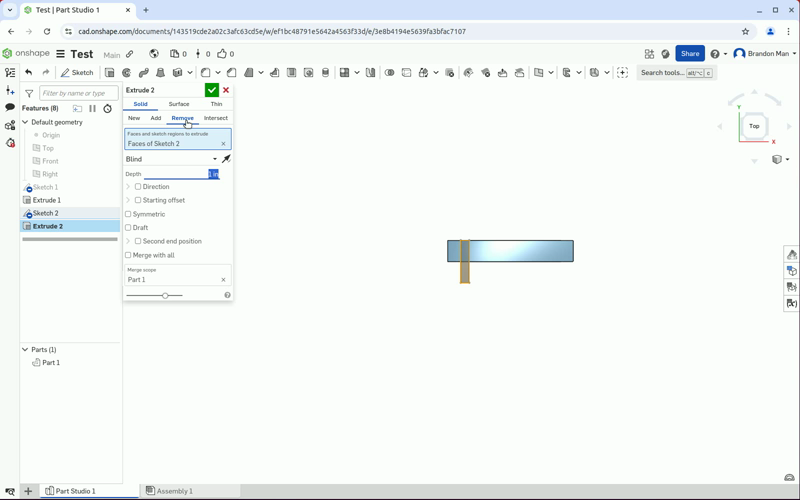
text(1.204)
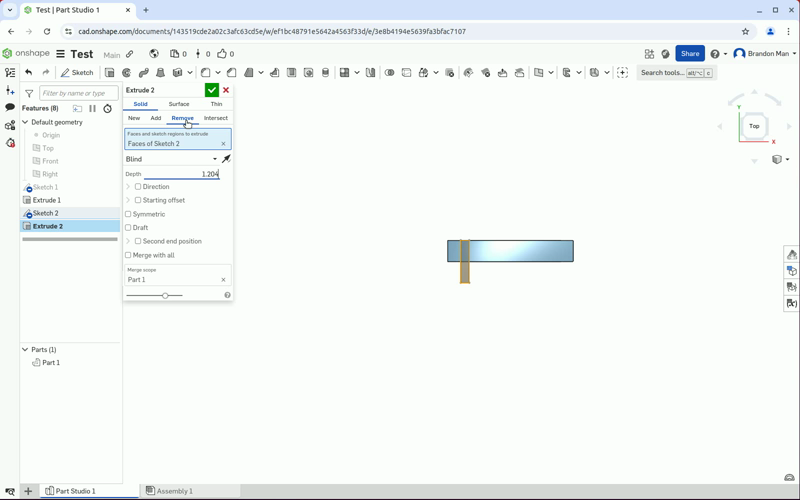
key(tab, 6)
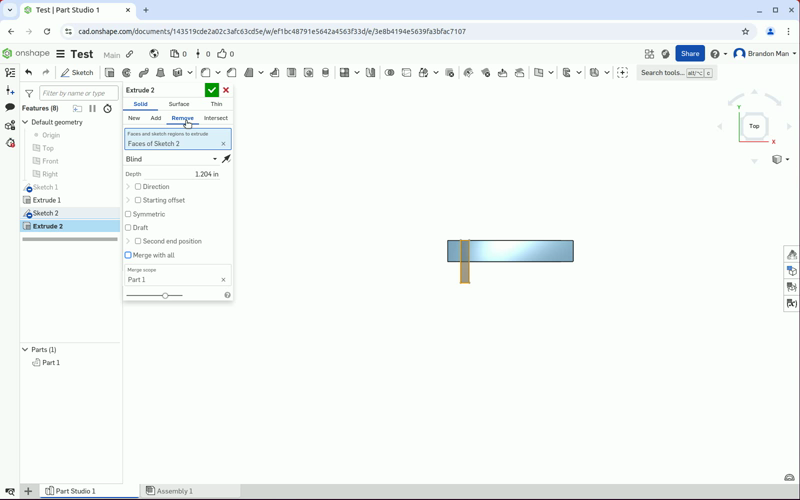
key(space)
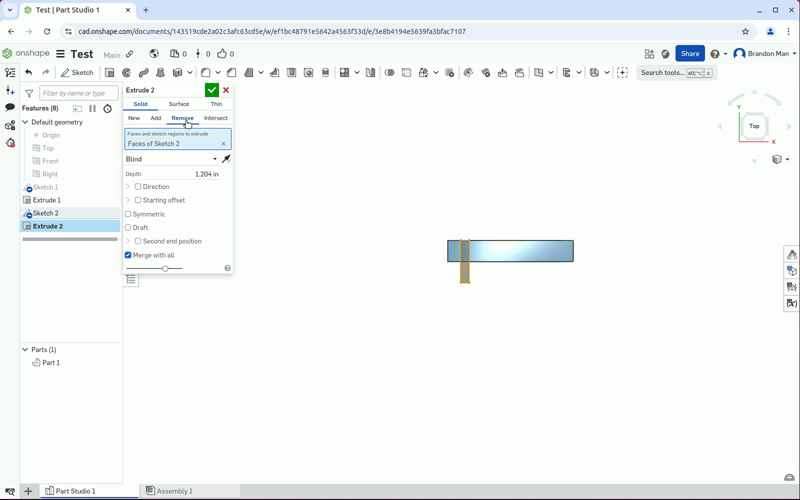
key(enter)
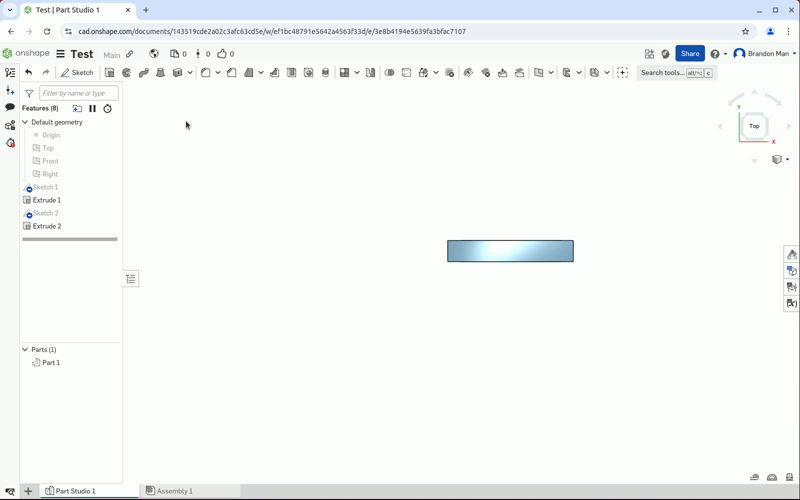
key(shift+h)
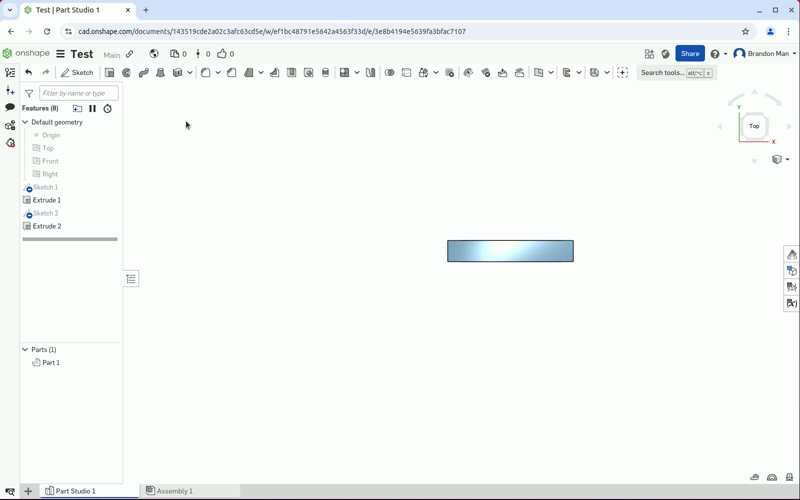
key(shift+h)
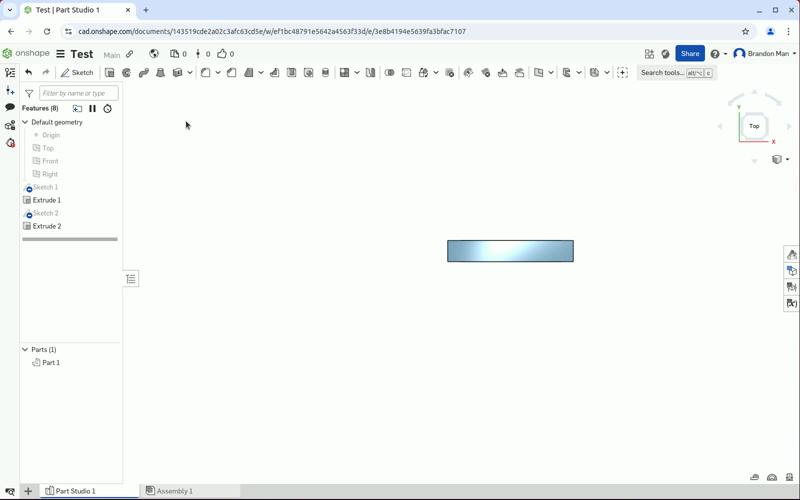
mouse_move(73, 189)
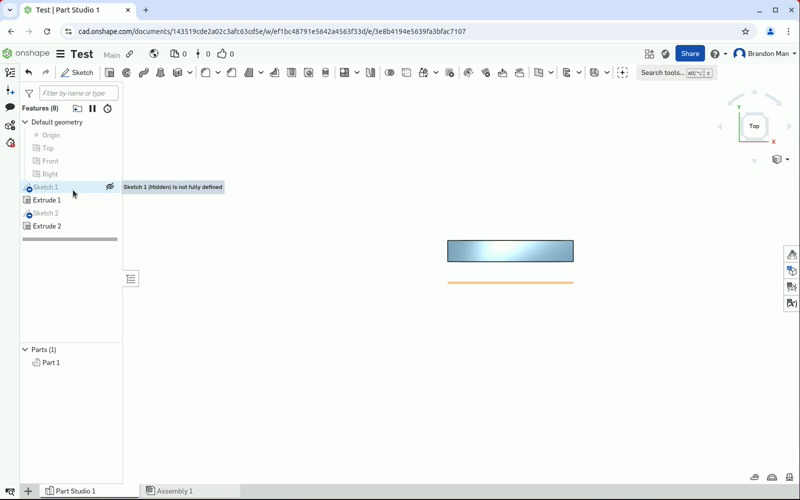
click(73, 189)
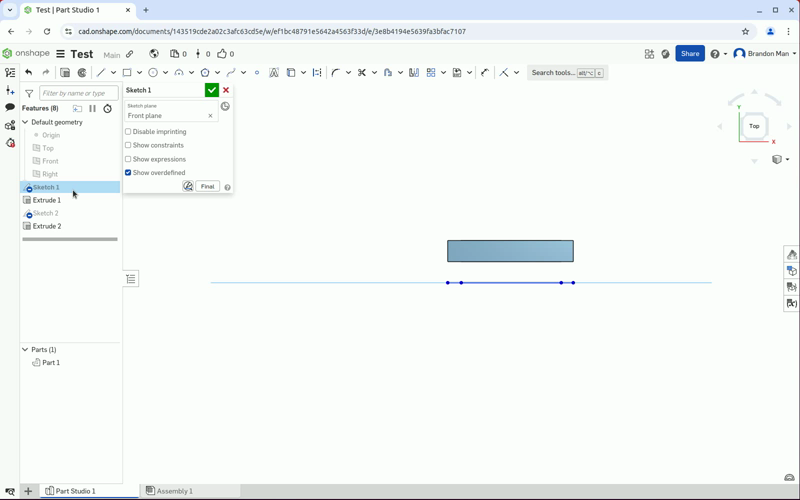
mouse_move(229, 92)
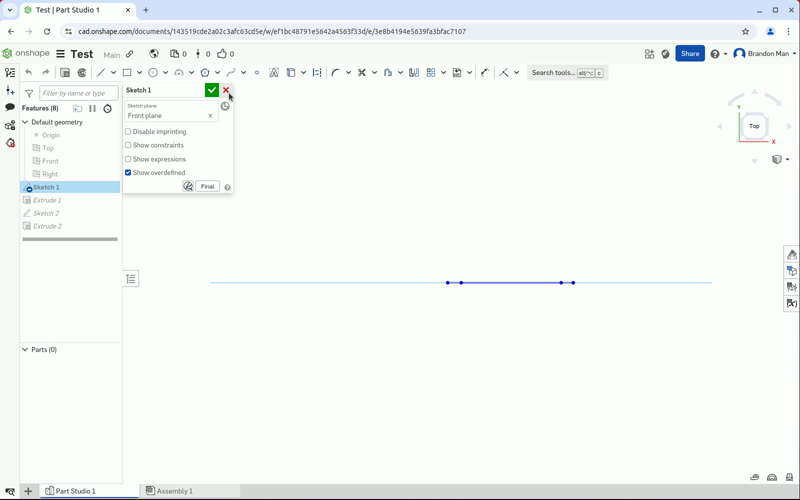
click(229, 92)
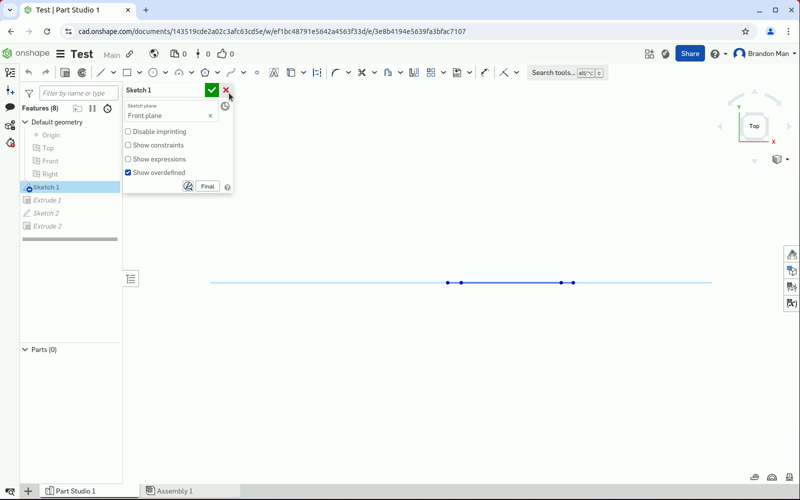
key(shift+s)
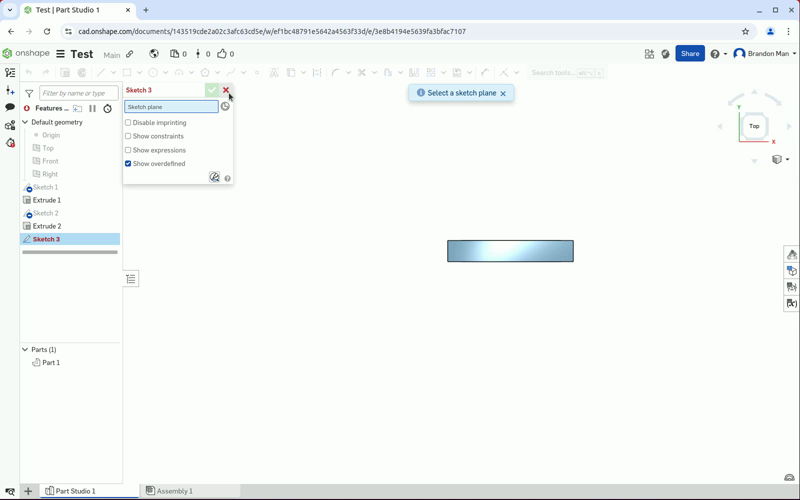
mouse_move(73, 150)
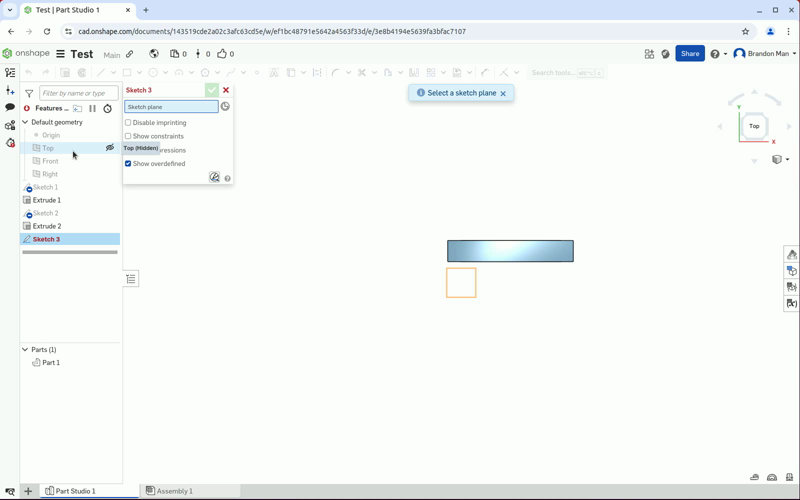
click(73, 150)
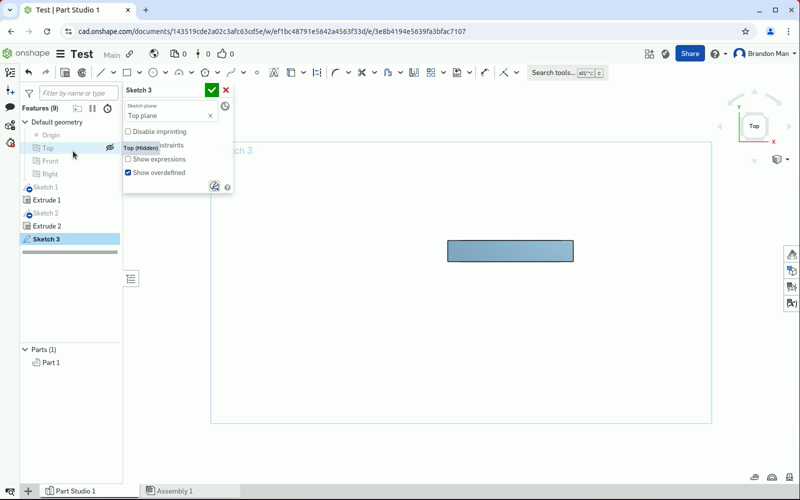
mouse_move(73, 352)
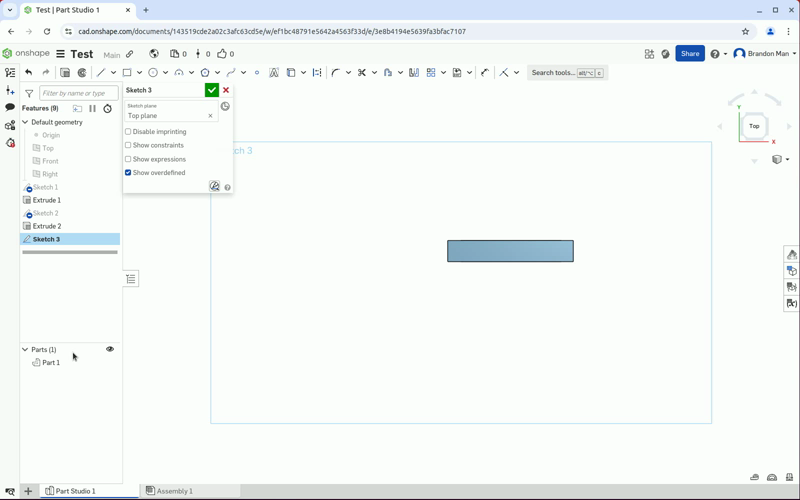
key(y)
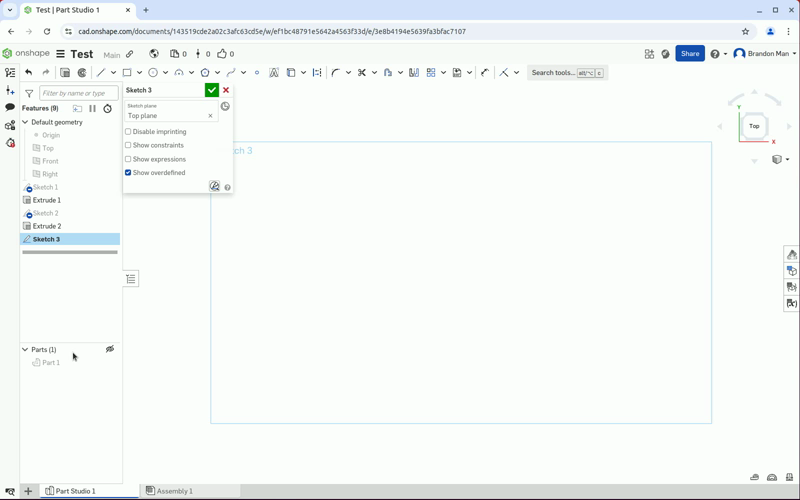
key(l)
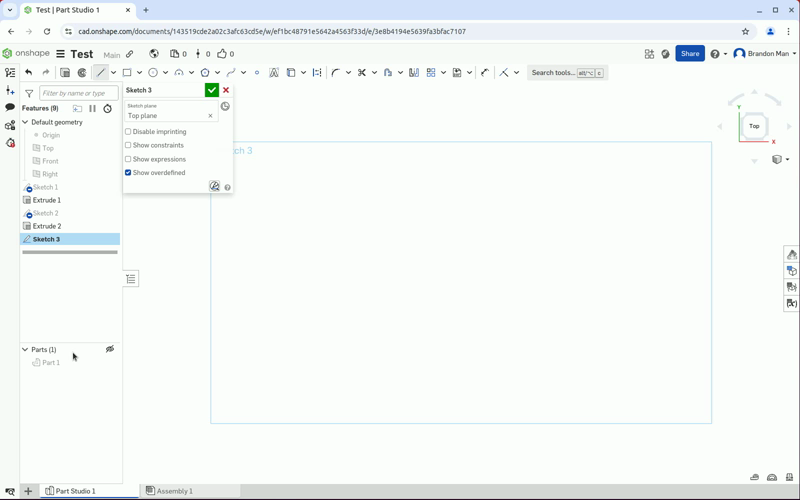
key_down(shift)
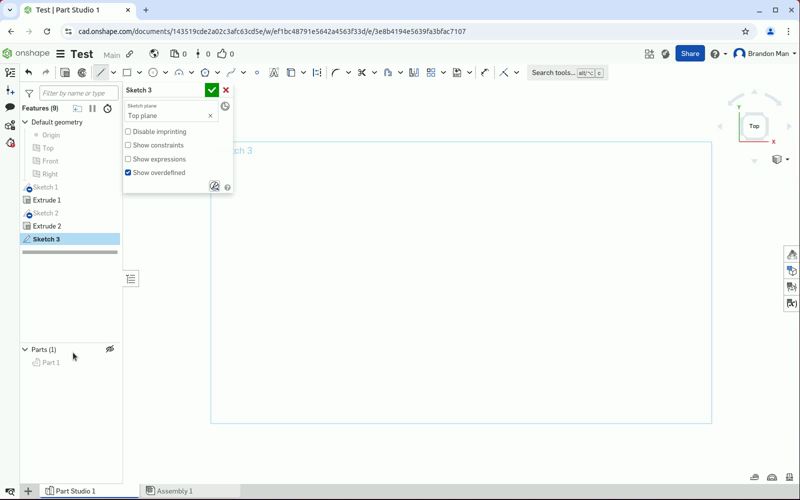
mouse_move(552, 282)
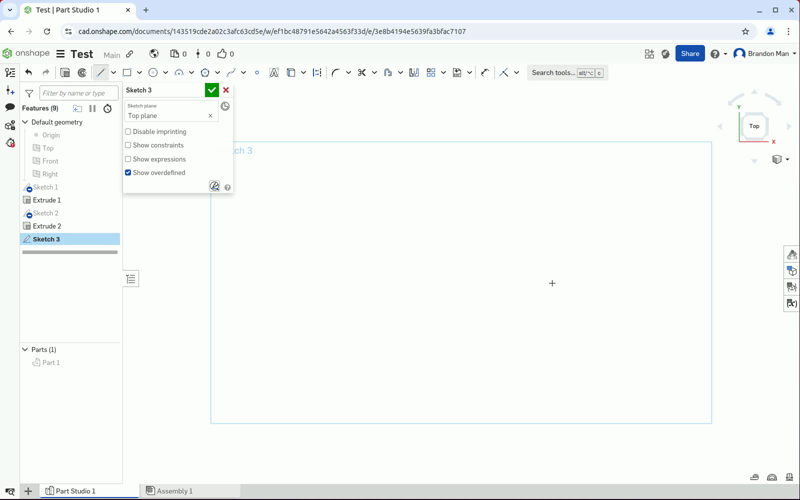
click(552, 282)
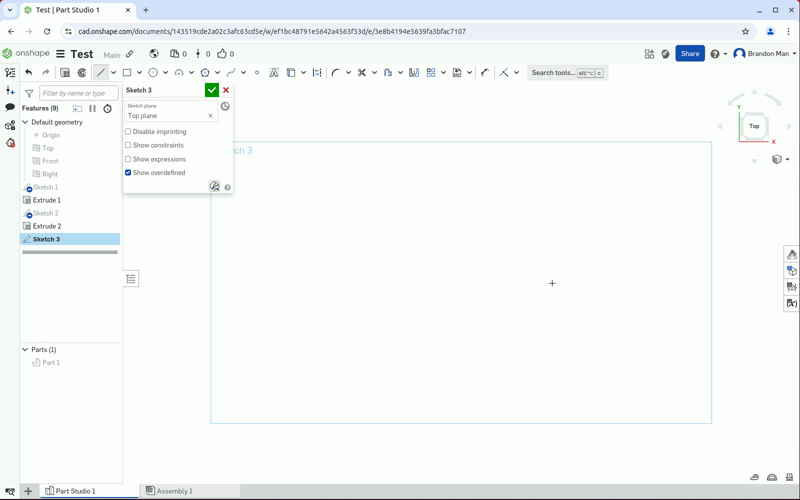
key_up(shift)
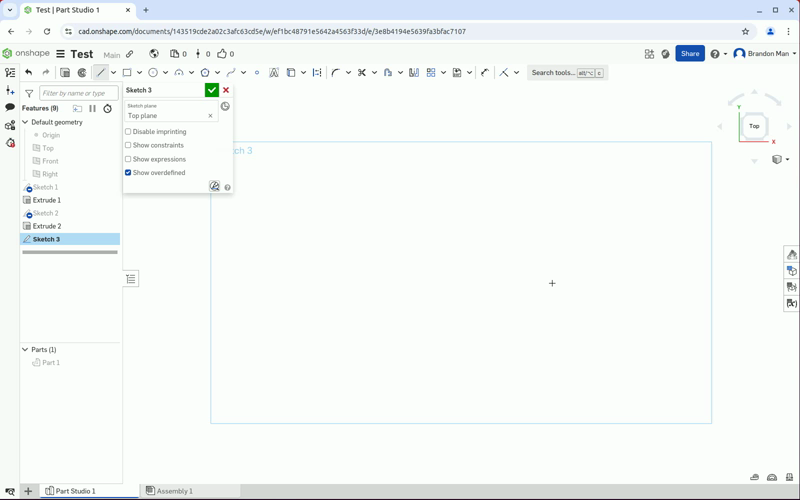
key_down(shift)
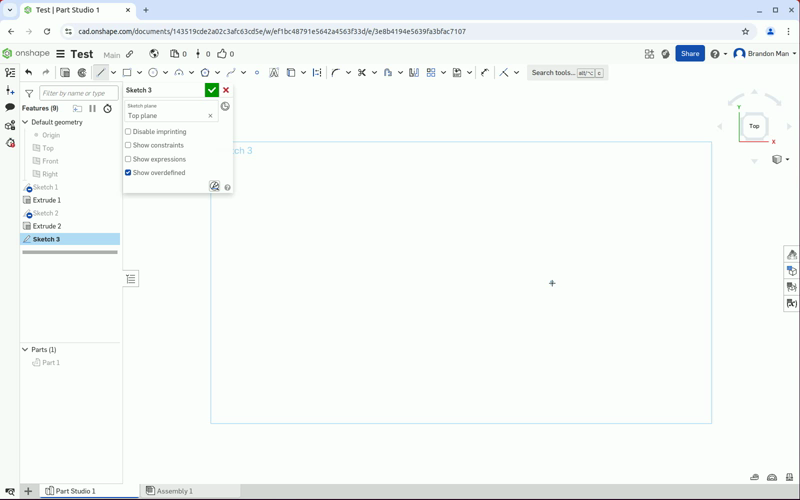
mouse_move(582, 282)
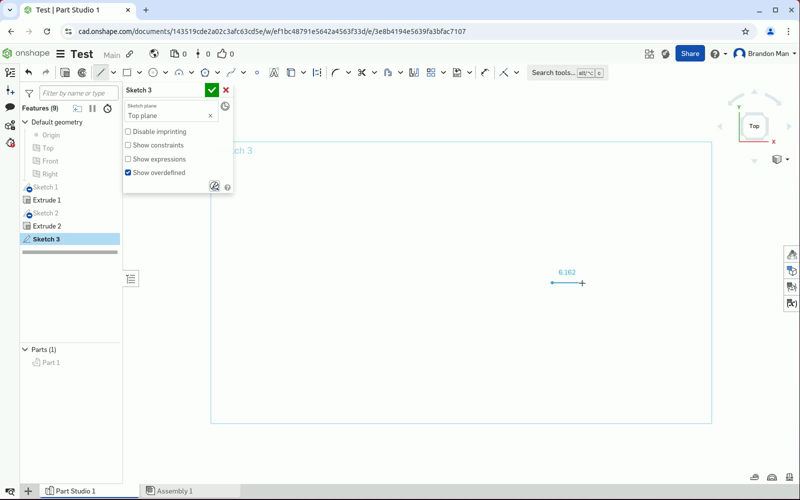
mouse_move(560, 282)
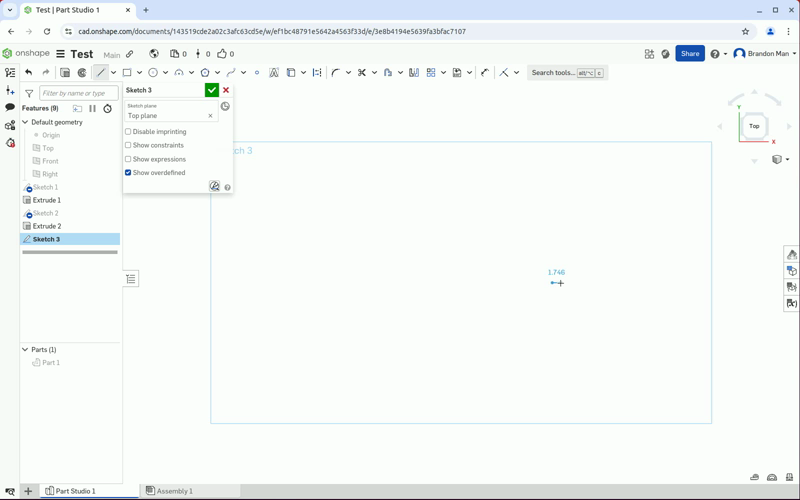
click(560, 282)
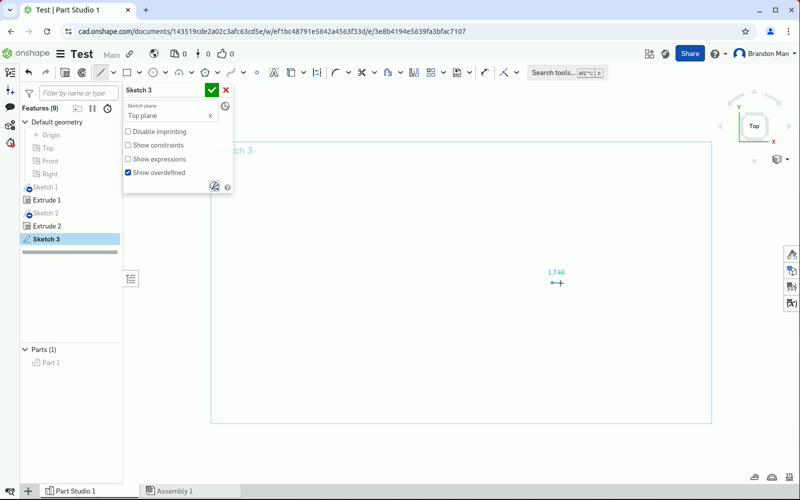
key_up(shift)
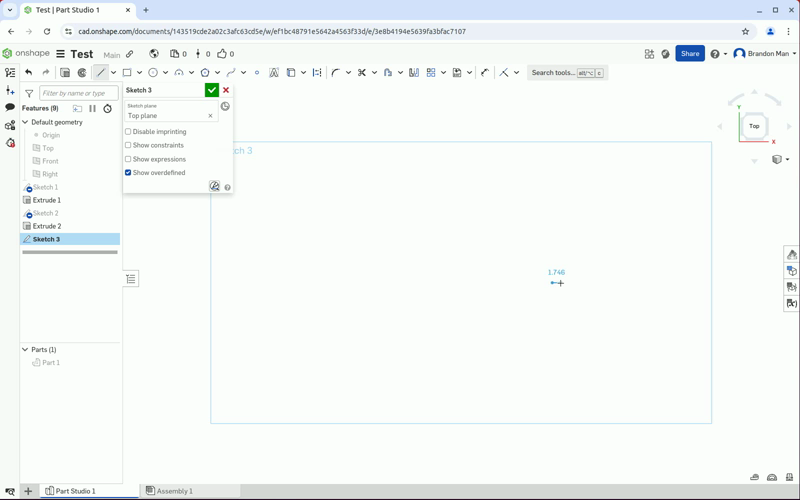
key_down(shift)
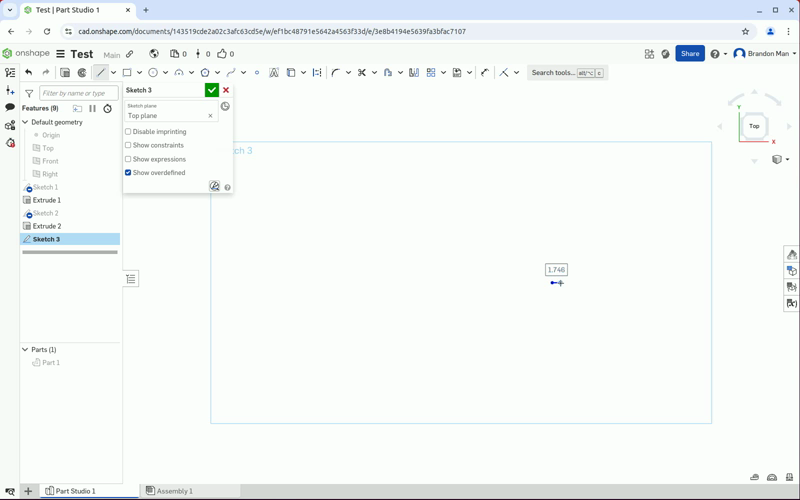
mouse_move(589, 282)
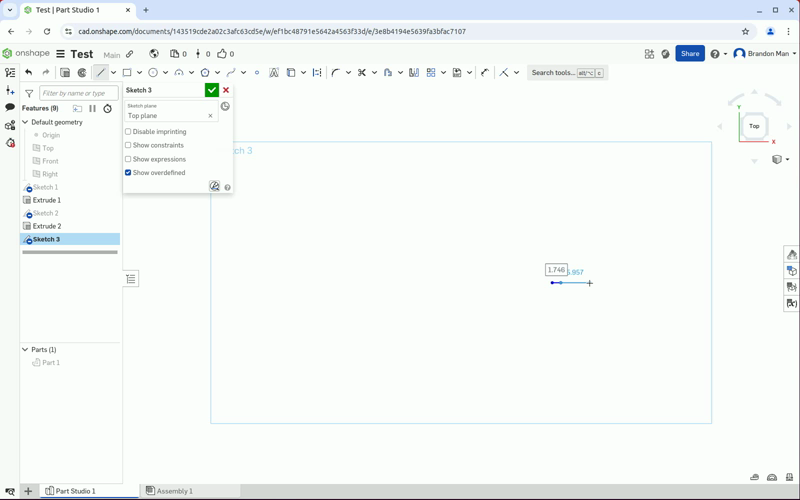
mouse_move(560, 240)
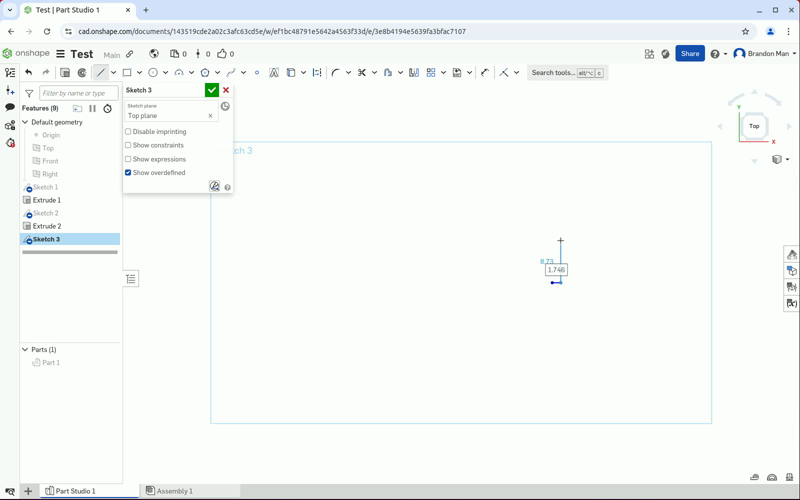
click(560, 240)
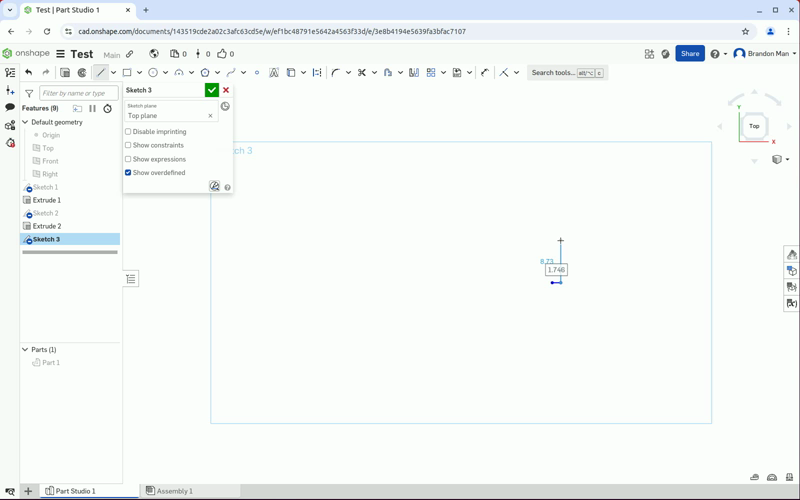
key_up(shift)
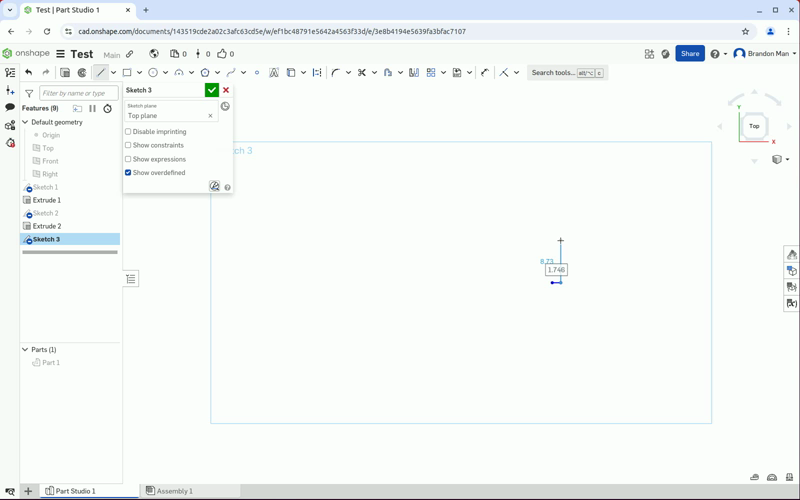
key_down(shift)
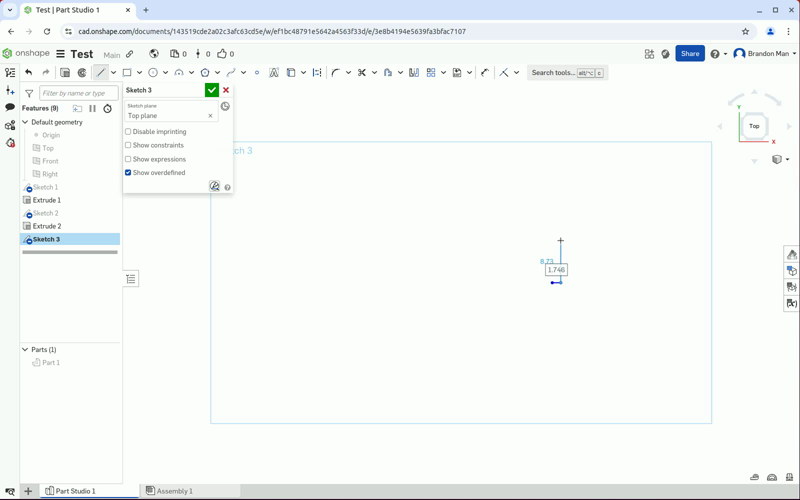
mouse_move(589, 240)
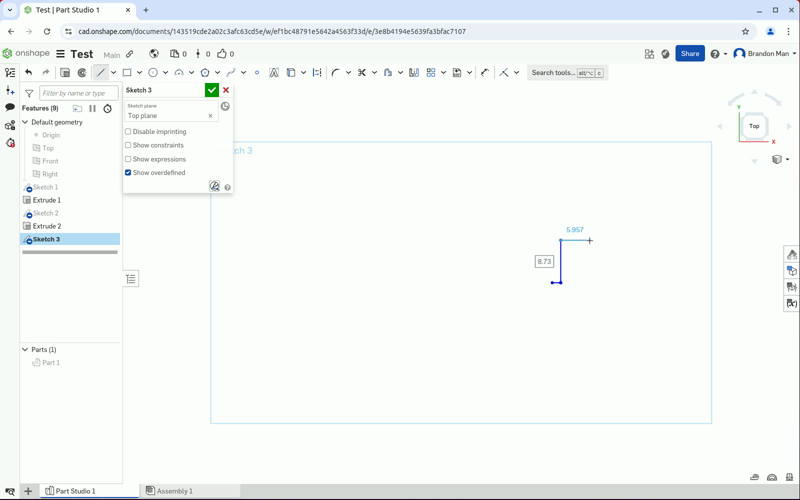
mouse_move(552, 240)
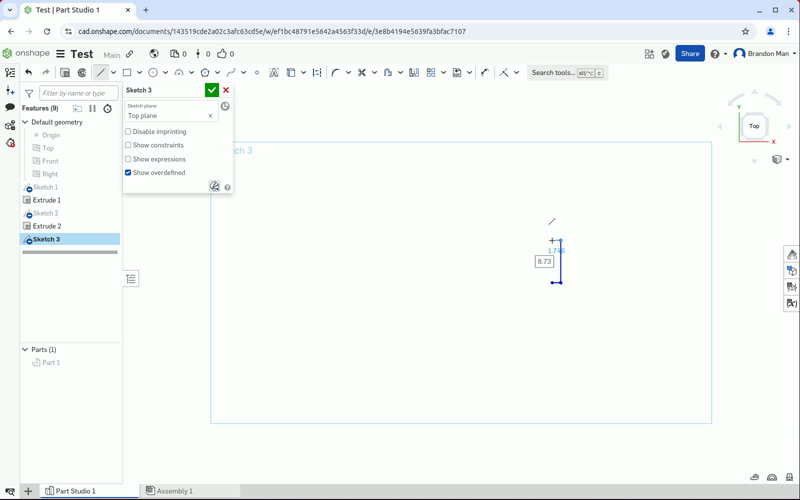
click(552, 240)
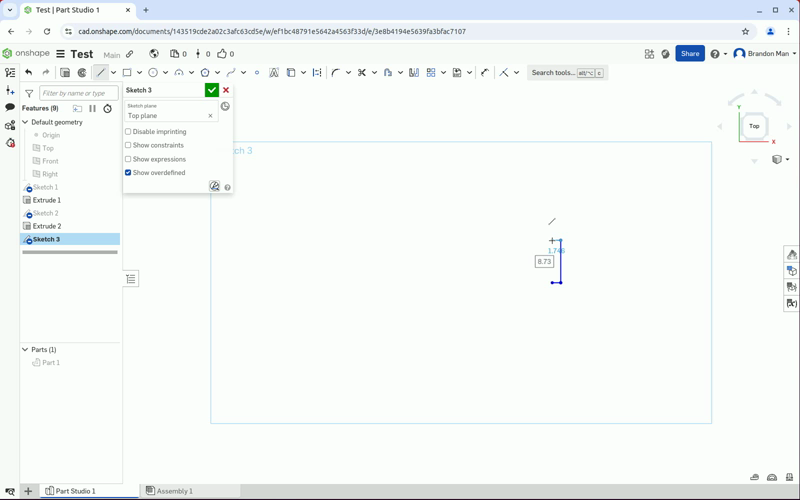
key_up(shift)
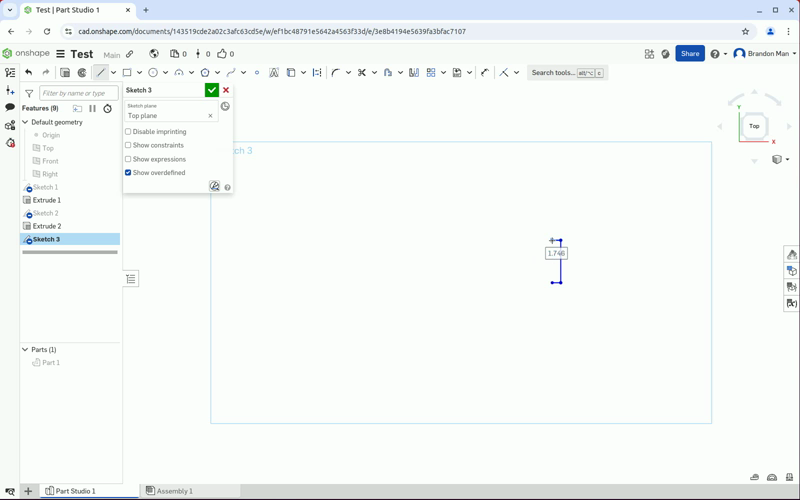
mouse_move(582, 240)
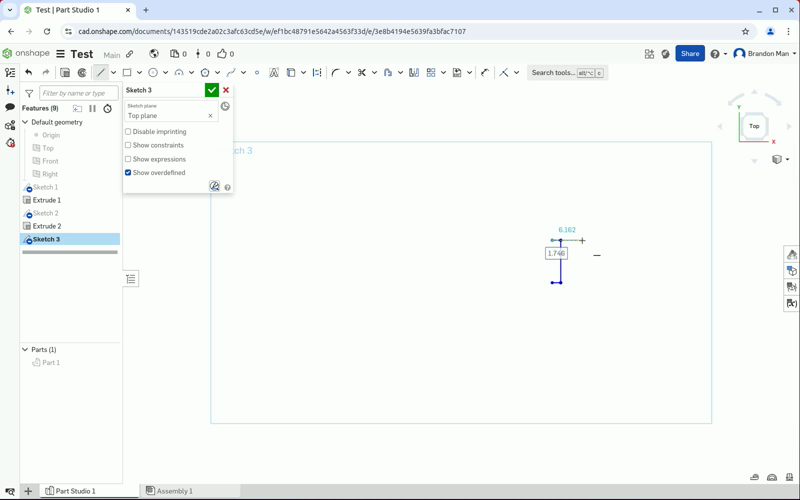
key_down(shift)
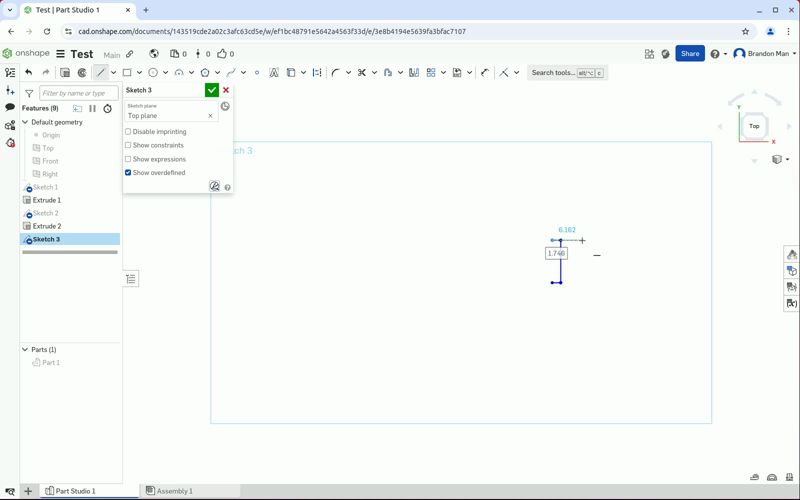
mouse_move(552, 282)
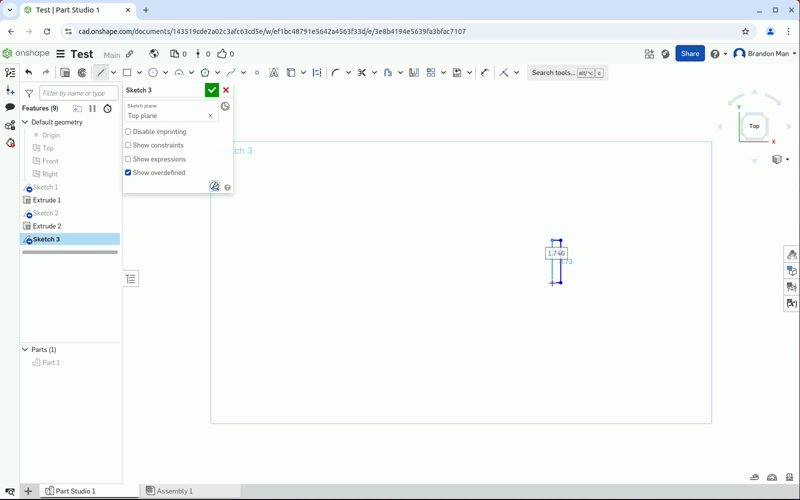
key_up(shift)
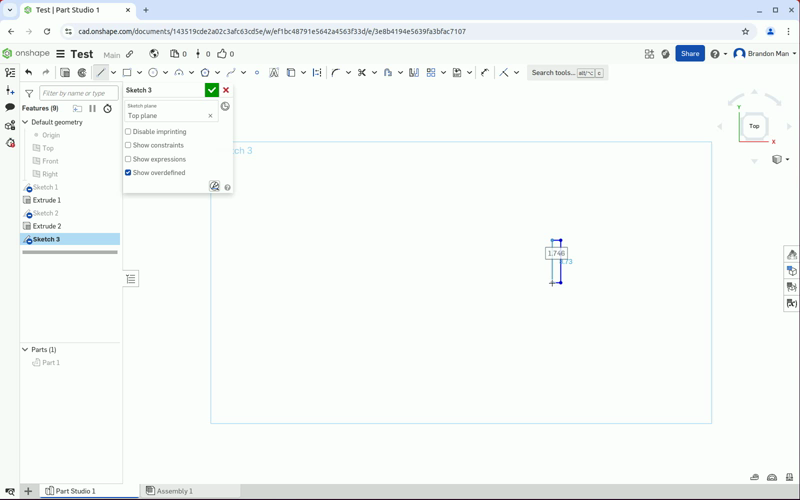
click(552, 282)
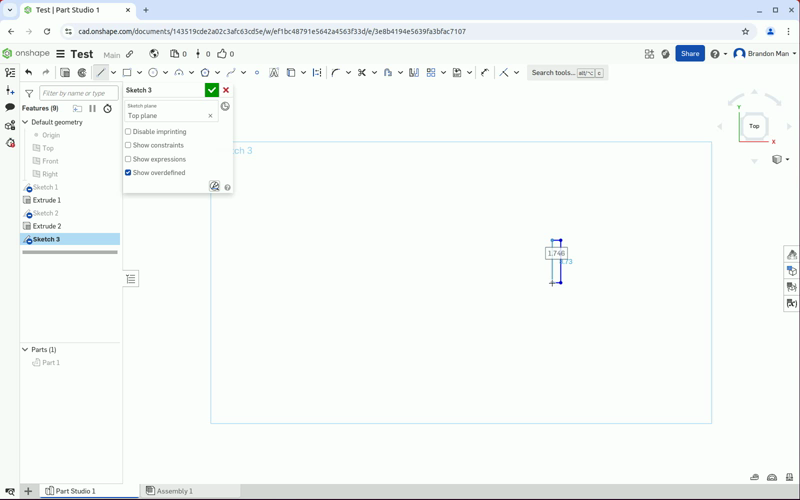
key(esc)
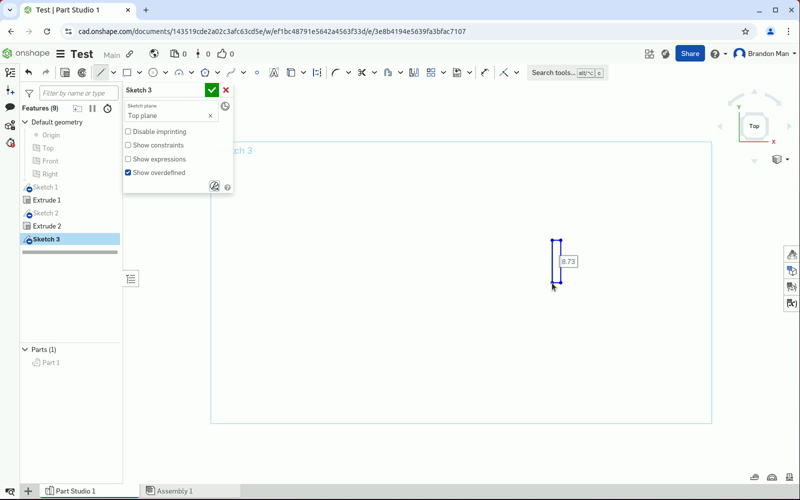
mouse_move(559, 259)
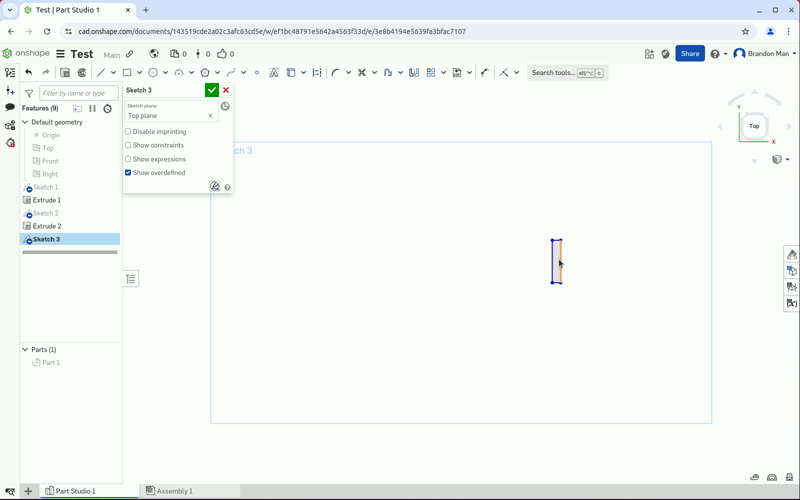
scroll(6)
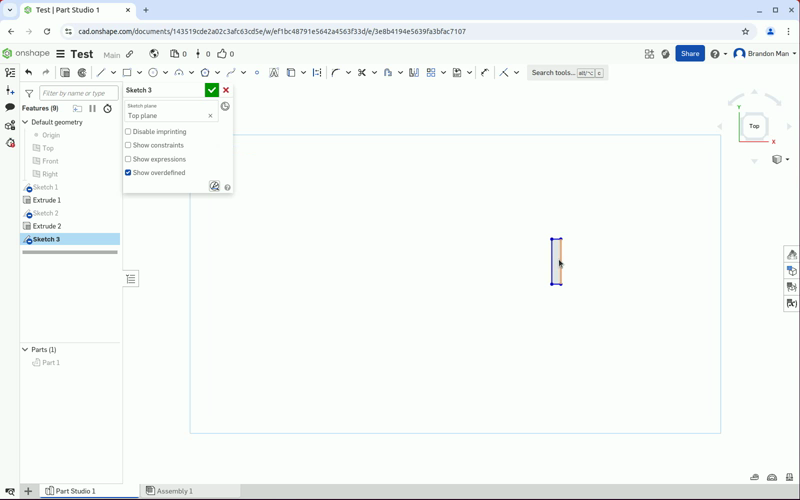
scroll(6)
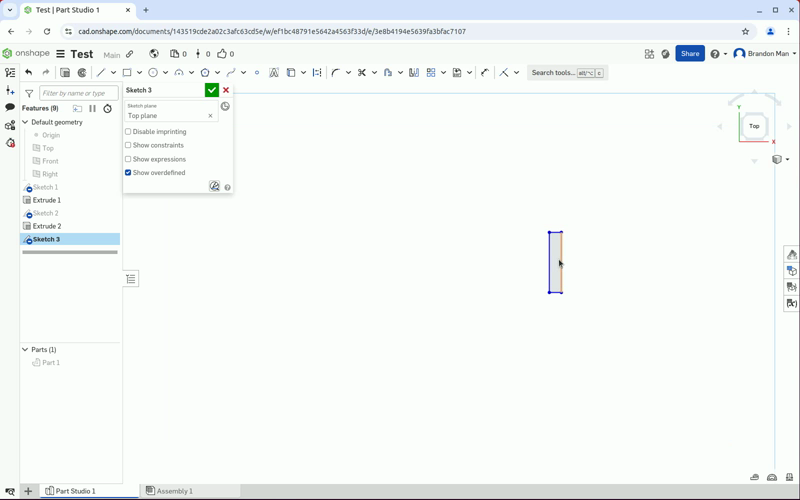
scroll(6)
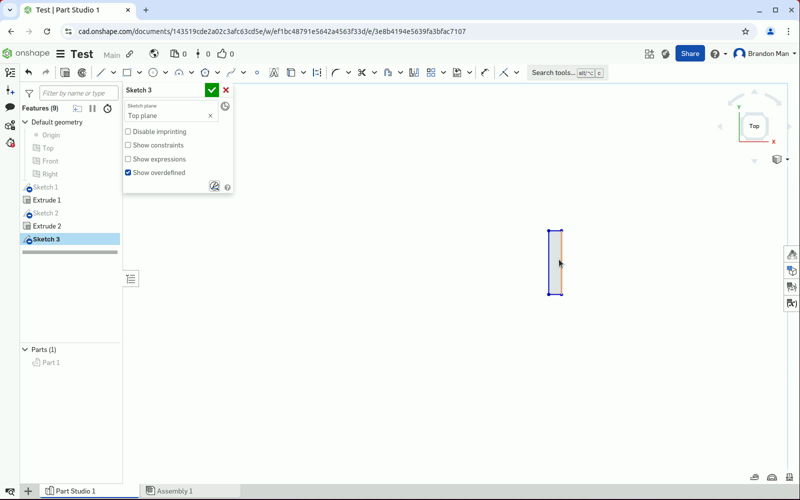
scroll(6)
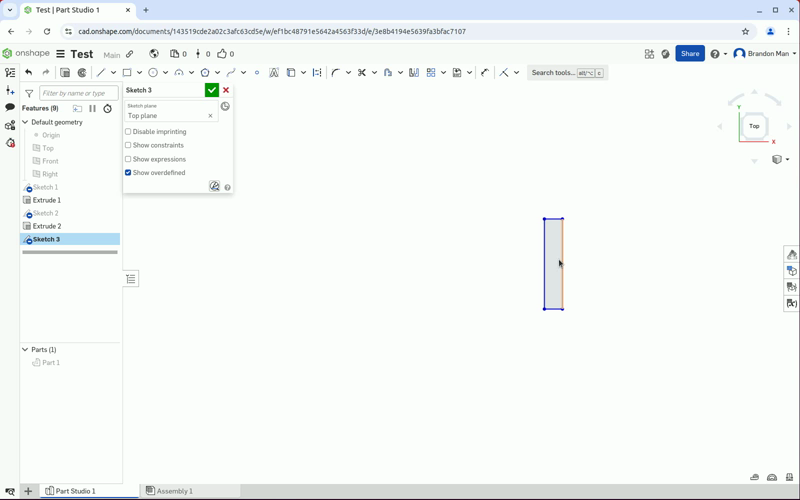
scroll(6)
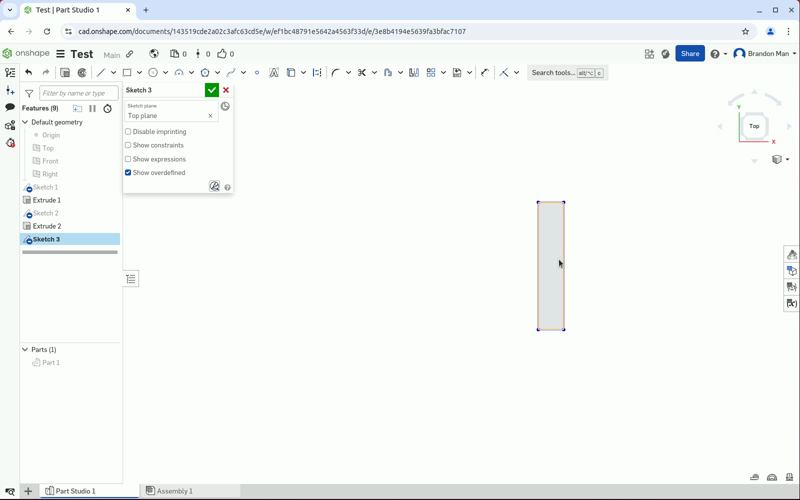
scroll(6)
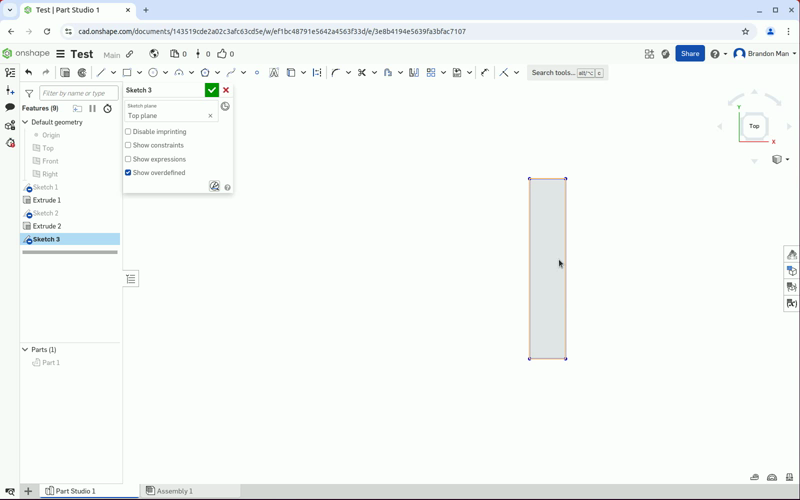
scroll(6)
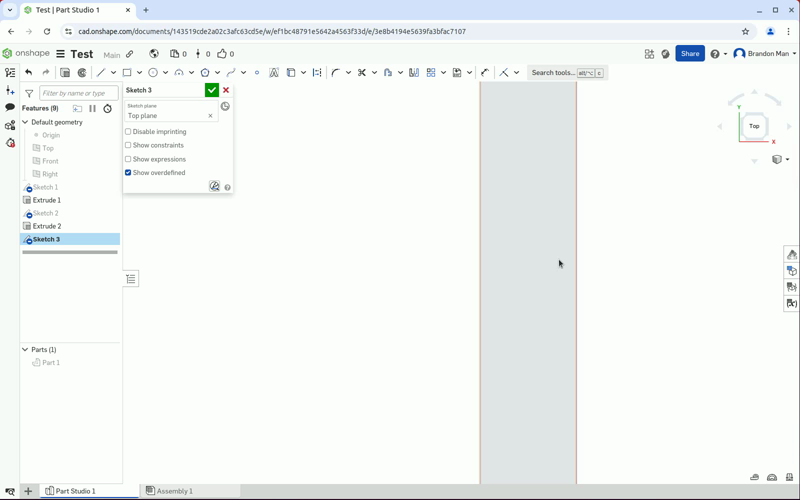
click(559, 259)
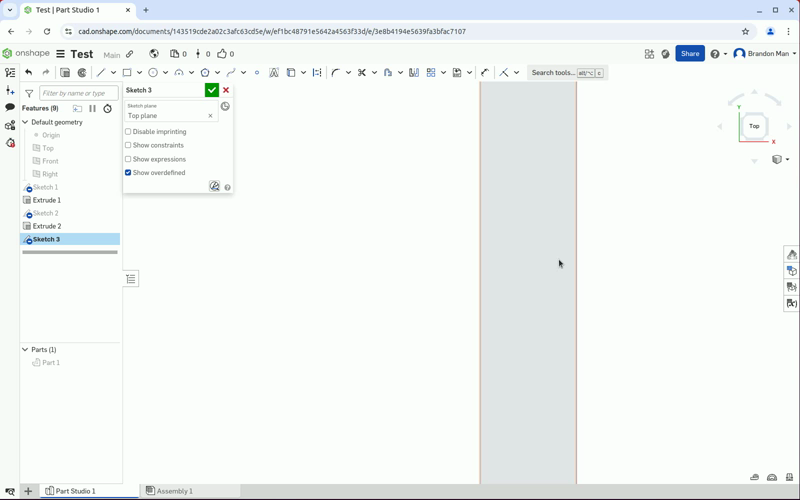
scroll(-6)
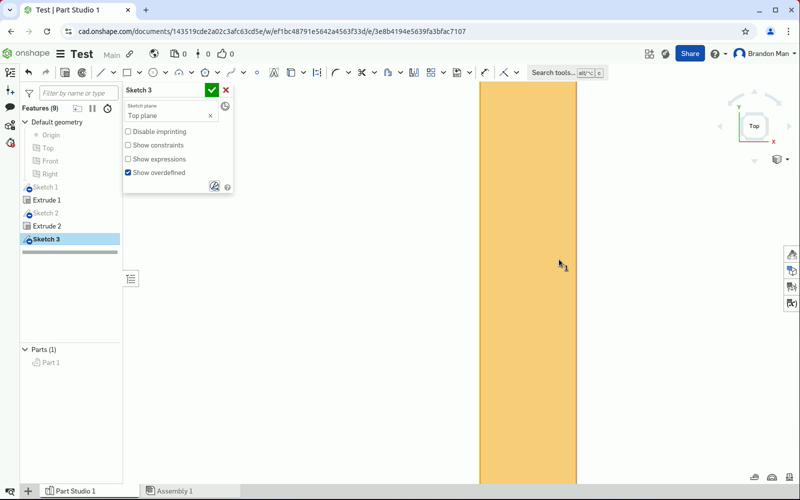
scroll(-6)
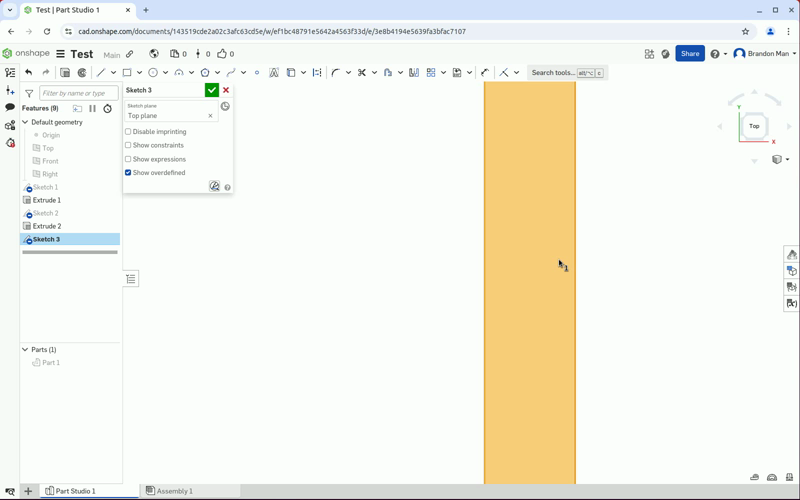
scroll(-6)
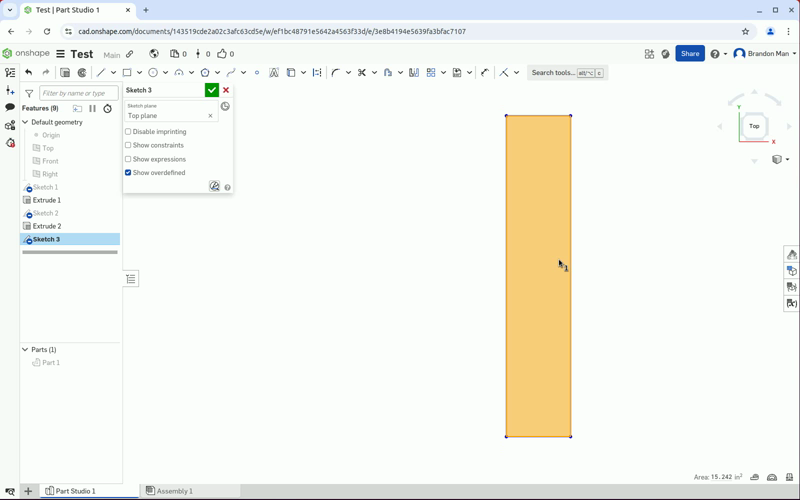
scroll(-6)
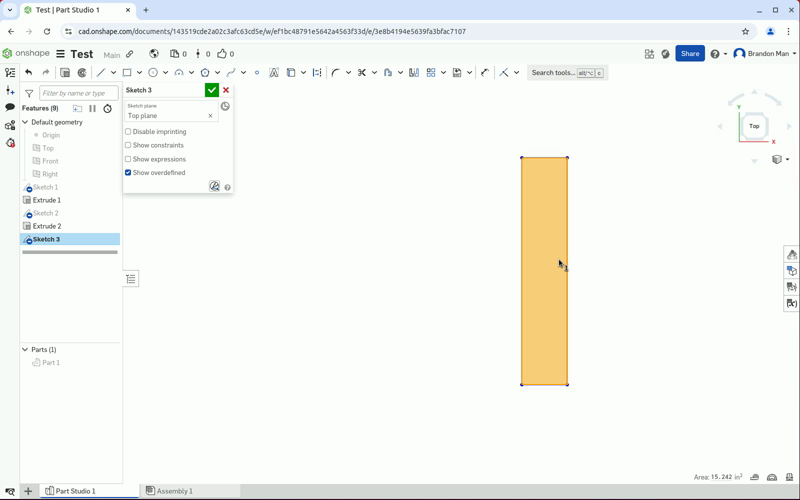
scroll(-6)
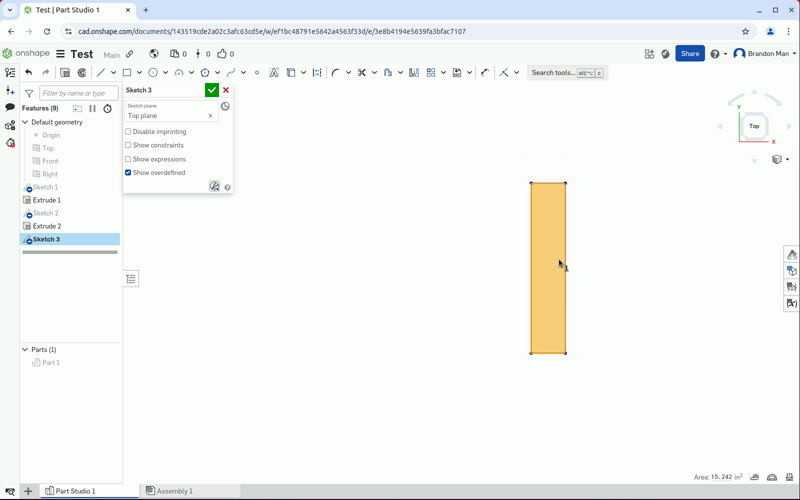
scroll(-6)
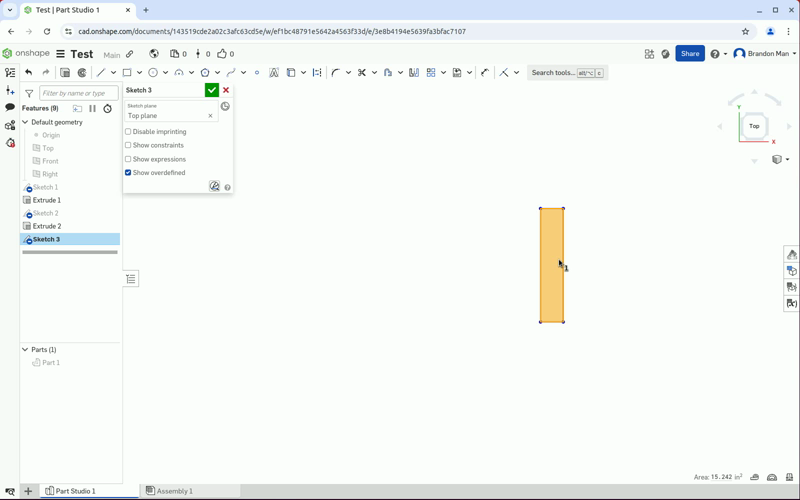
scroll(-6)
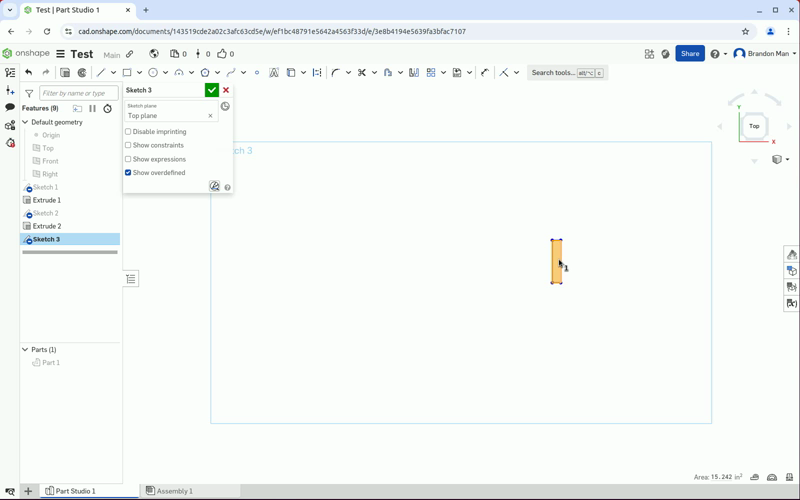
mouse_move(73, 352)
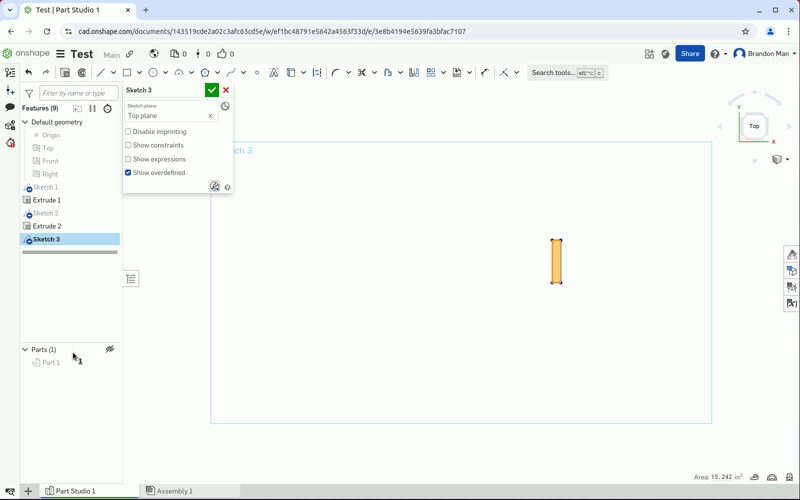
key(shift+y)
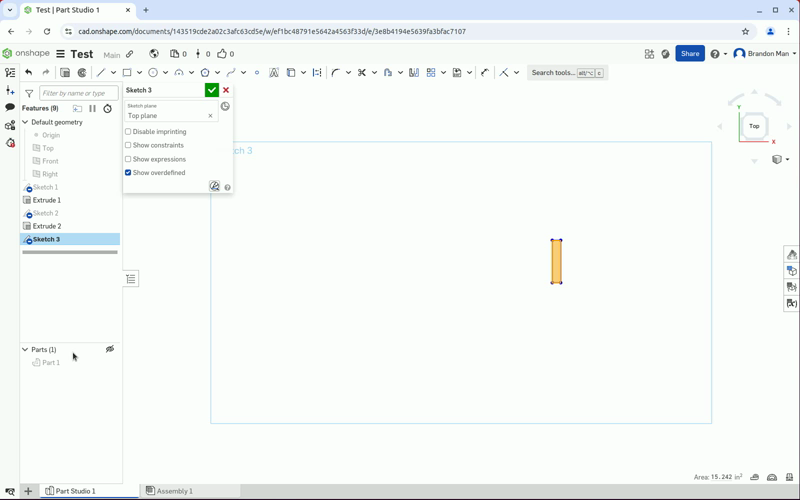
key(shift+e)
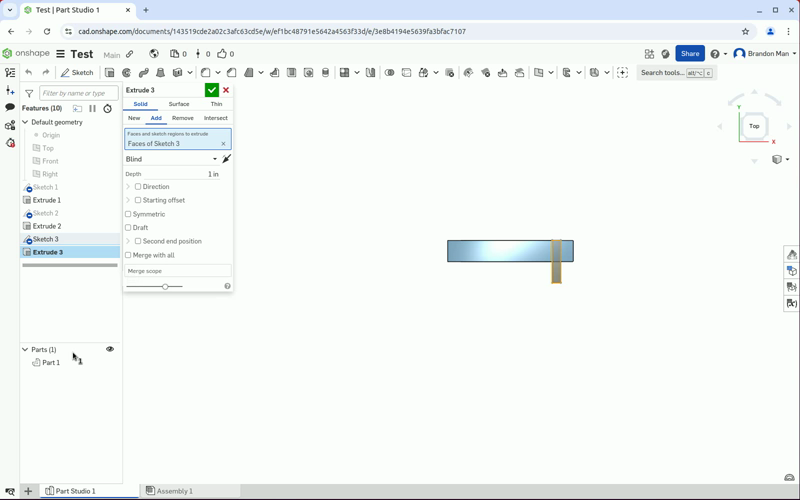
mouse_move(143, 106)
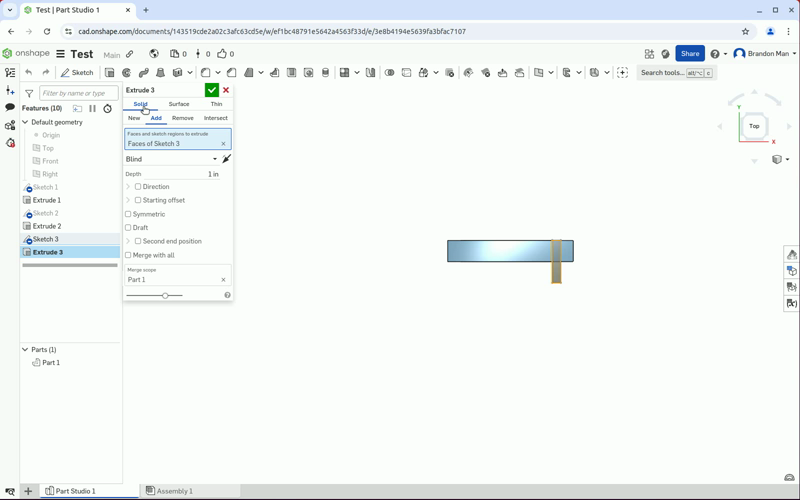
click(143, 106)
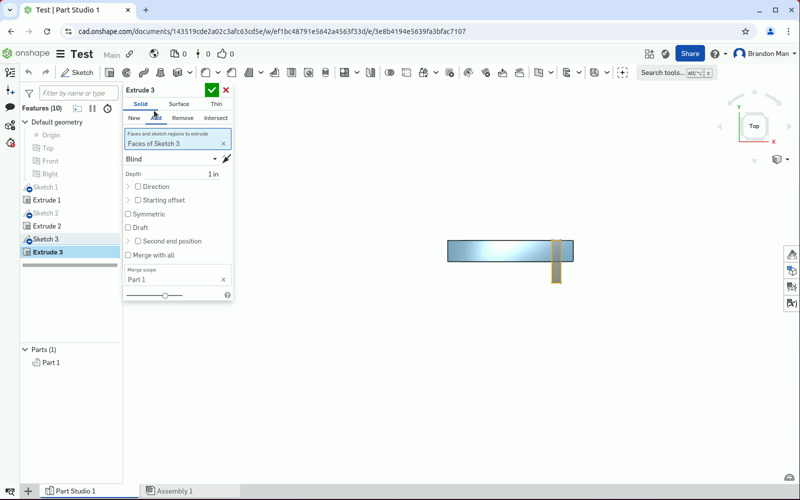
mouse_move(186, 120)
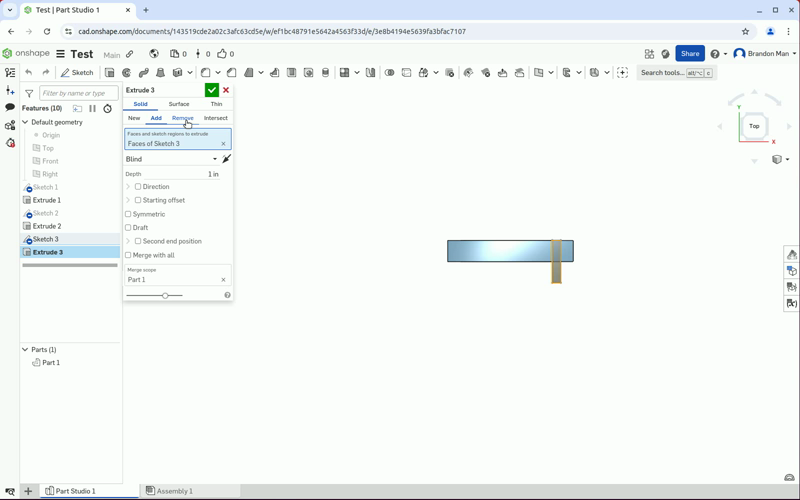
click(186, 120)
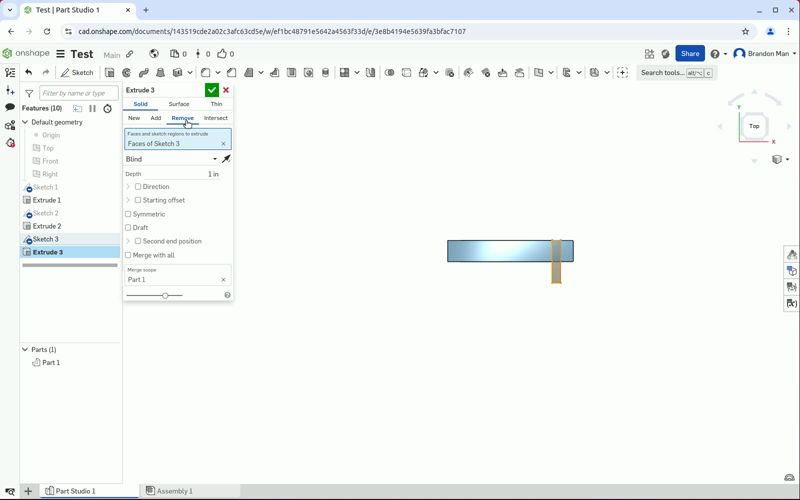
key(tab, 4)
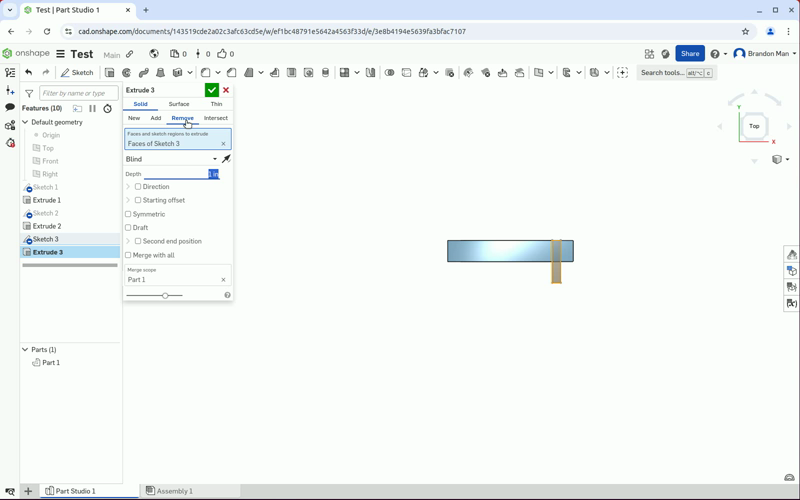
text(1.204)
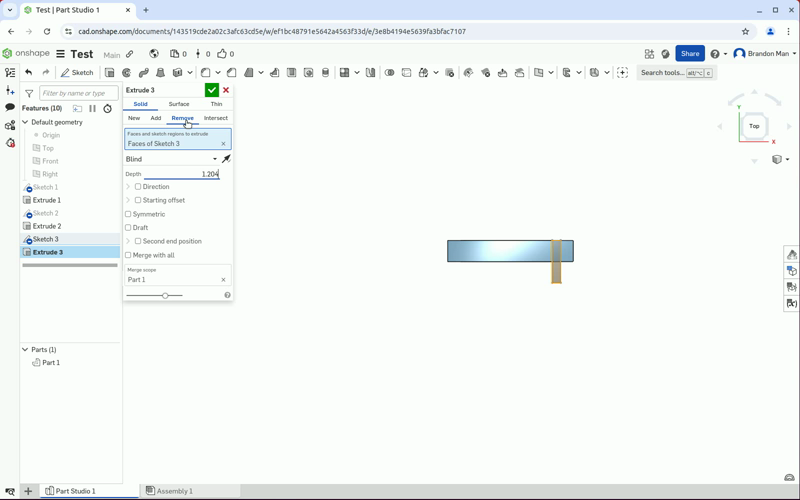
key(tab, 6)
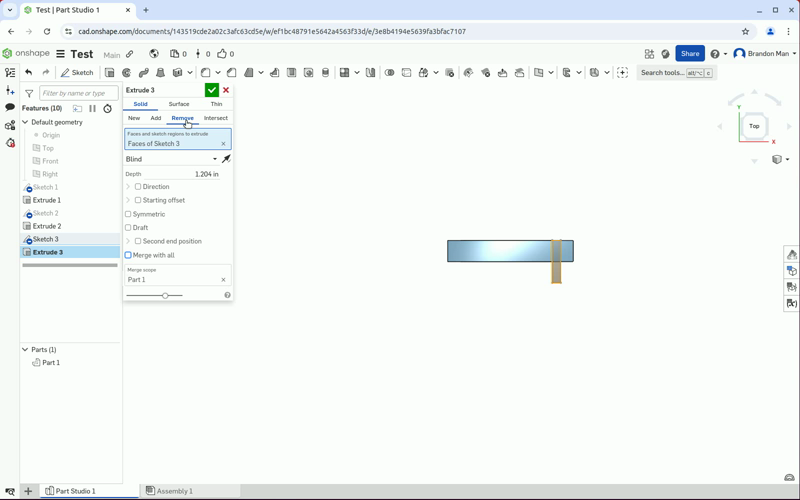
key(space)
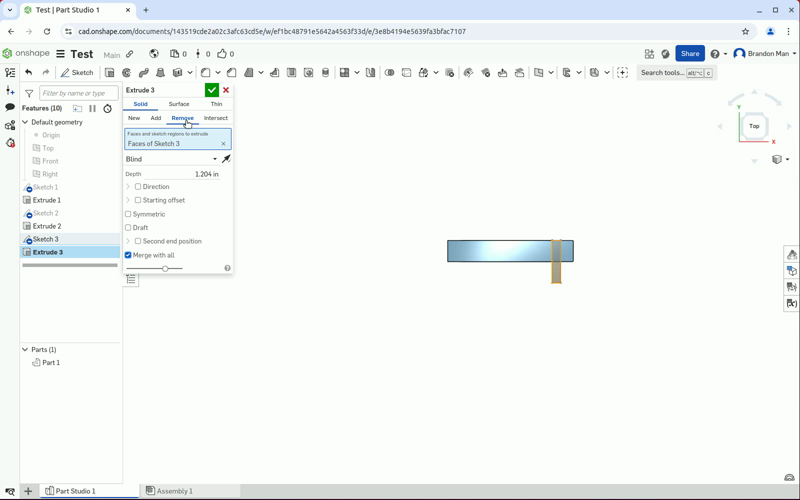
key(enter)
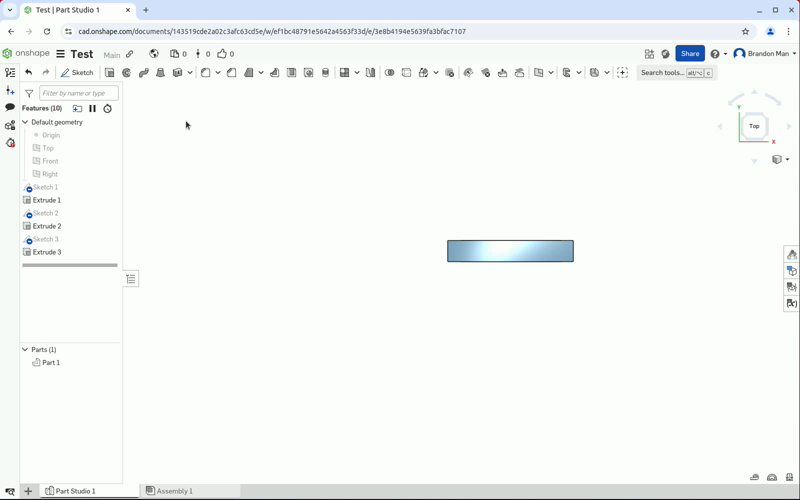
key(shift+h)
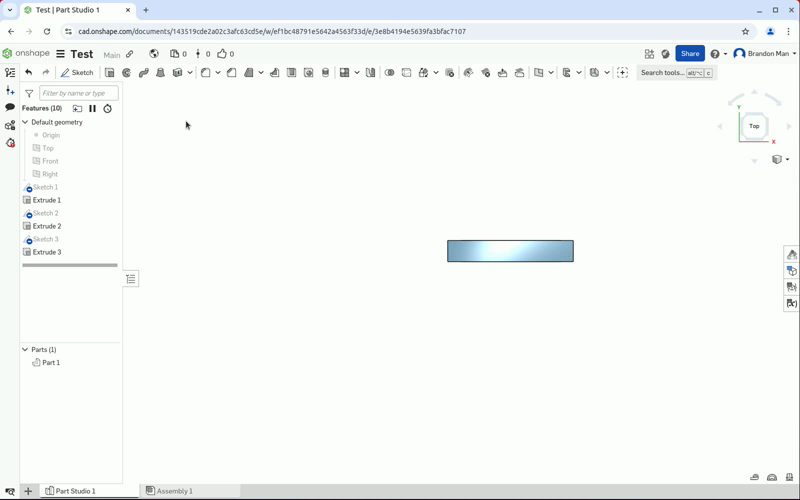
key(shift+h)
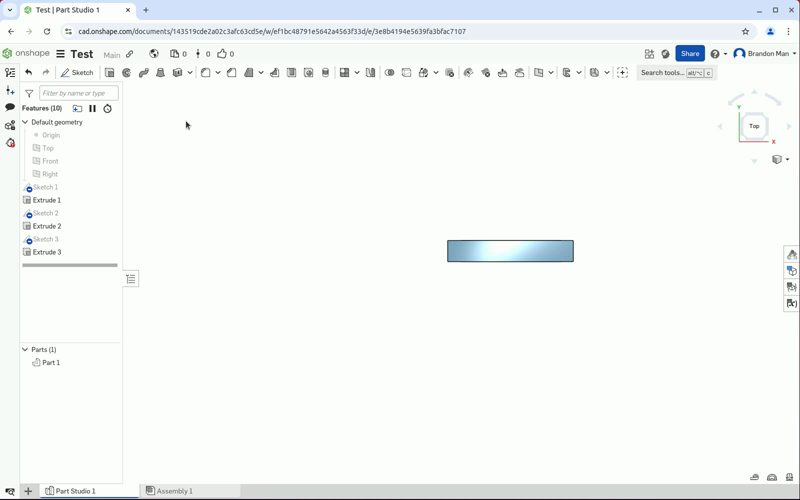
mouse_move(73, 189)
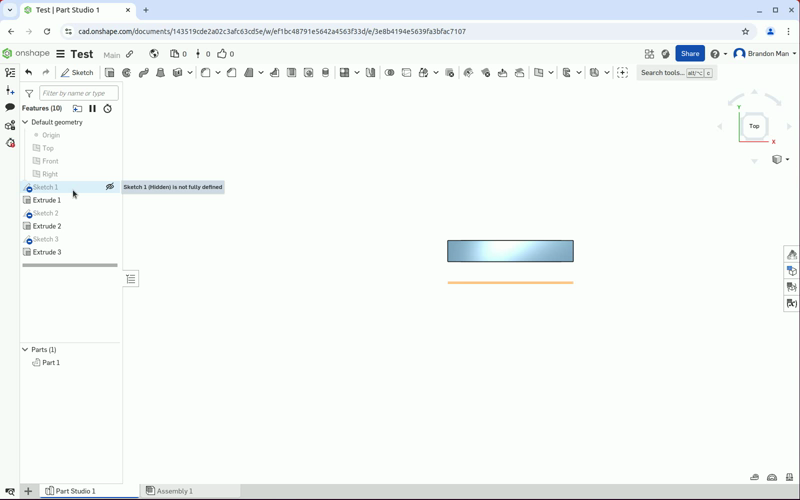
click(73, 189)
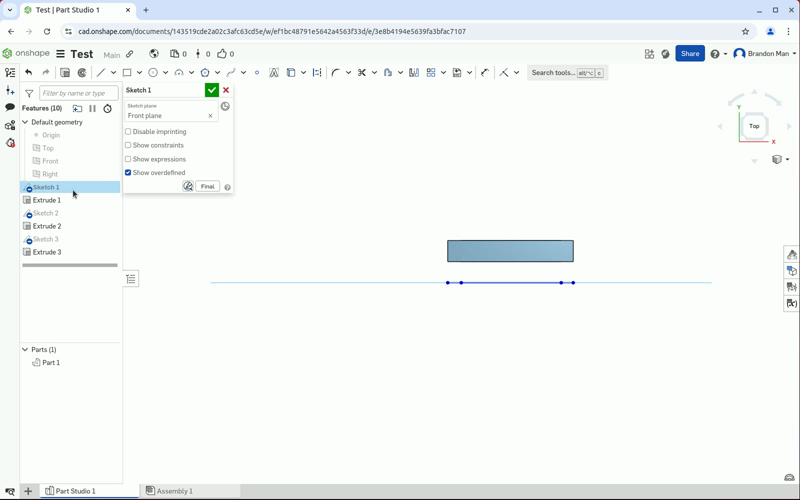
mouse_move(229, 92)
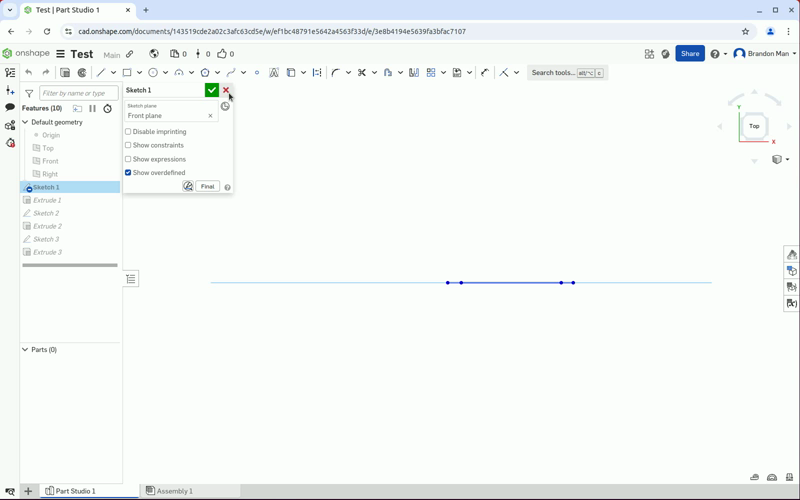
click(229, 92)
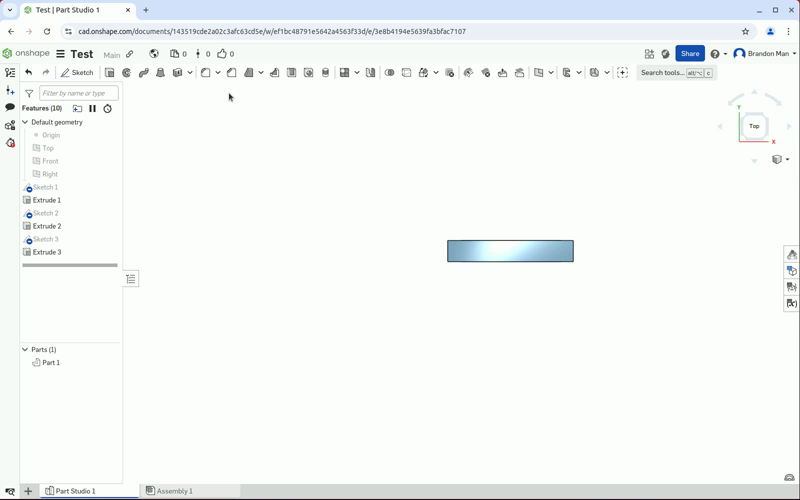
mouse_move(73, 352)
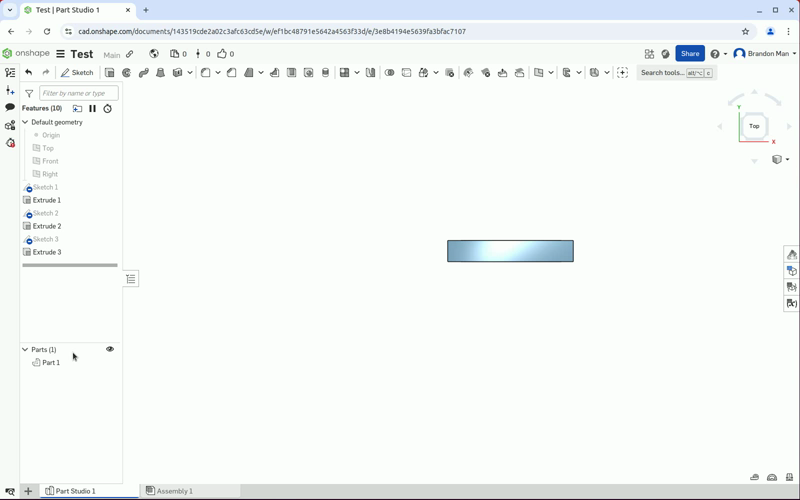
key(y)
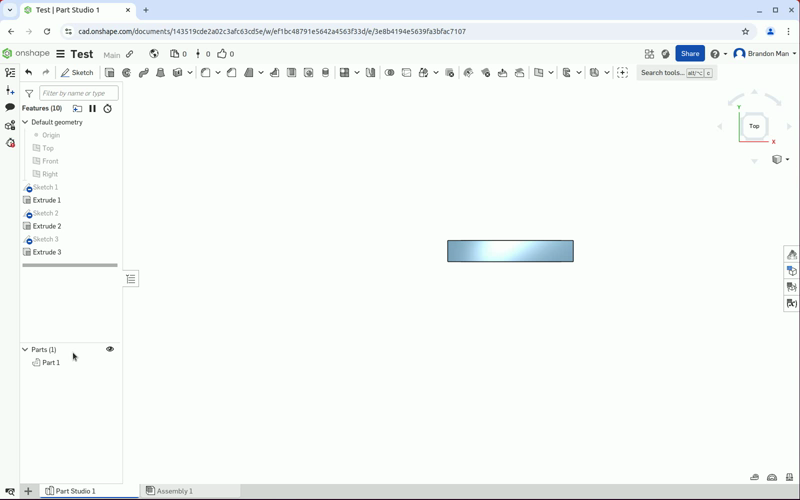
key(shift+p)
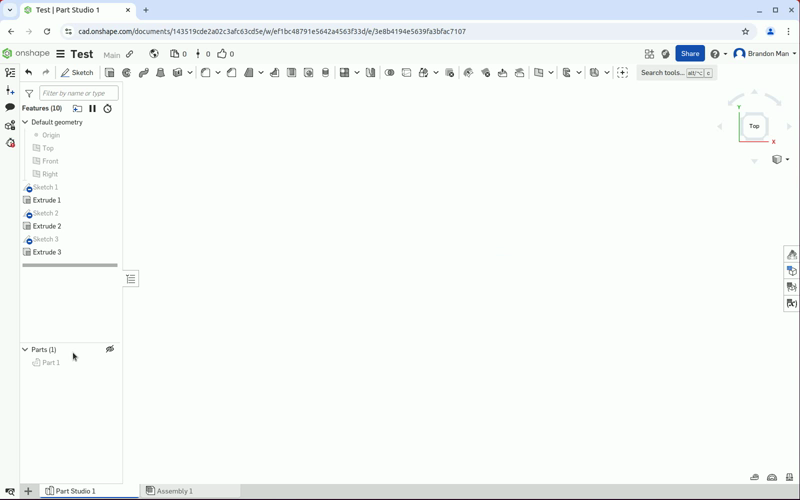
key(space)
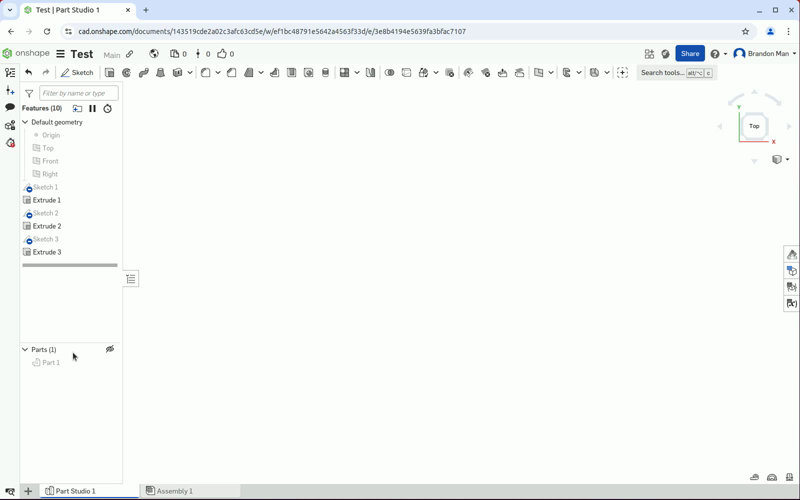
key_down(shift)
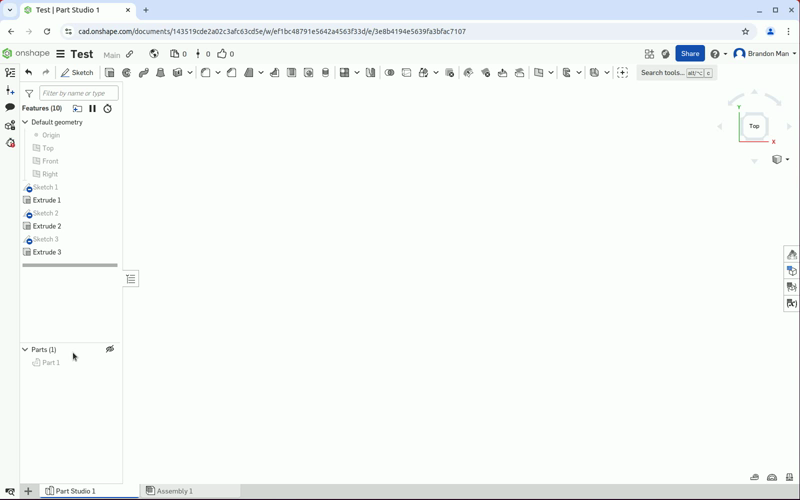
key(up)
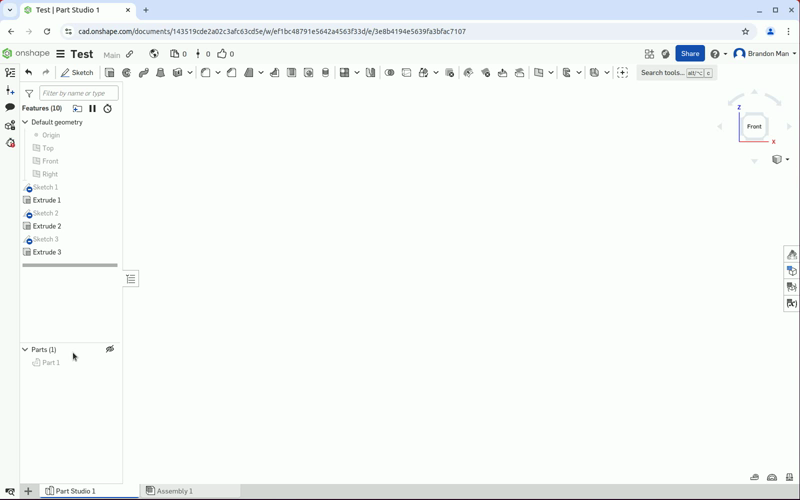
key_up(shift)
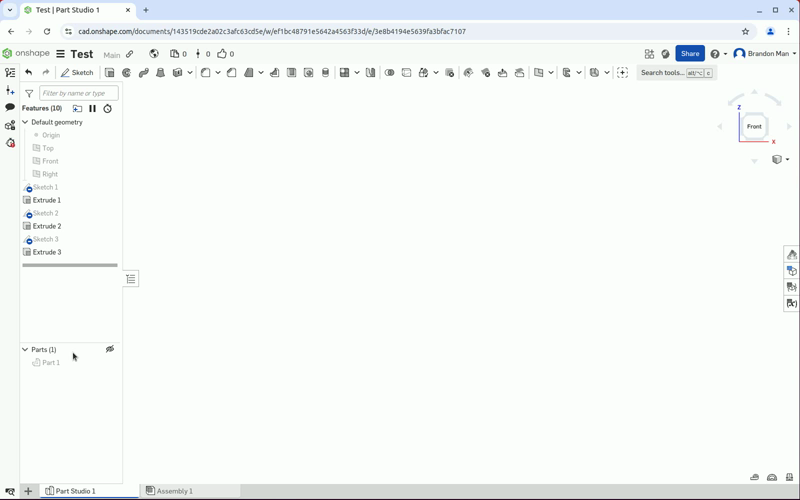
mouse_move(73, 352)
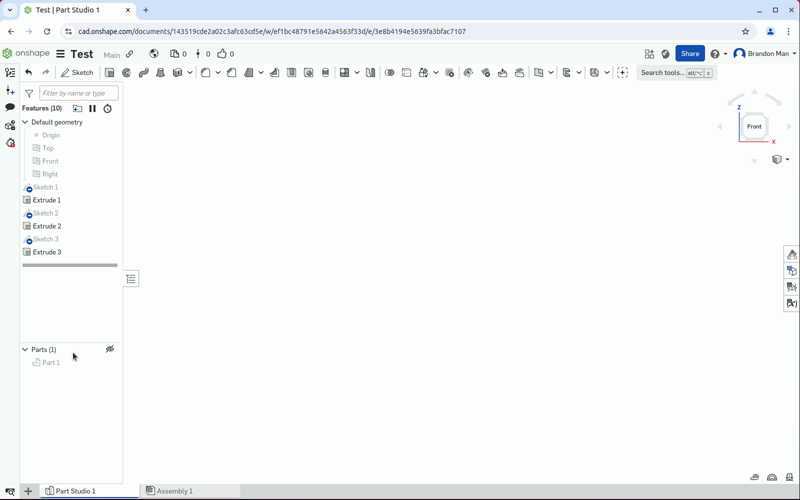
key(shift+y)
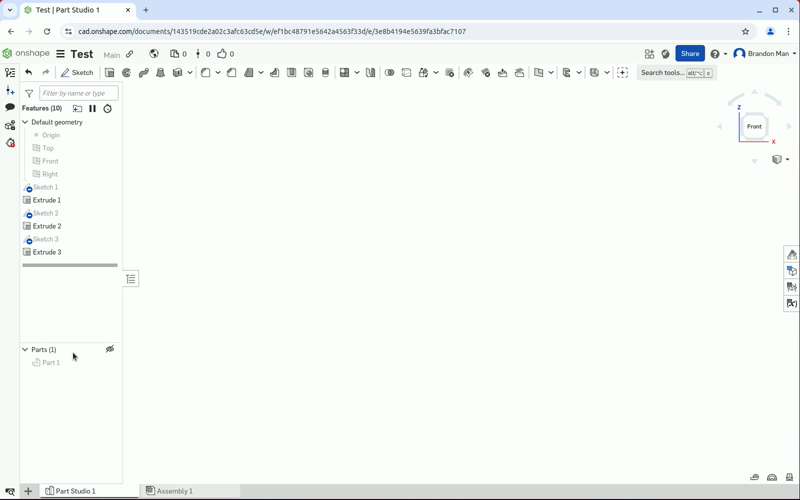
key(shift+s)
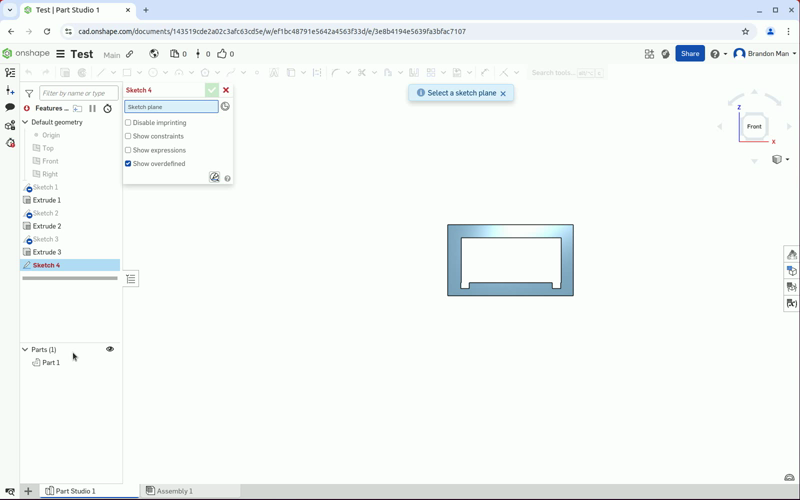
mouse_move(73, 163)
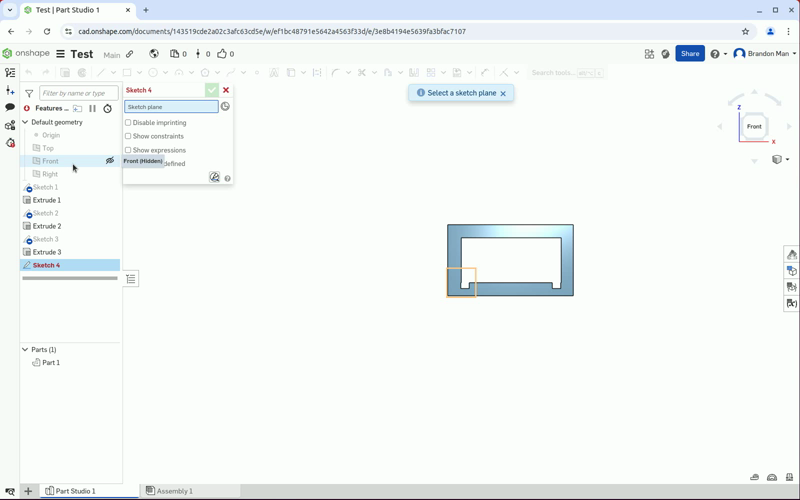
click(73, 163)
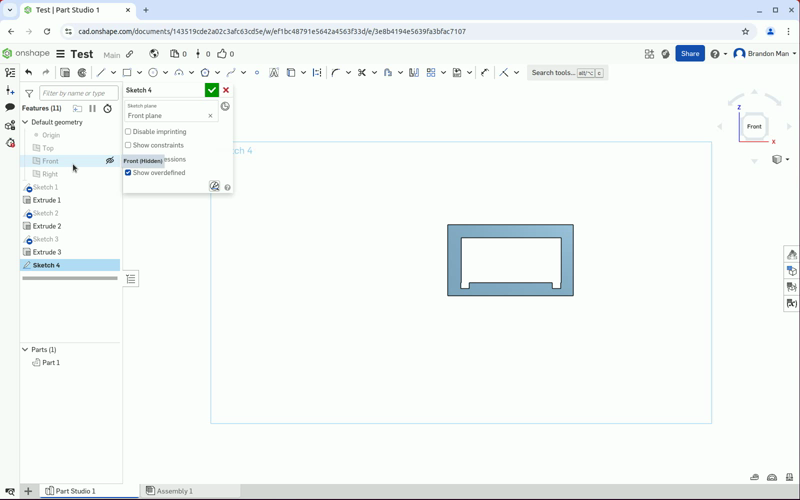
mouse_move(73, 352)
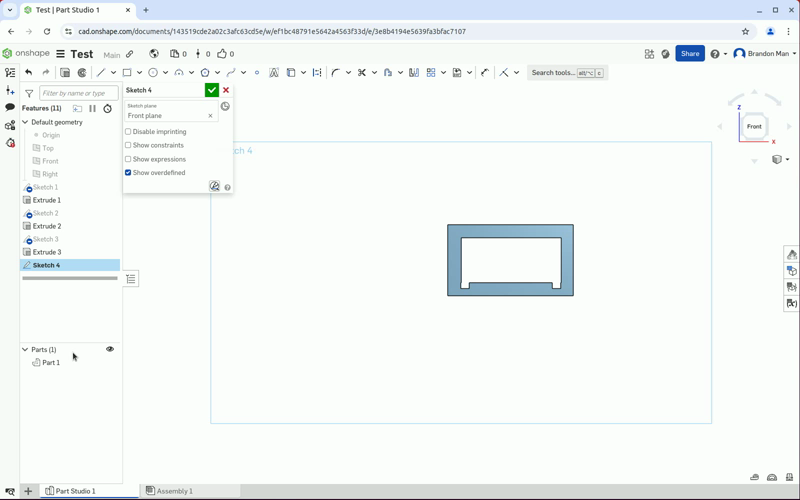
key(y)
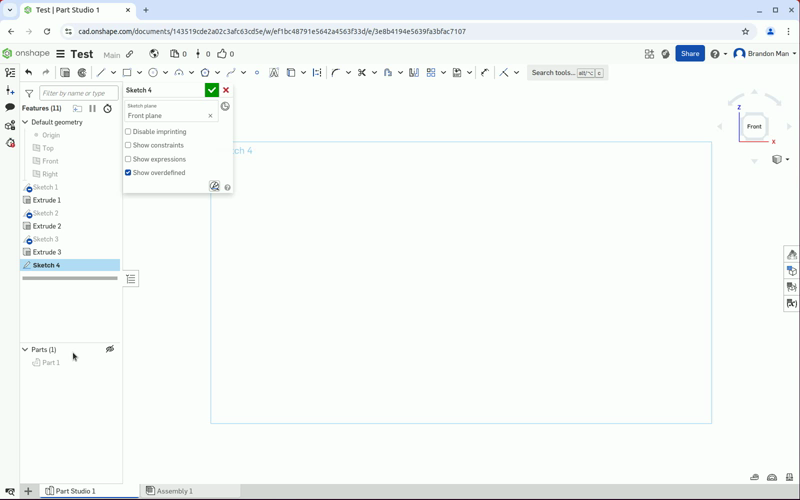
key(l)
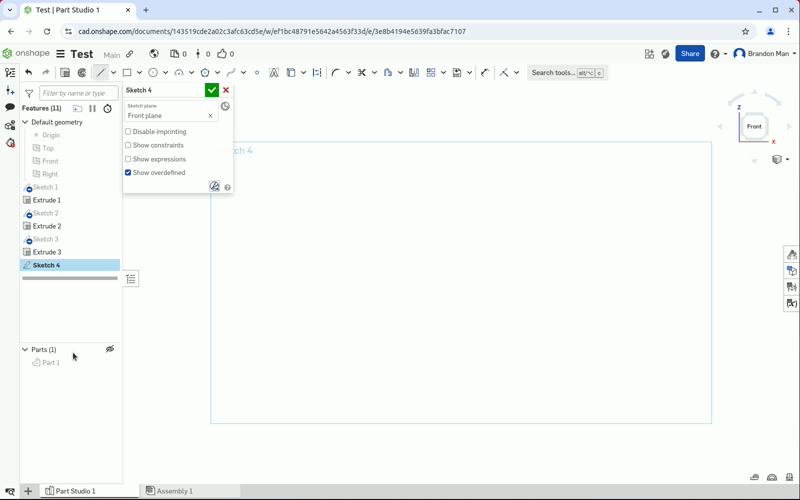
key_down(shift)
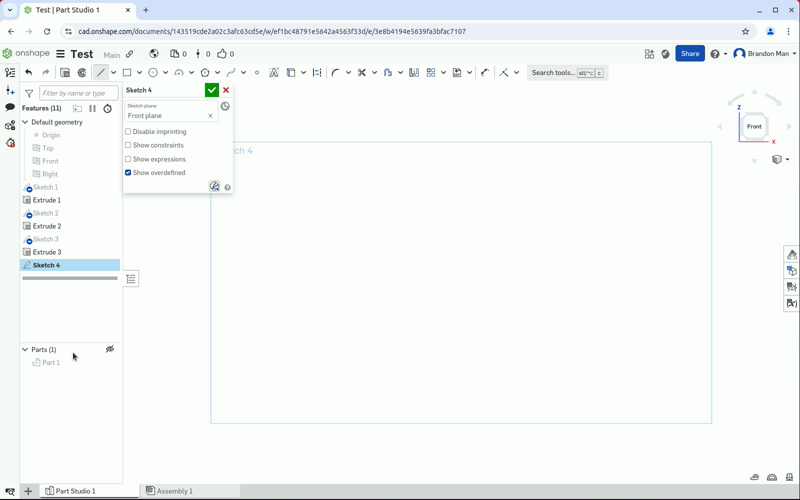
mouse_move(460, 282)
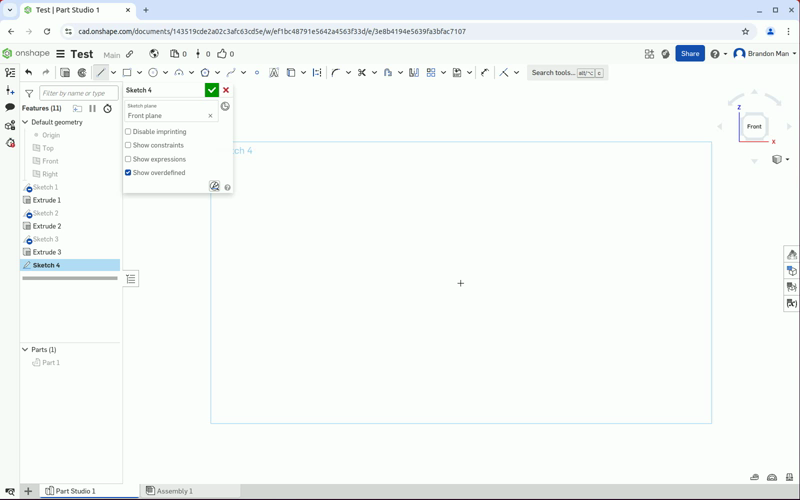
click(460, 282)
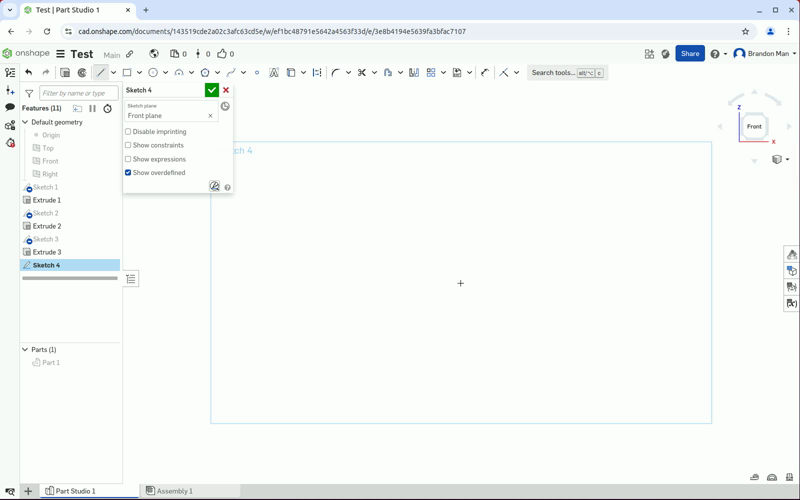
key_up(shift)
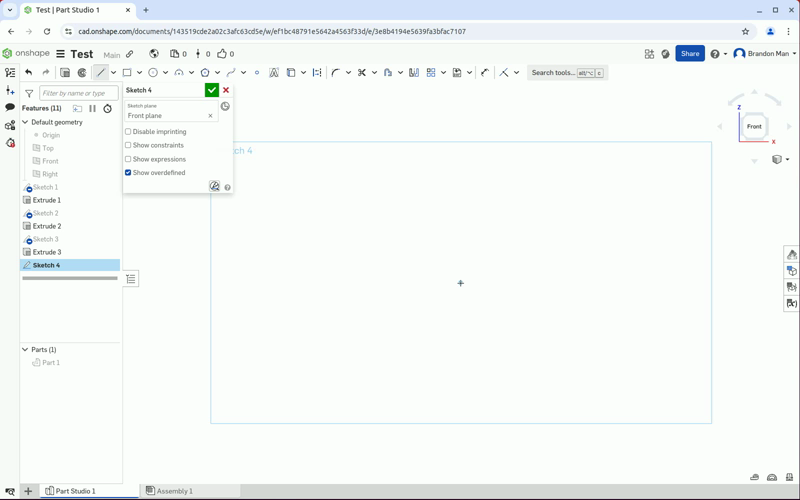
key_down(shift)
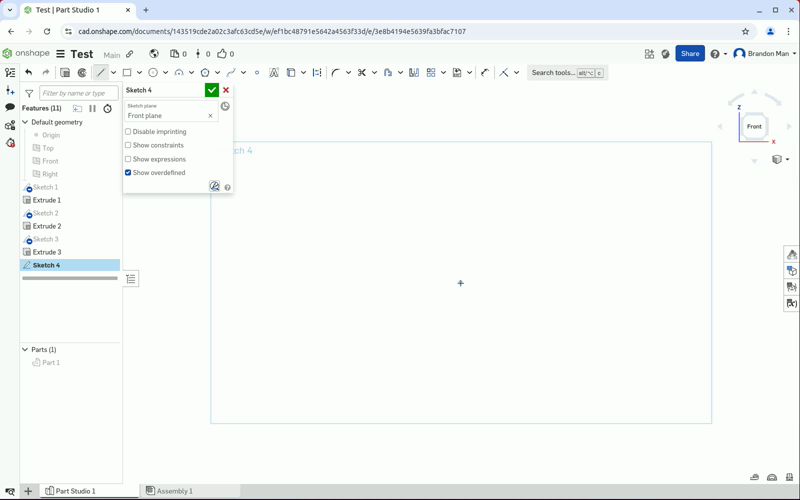
mouse_move(560, 282)
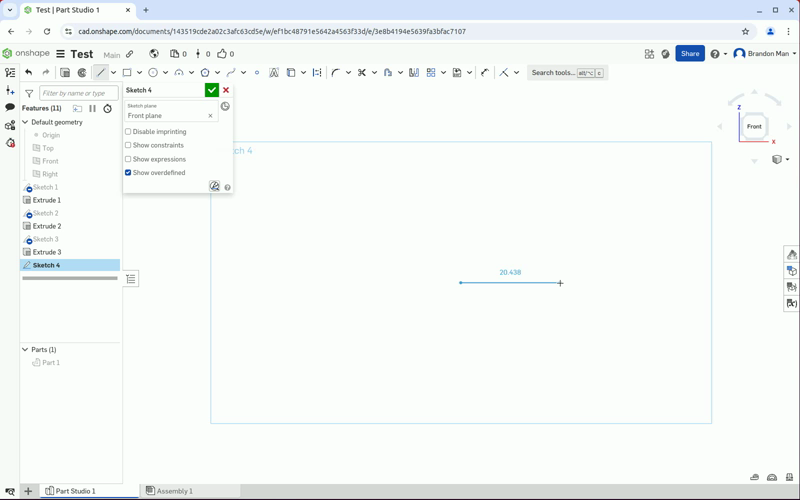
click(560, 282)
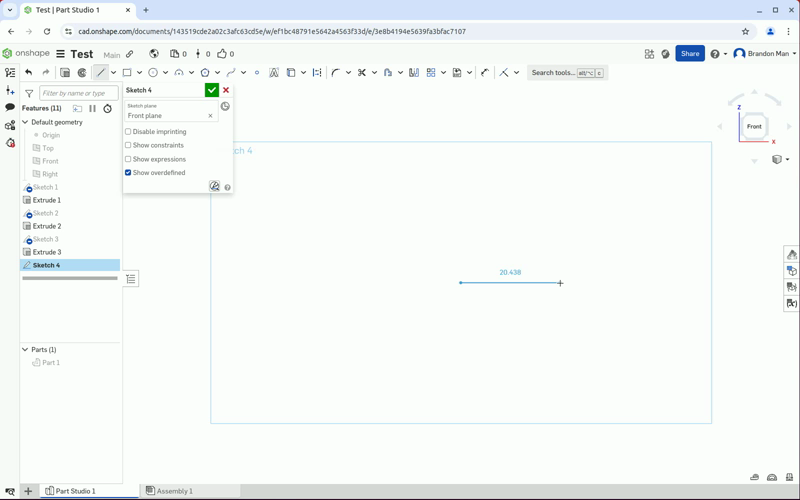
key_up(shift)
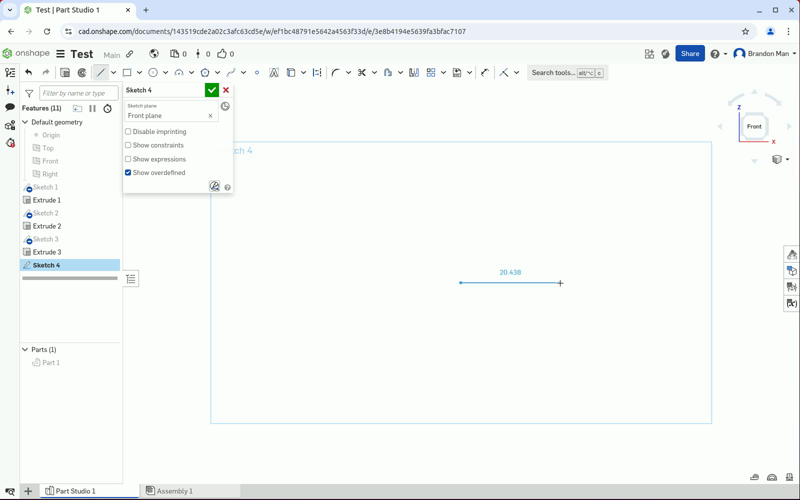
key_down(shift)
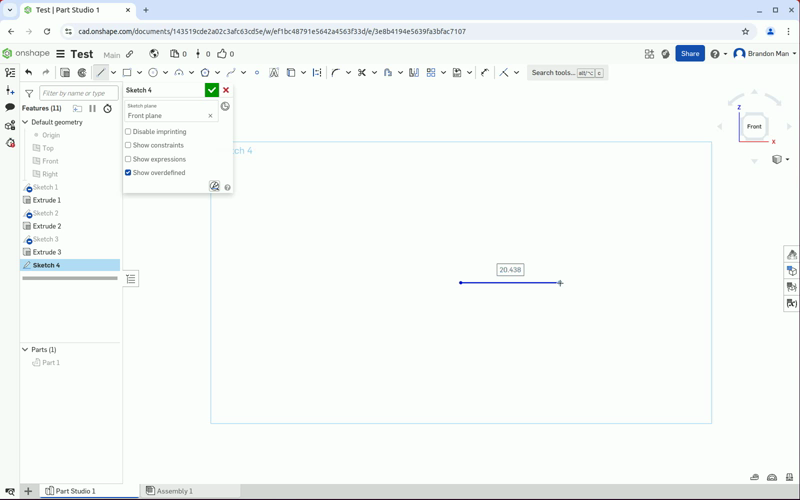
mouse_move(589, 282)
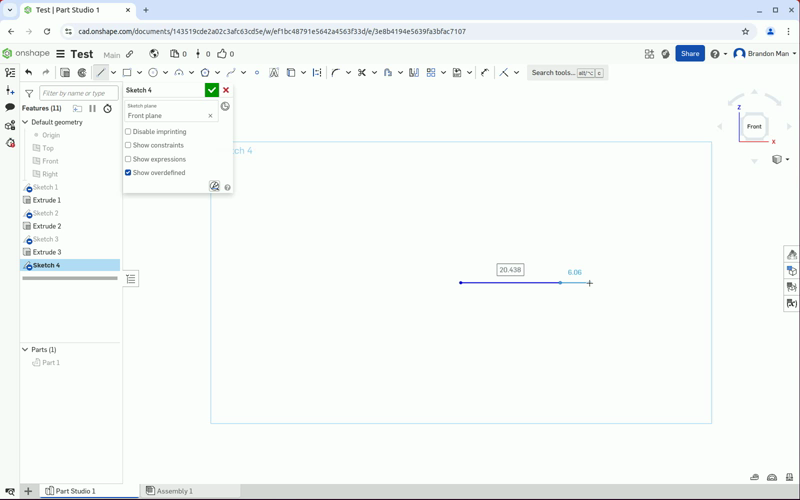
mouse_move(560, 236)
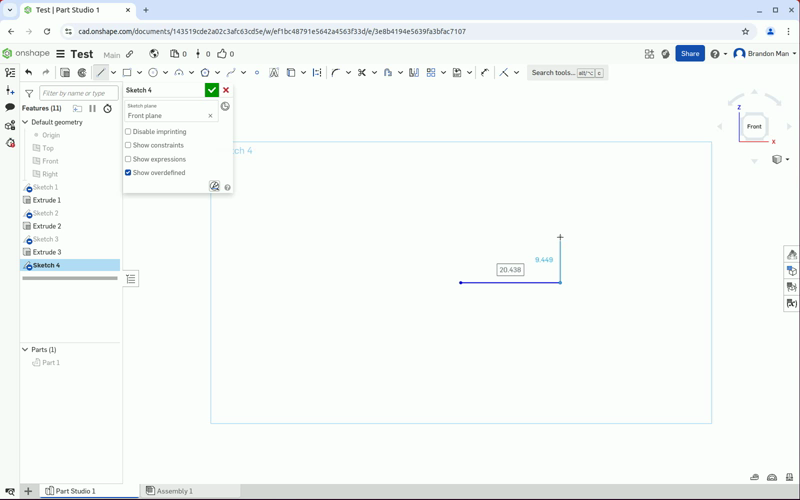
click(560, 236)
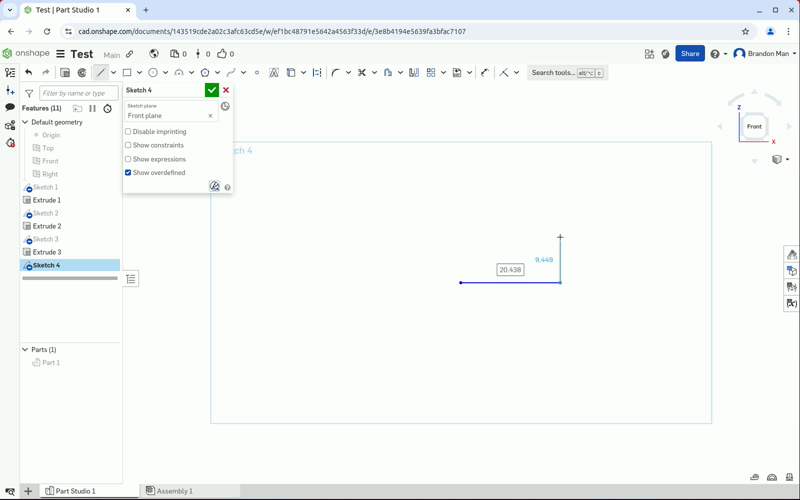
key_up(shift)
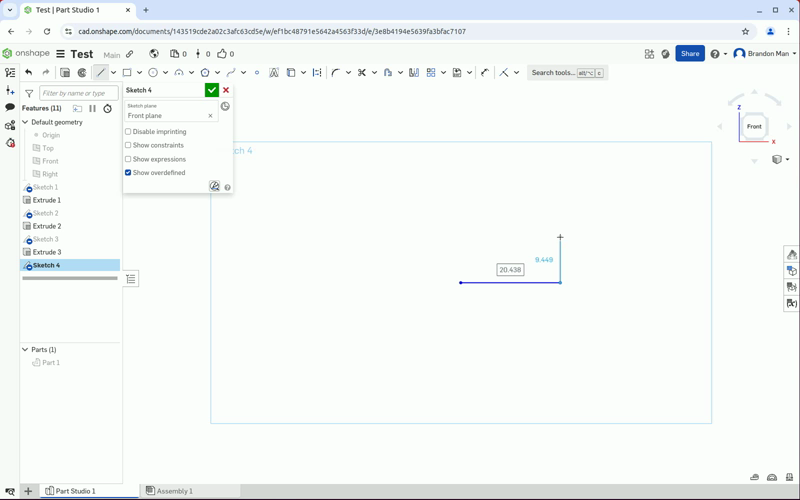
key_down(shift)
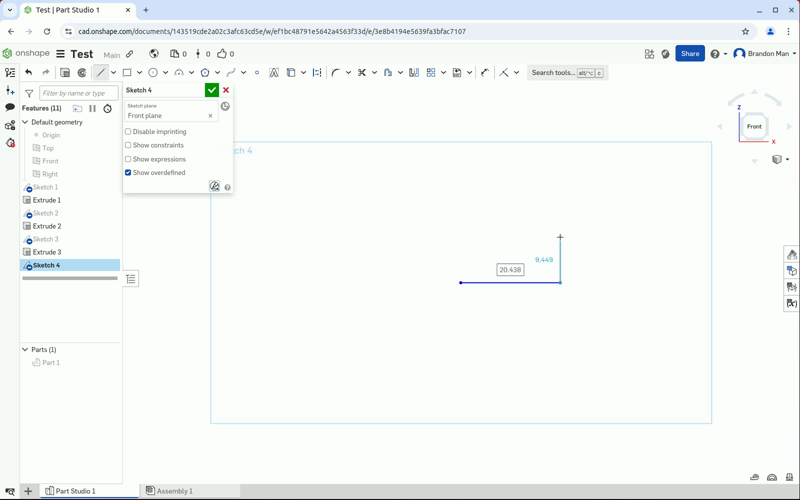
mouse_move(460, 236)
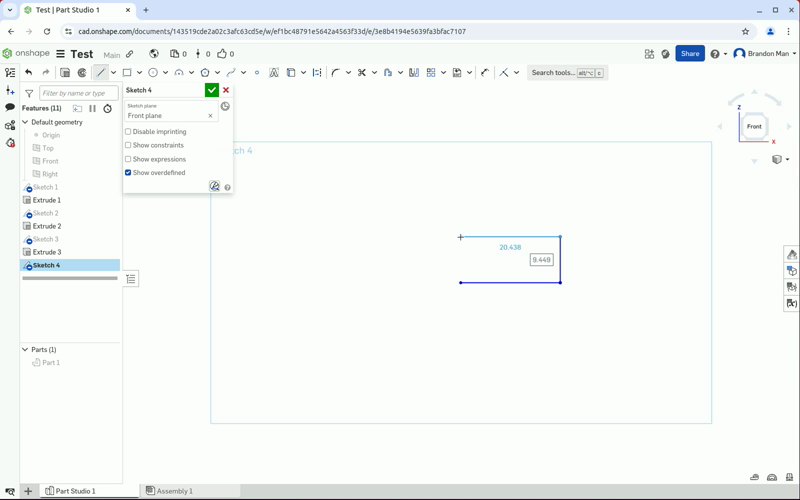
click(460, 236)
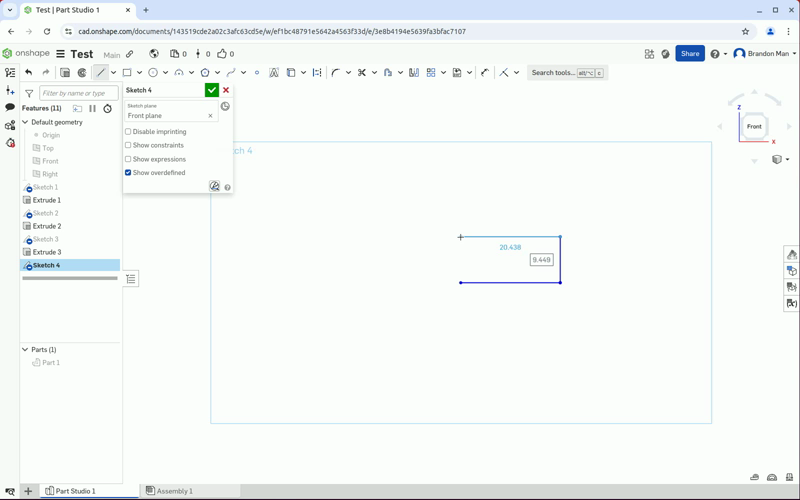
key_up(shift)
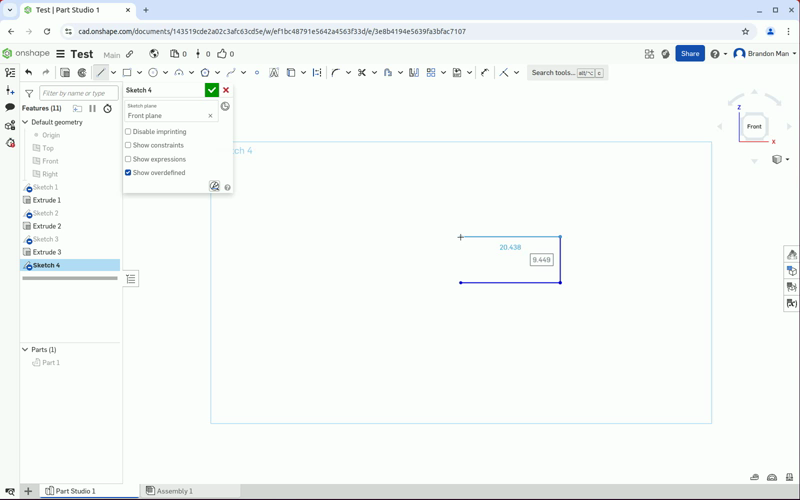
mouse_move(490, 236)
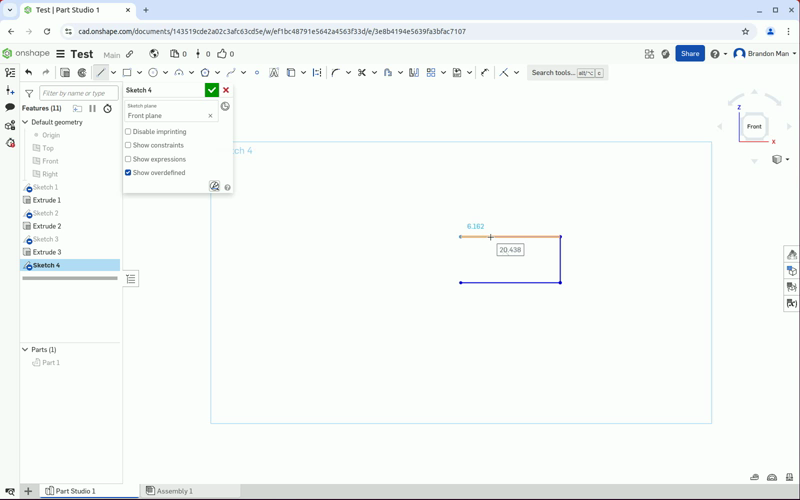
key_down(shift)
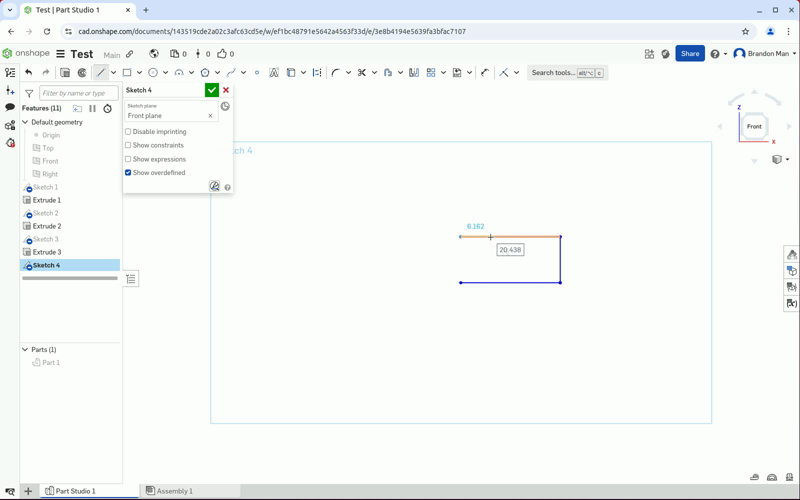
mouse_move(460, 282)
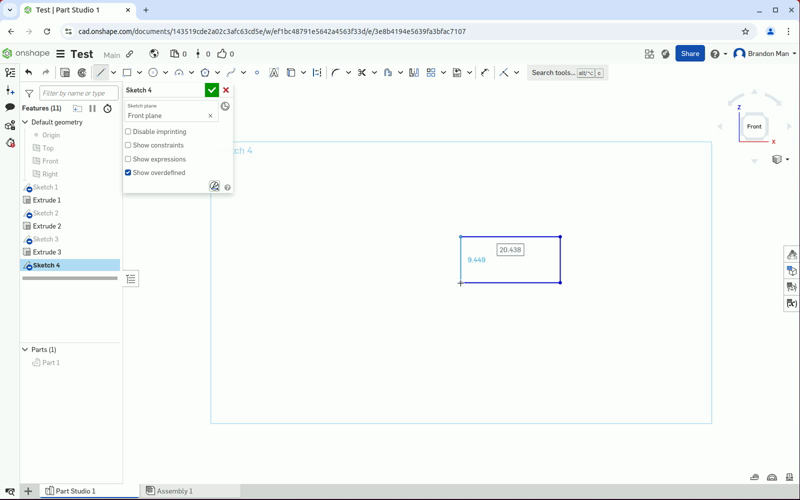
key_up(shift)
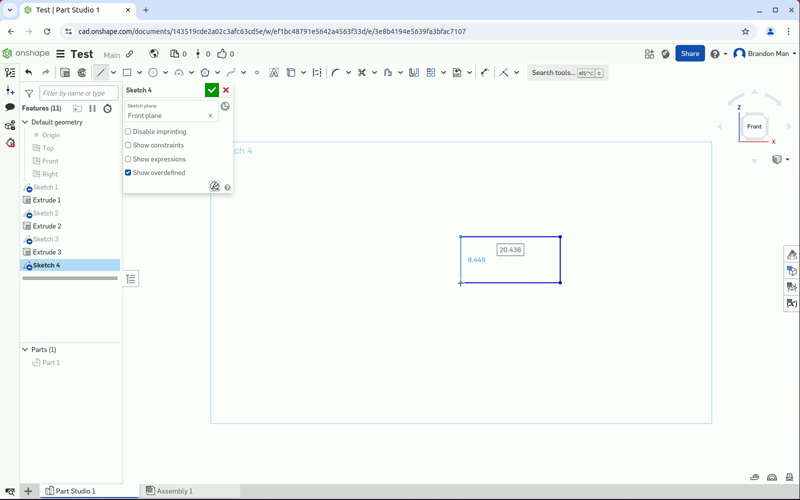
click(460, 282)
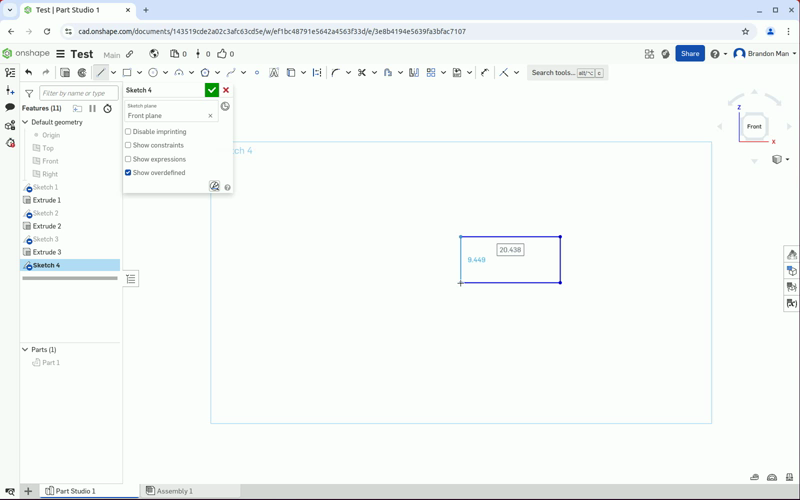
key(esc)
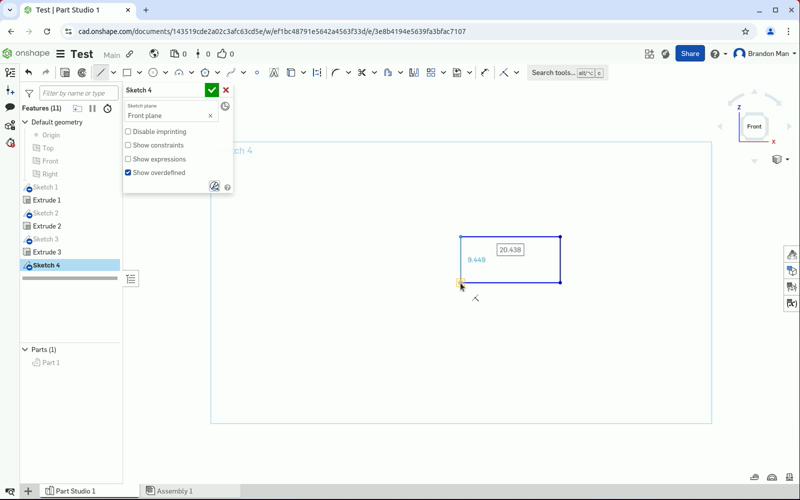
mouse_move(478, 257)
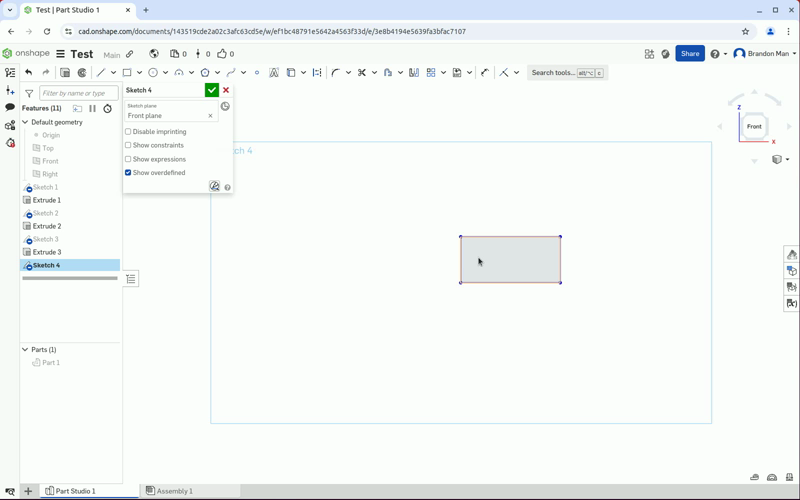
click(478, 257)
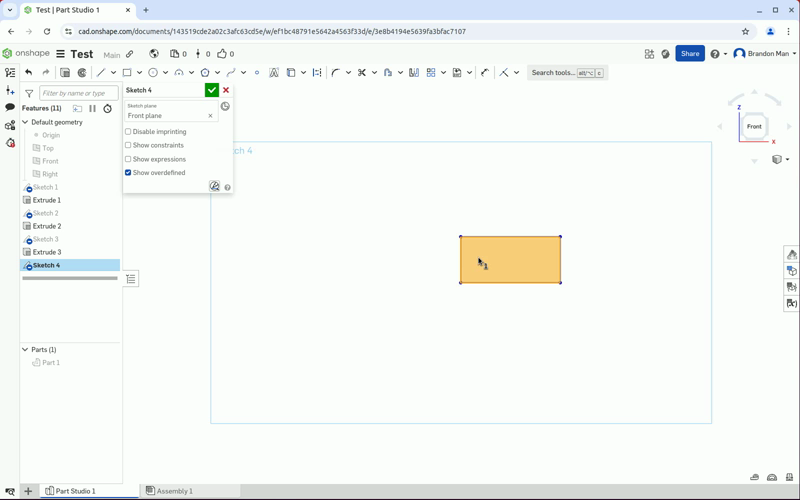
mouse_move(73, 352)
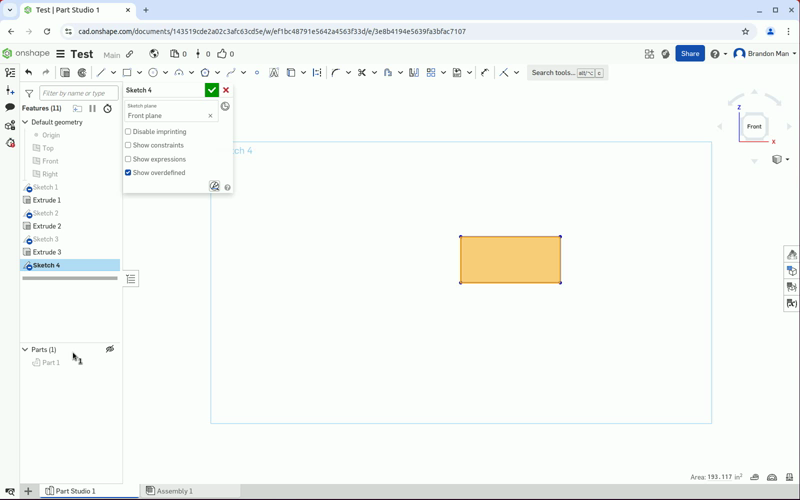
key(shift+y)
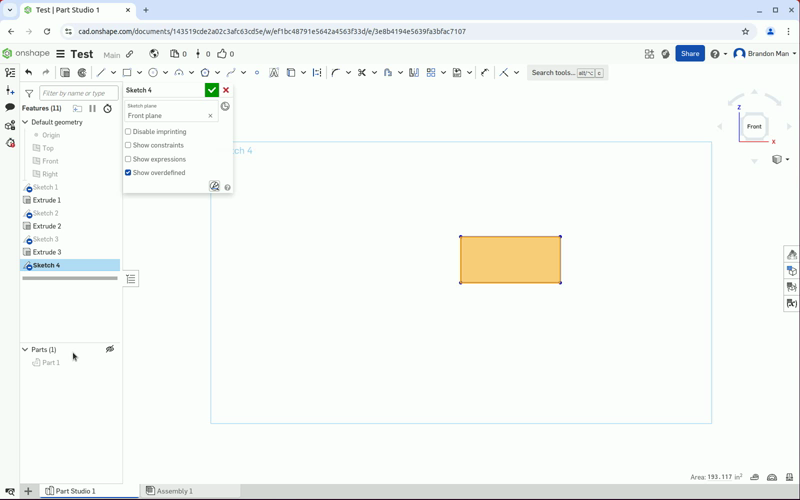
key(shift+e)
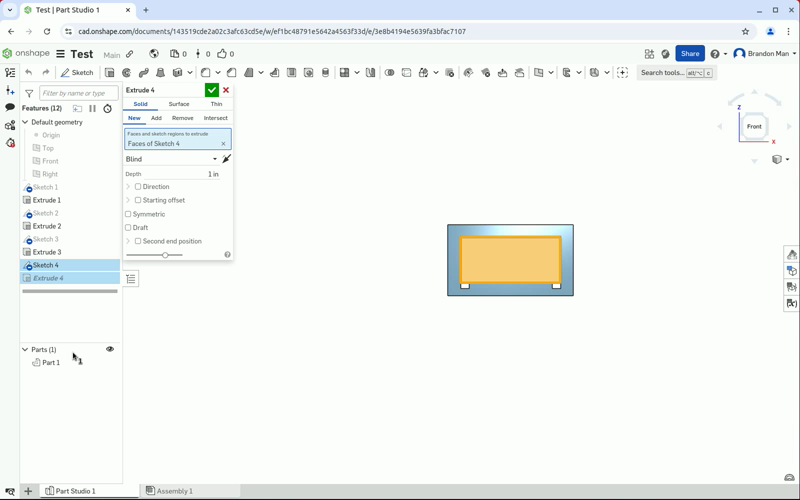
mouse_move(143, 106)
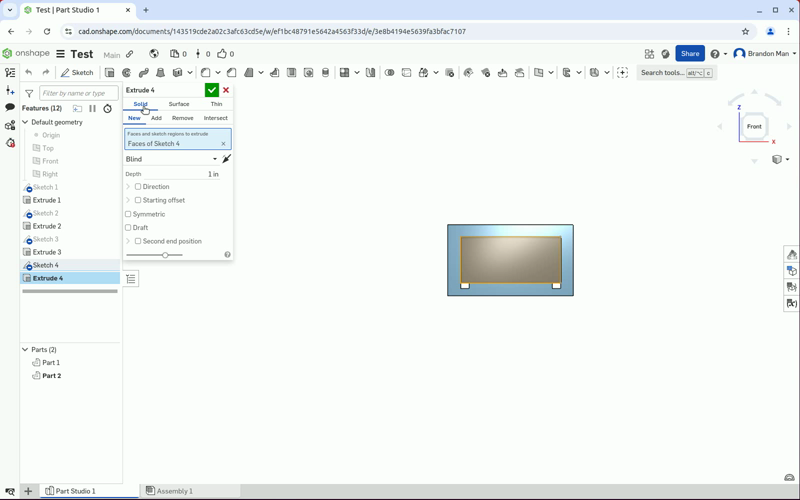
click(143, 106)
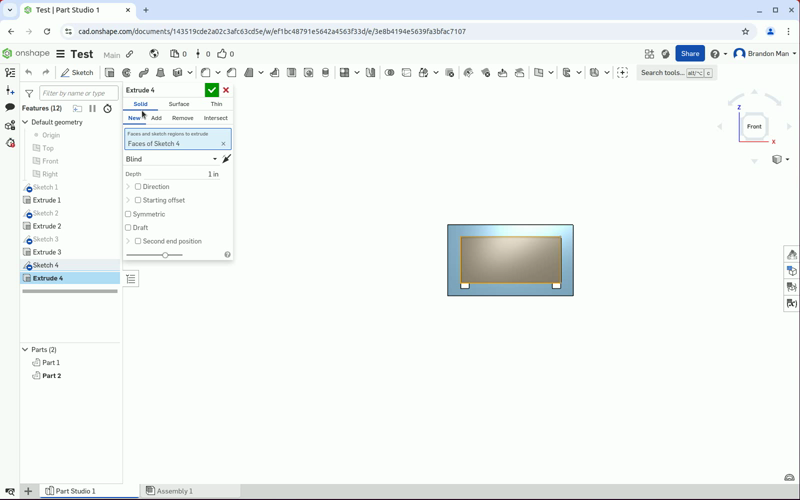
mouse_move(137, 120)
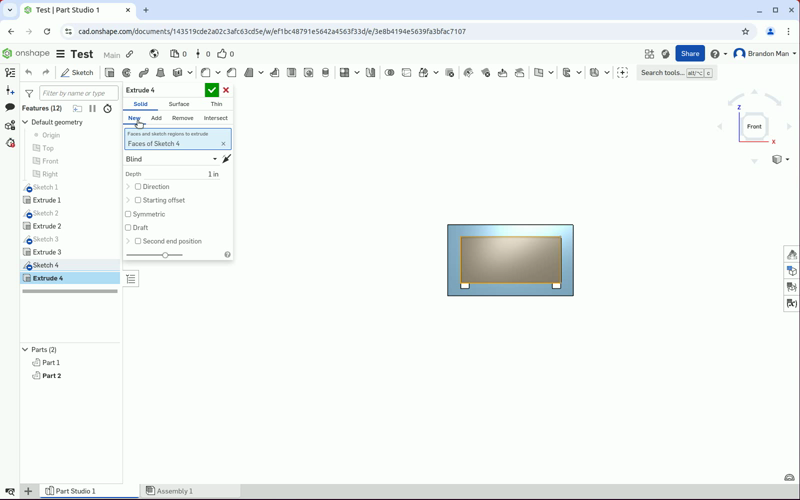
click(137, 120)
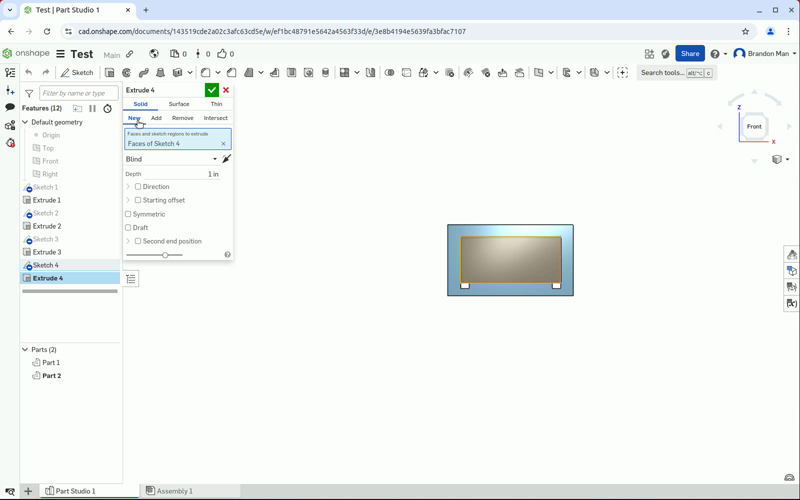
key(tab, 4)
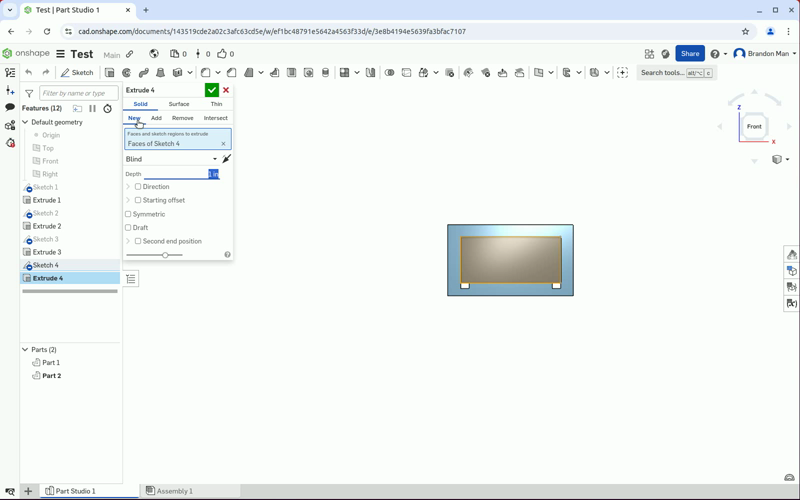
text(4.333)
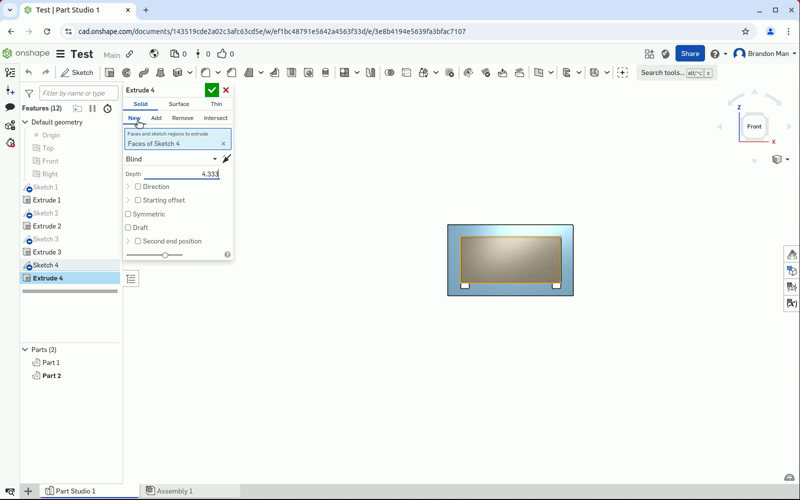
key(enter)
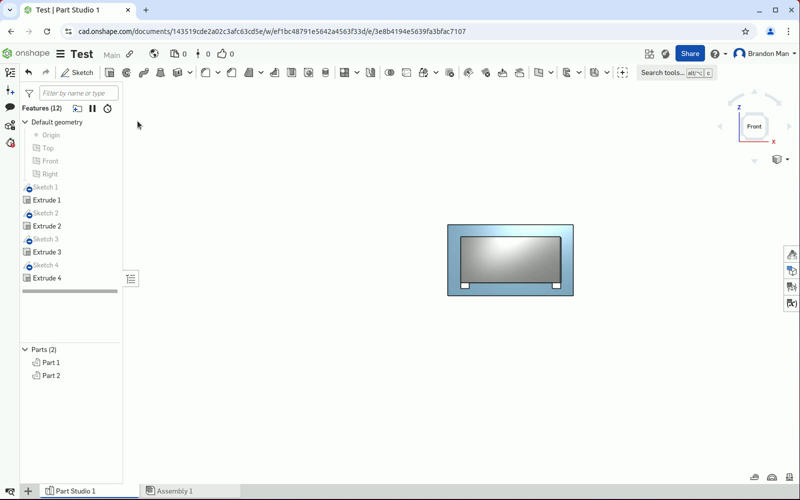
key(shift+h)
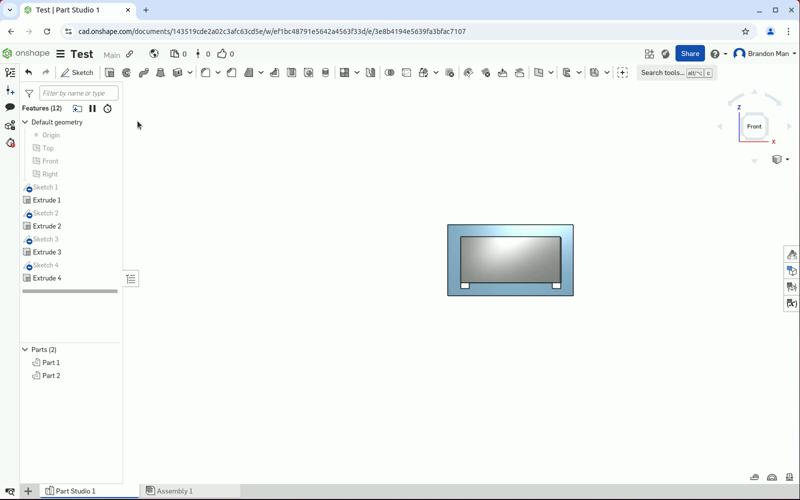
key(shift+h)
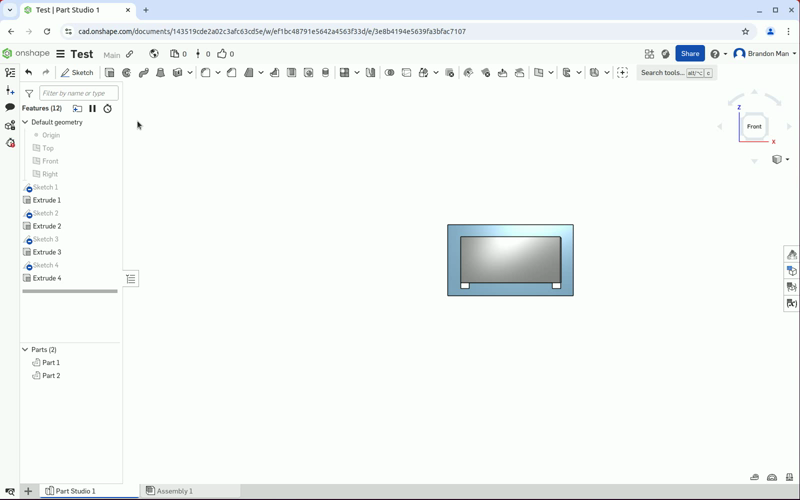
mouse_move(73, 189)
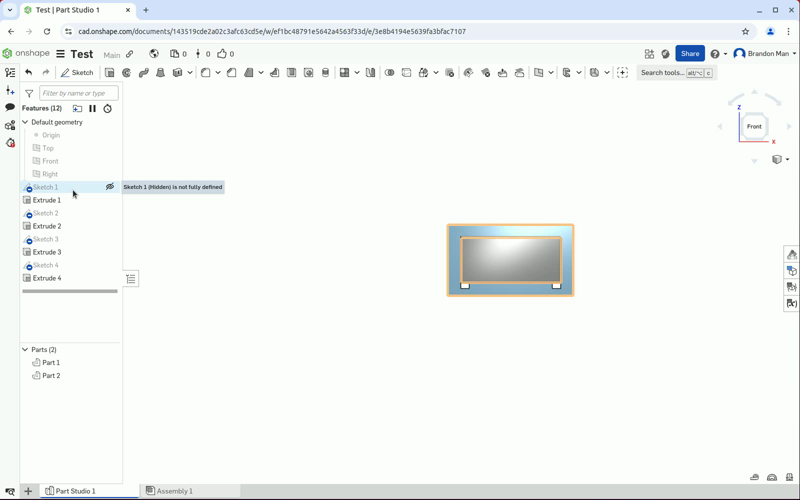
click(73, 189)
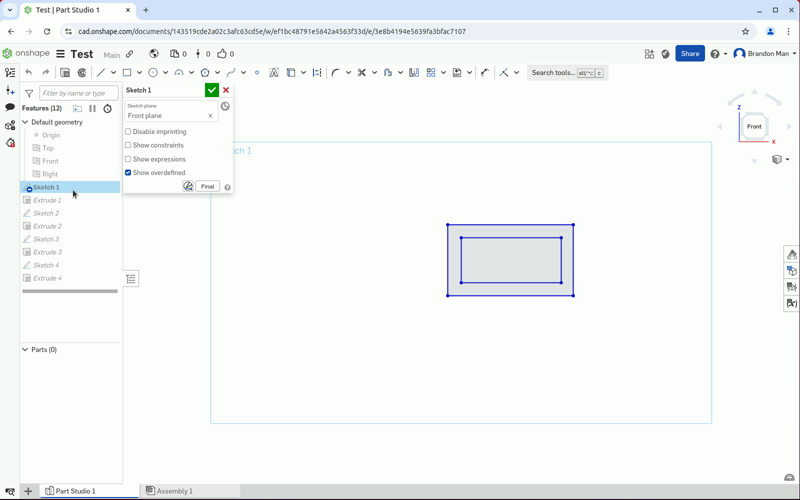
mouse_move(229, 92)
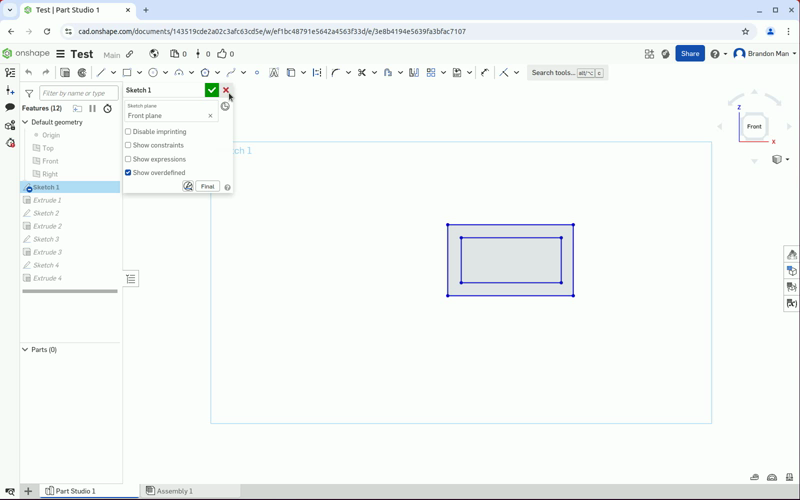
click(229, 92)
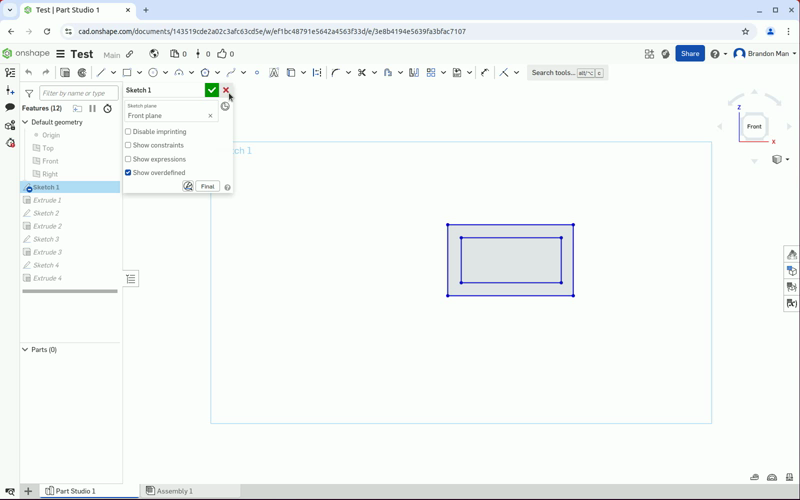
key(shift+s)
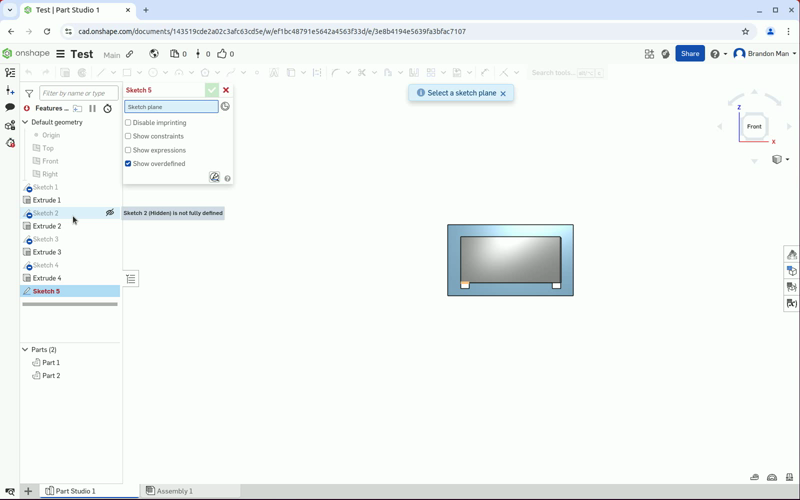
scroll(3)
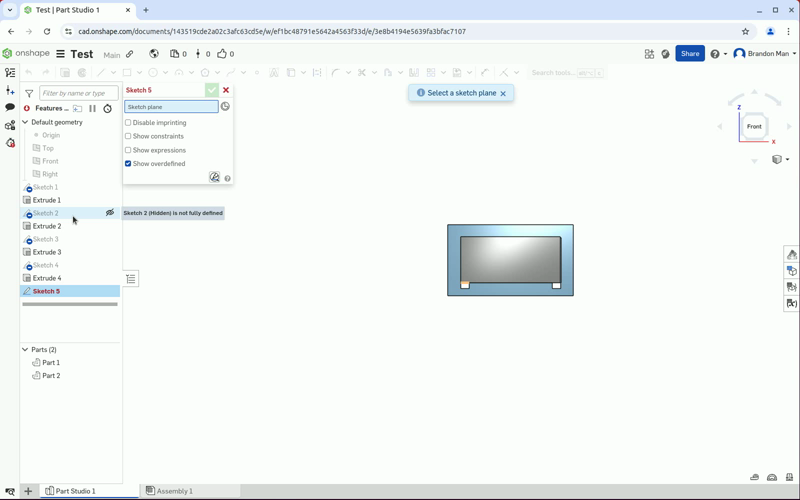
mouse_move(73, 163)
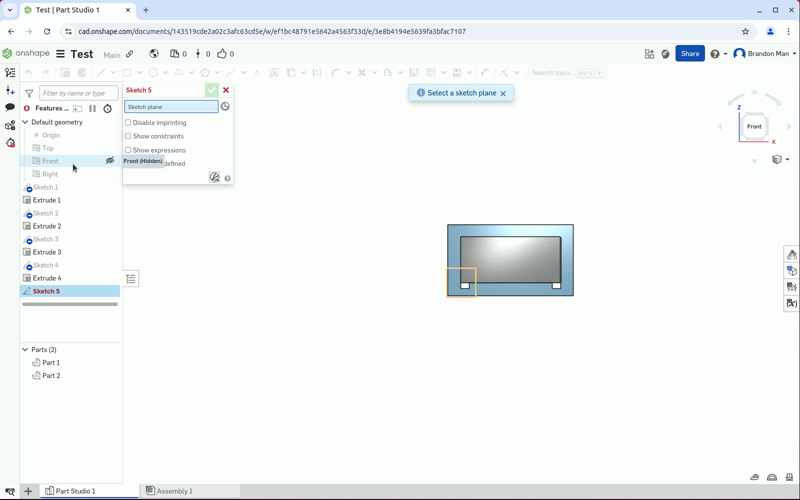
click(73, 163)
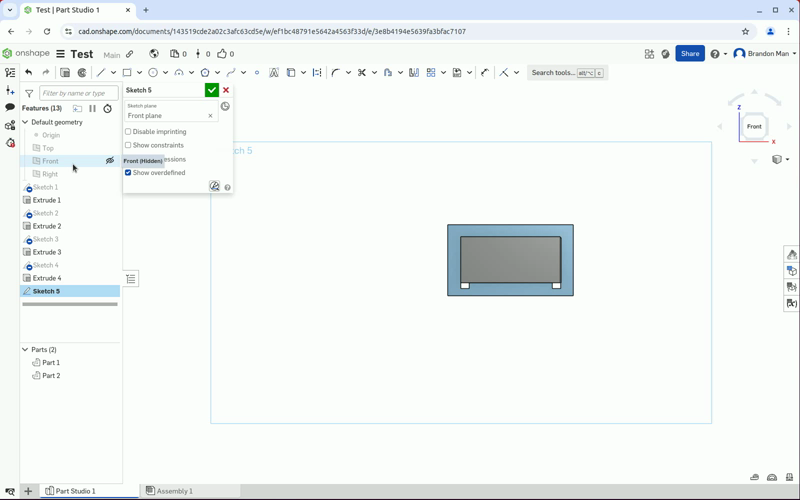
mouse_move(73, 352)
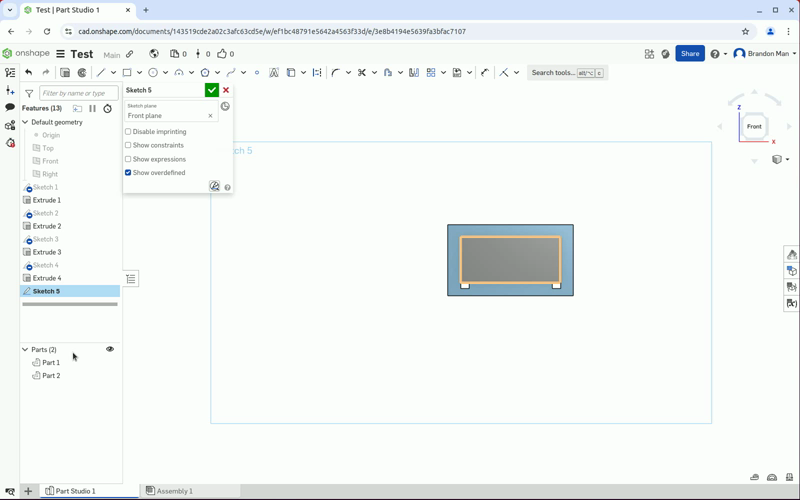
key(y)
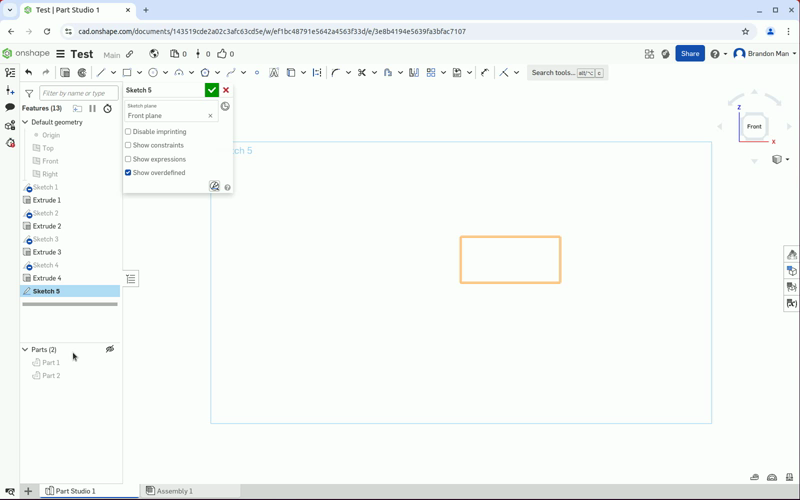
key(c)
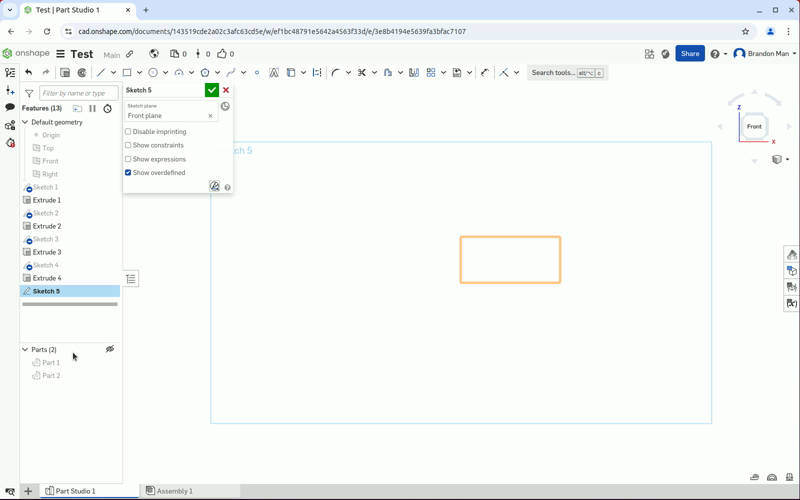
key_down(shift)
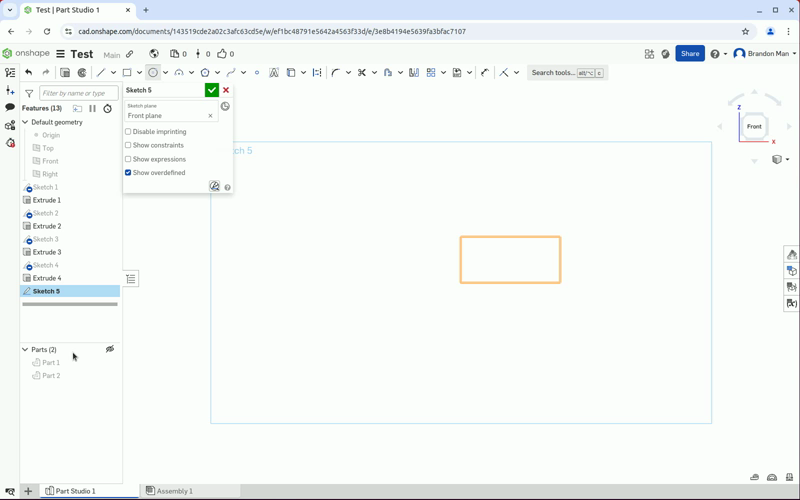
mouse_move(473, 249)
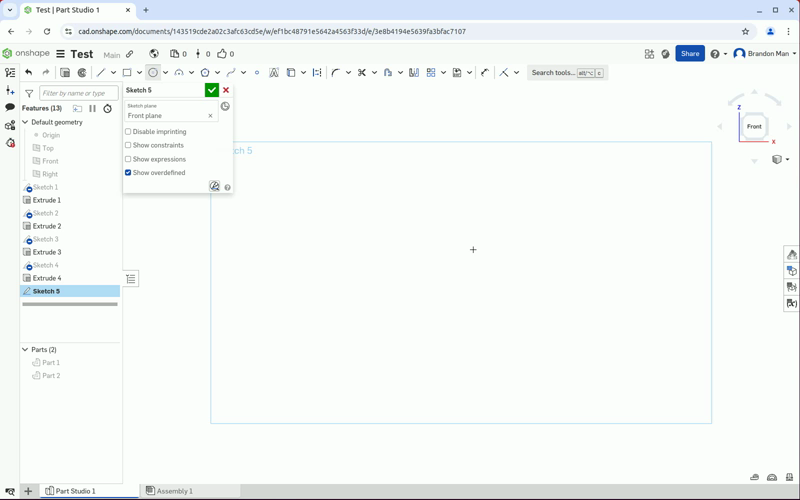
click(473, 249)
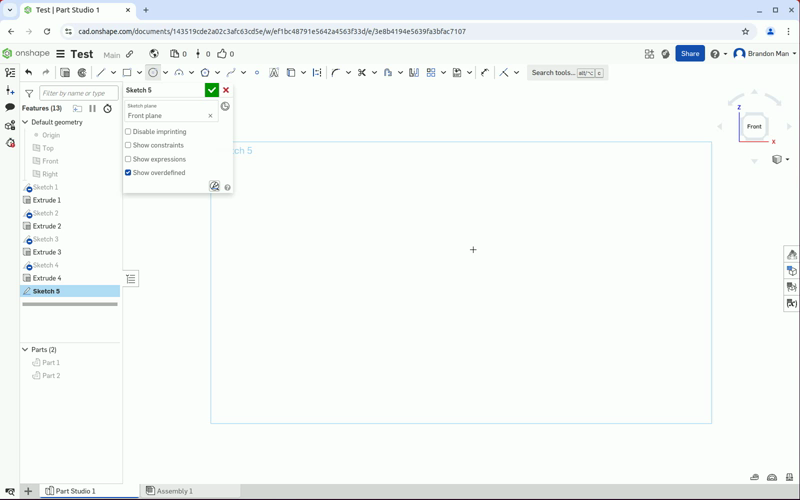
key_up(shift)
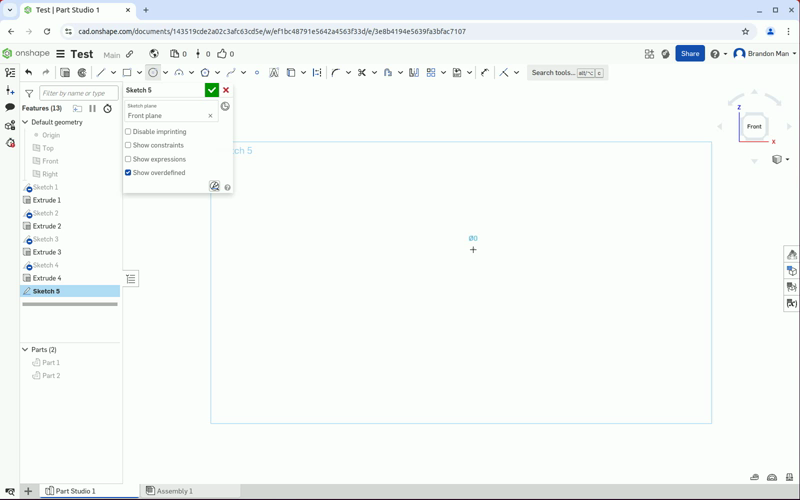
mouse_move(485, 249)
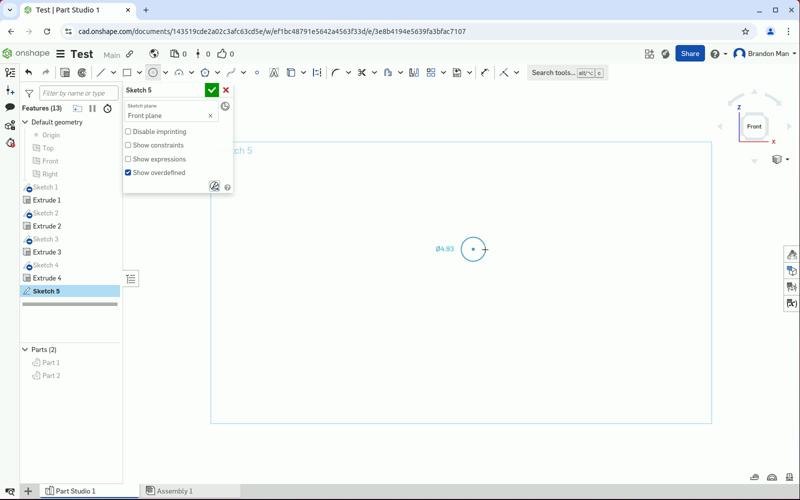
click(485, 249)
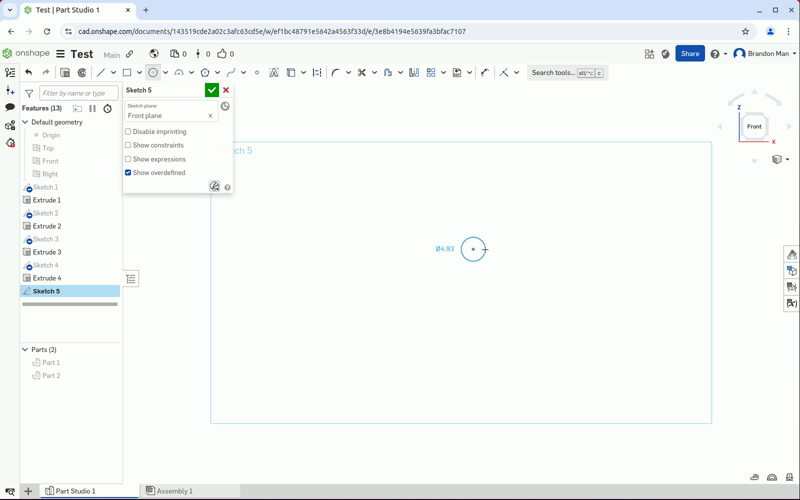
key(esc)
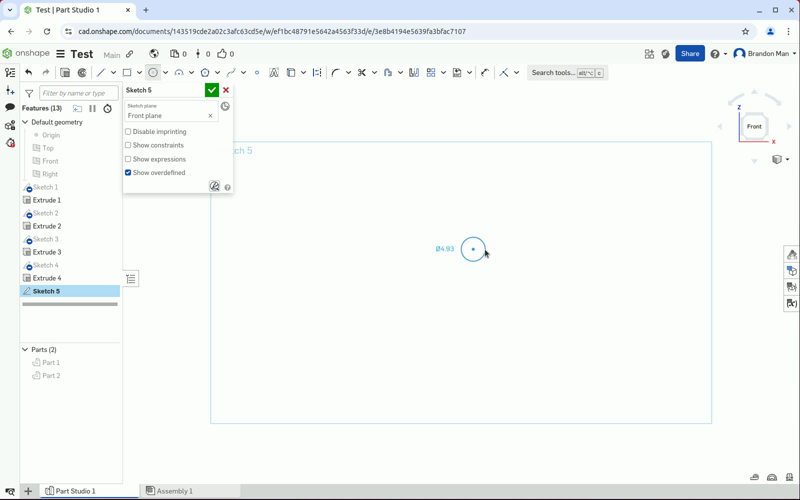
mouse_move(471, 248)
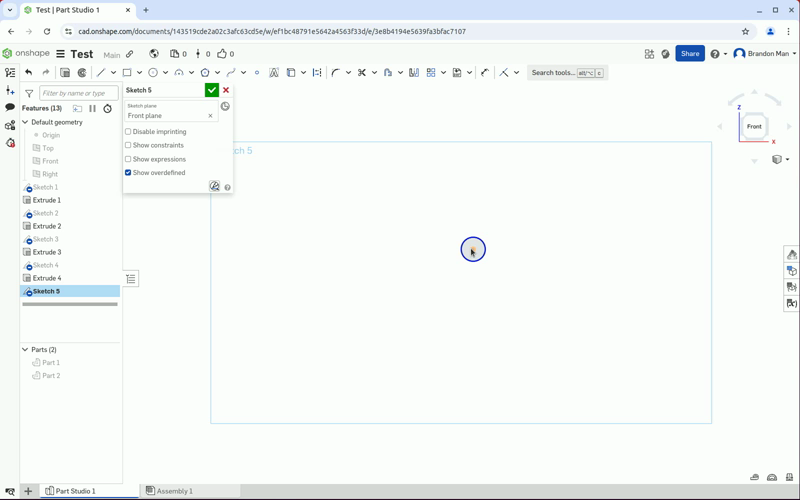
scroll(6)
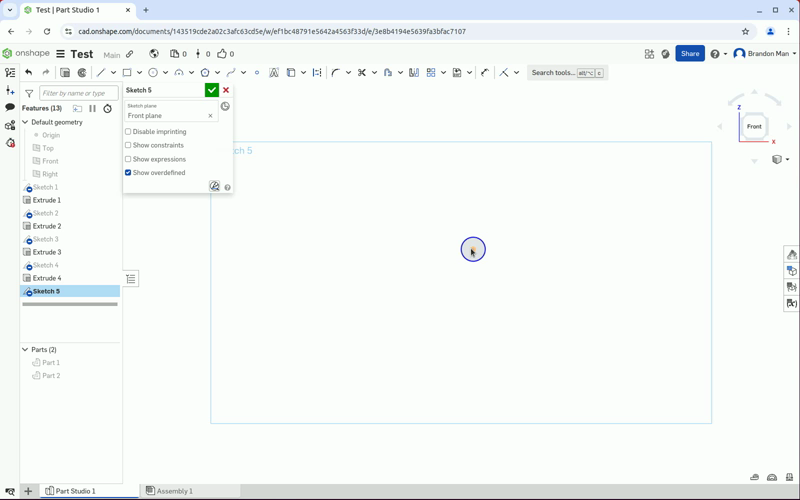
scroll(6)
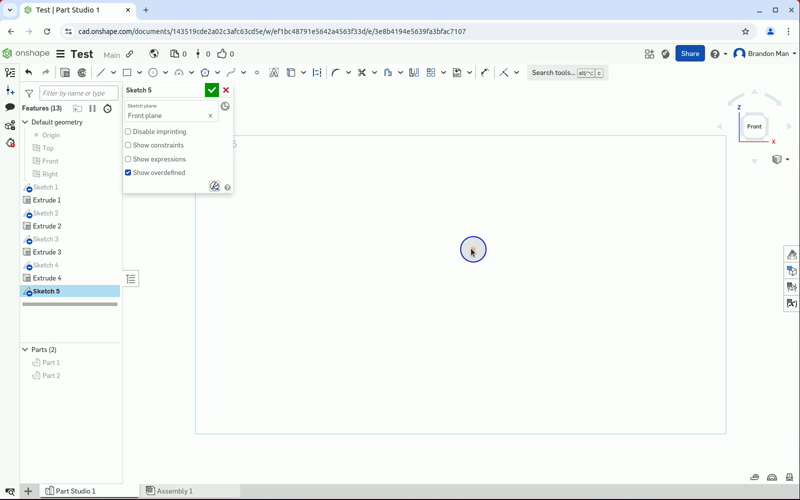
scroll(6)
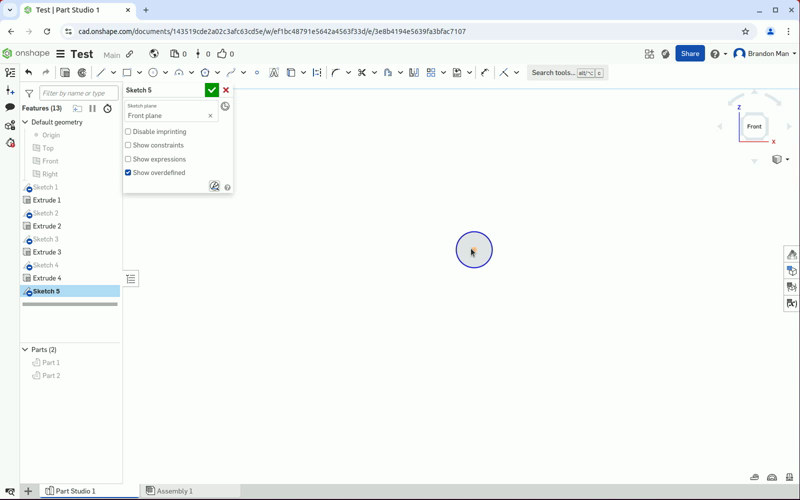
scroll(6)
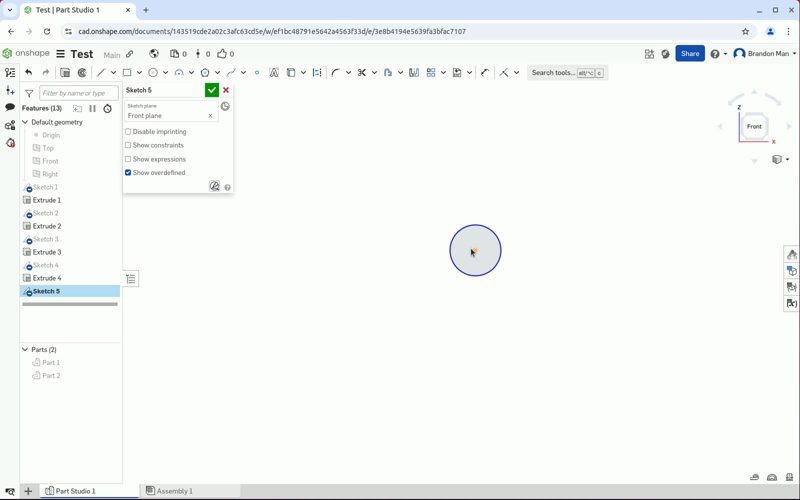
scroll(6)
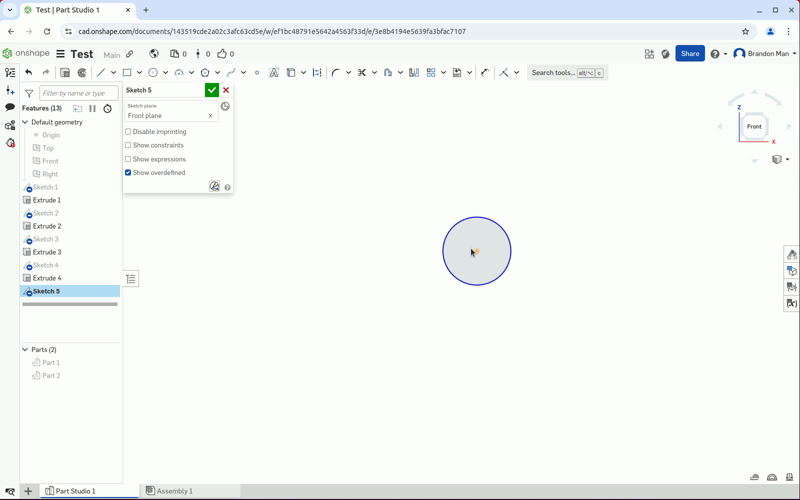
scroll(6)
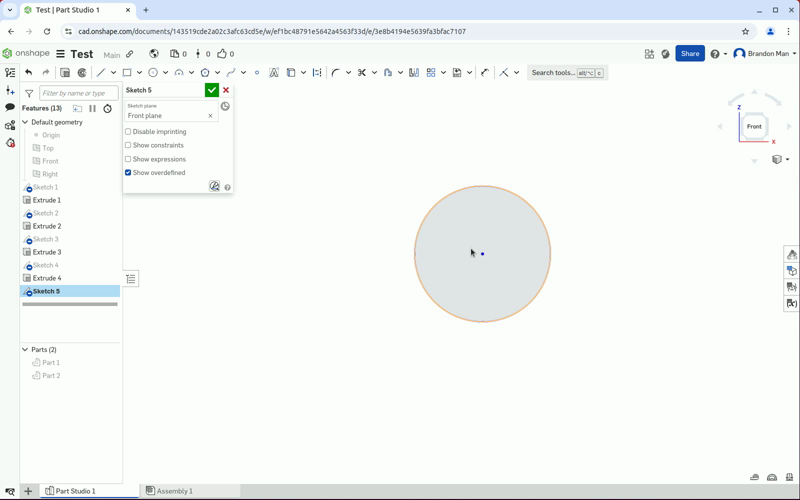
scroll(6)
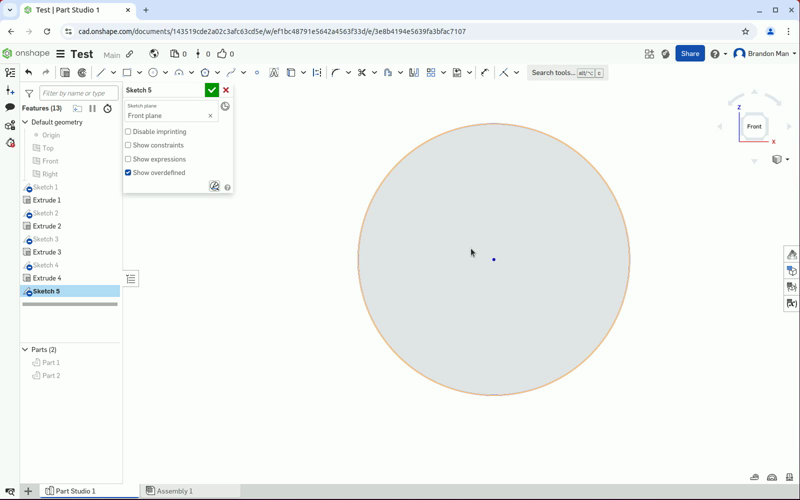
click(471, 248)
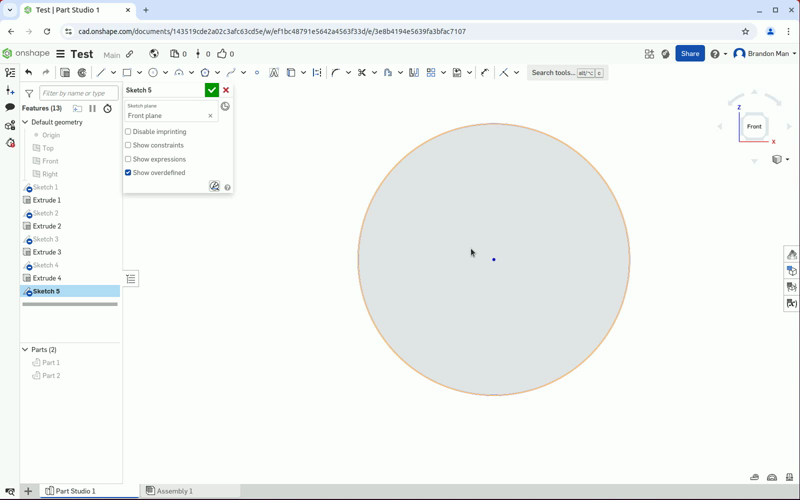
scroll(-6)
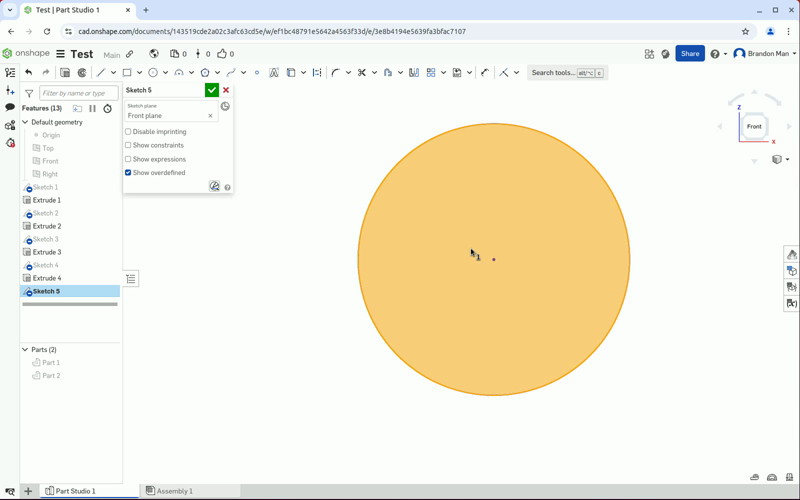
scroll(-6)
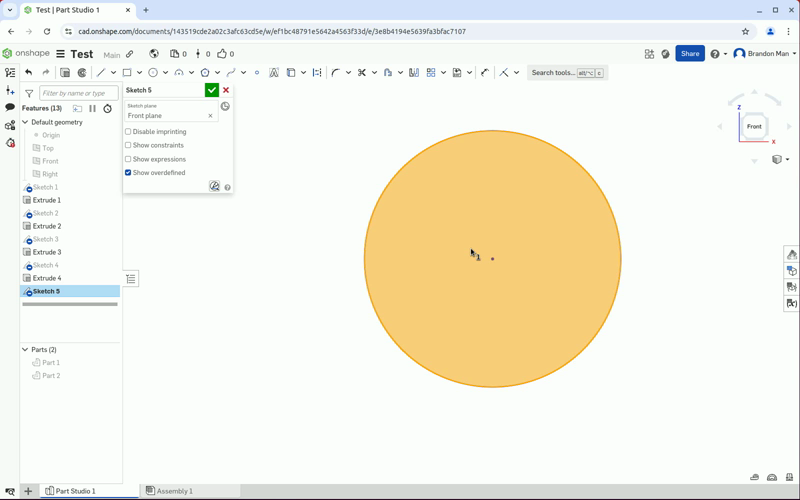
scroll(-6)
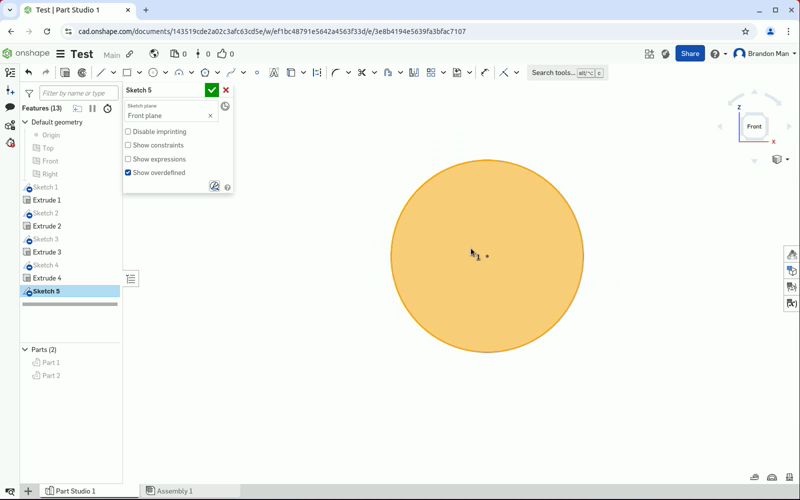
scroll(-6)
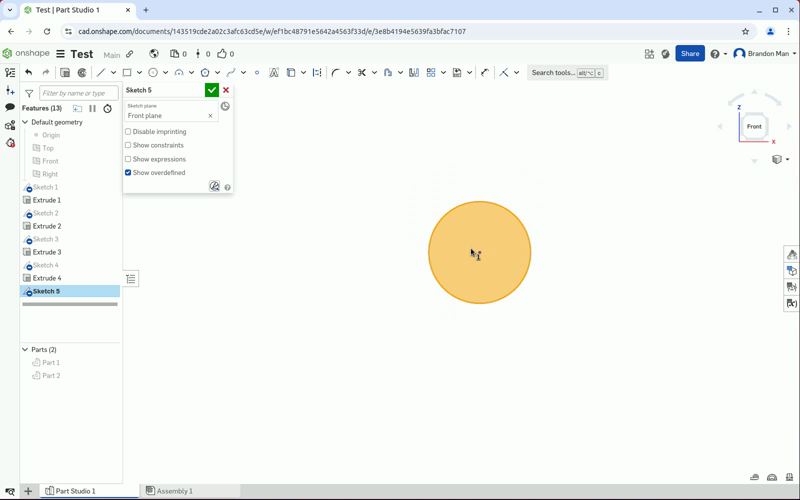
scroll(-6)
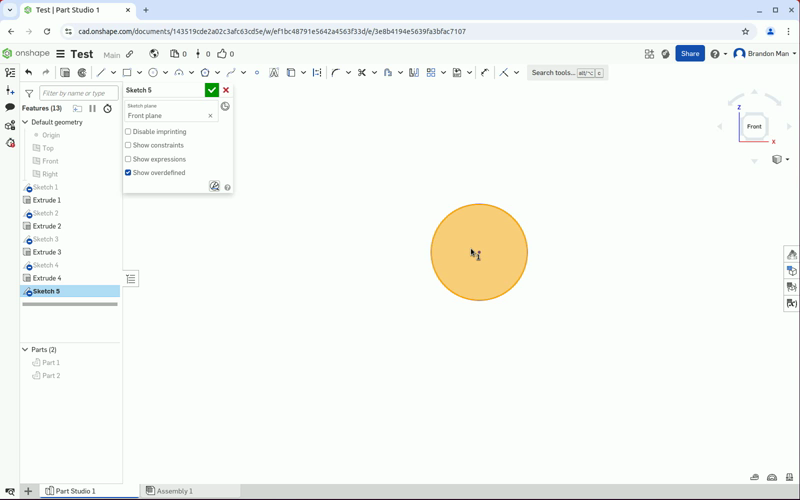
scroll(-6)
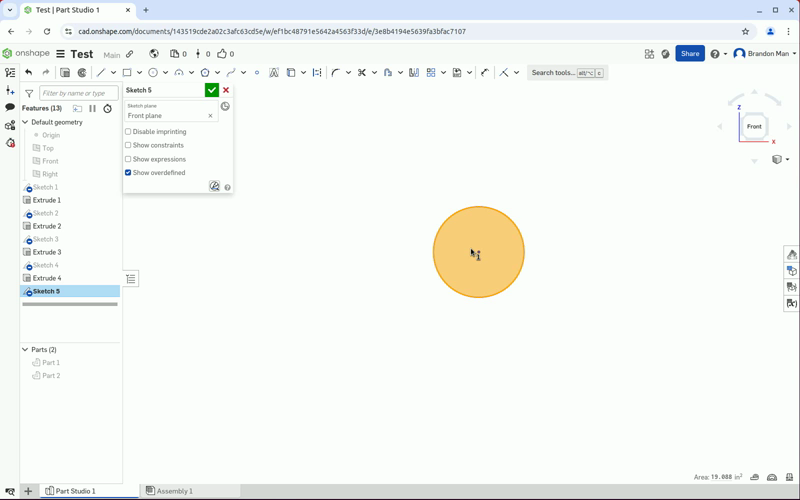
scroll(-6)
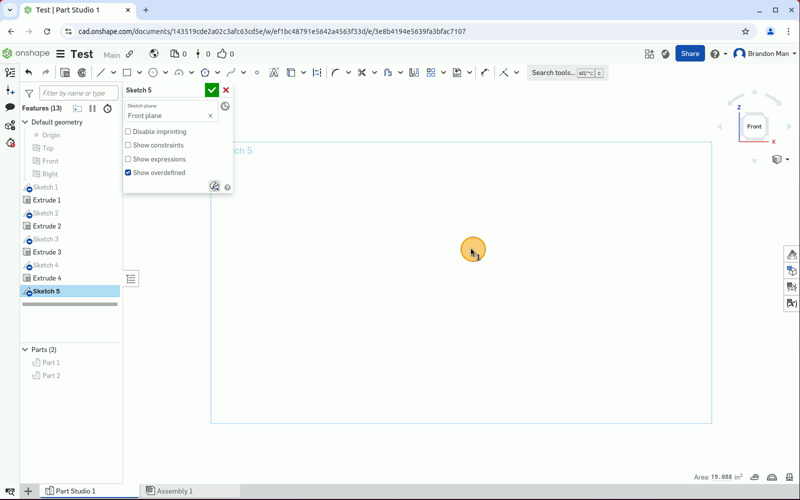
mouse_move(73, 352)
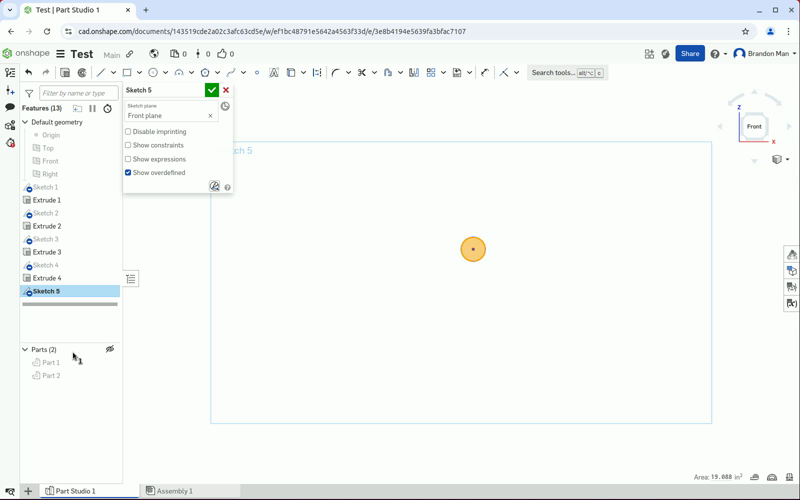
key(shift+y)
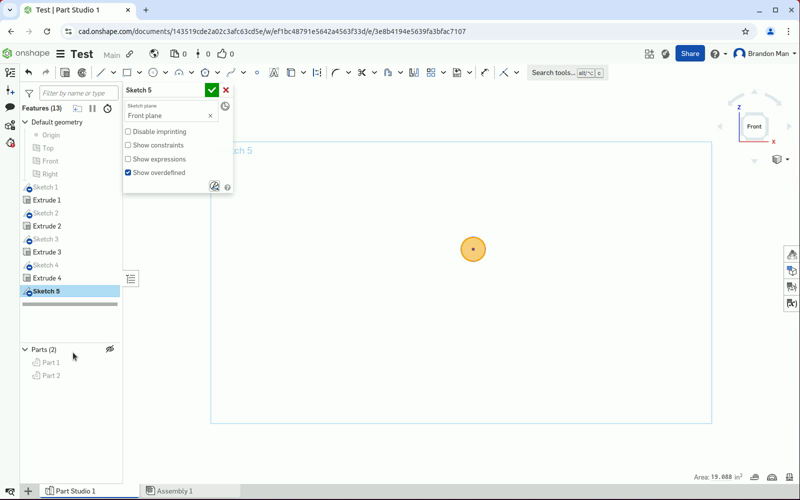
key(shift+e)
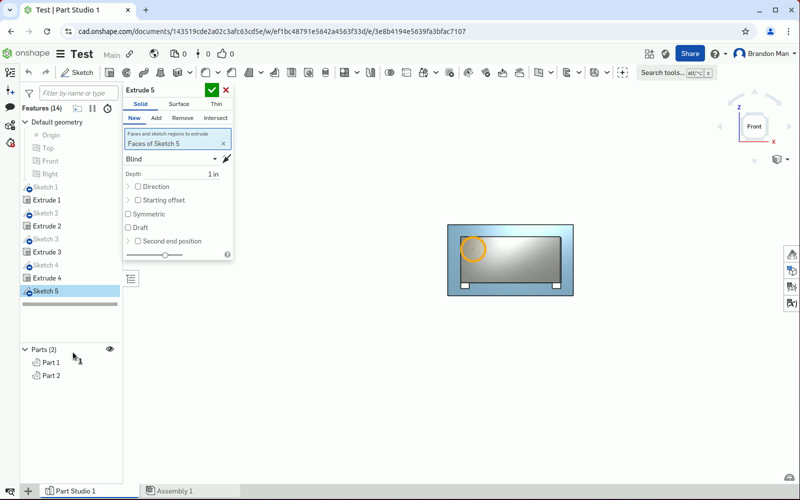
mouse_move(143, 106)
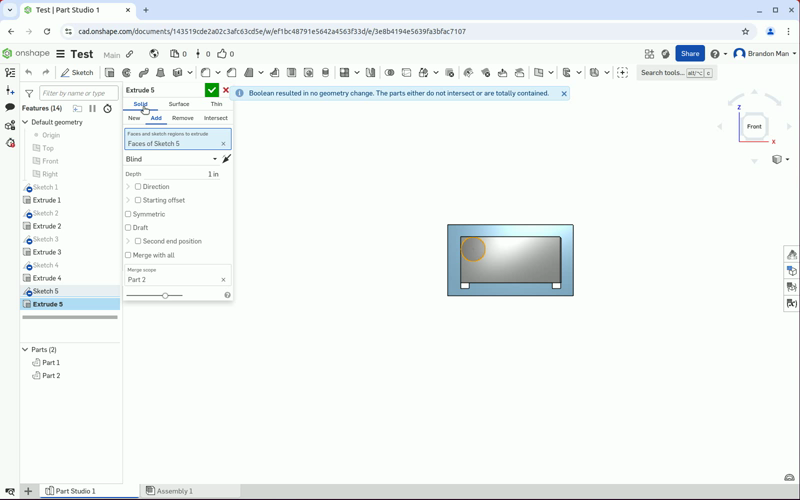
click(143, 106)
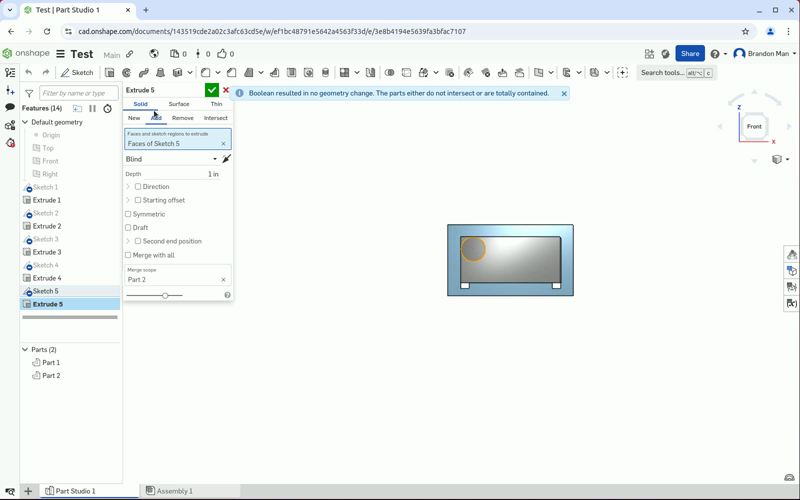
mouse_move(186, 120)
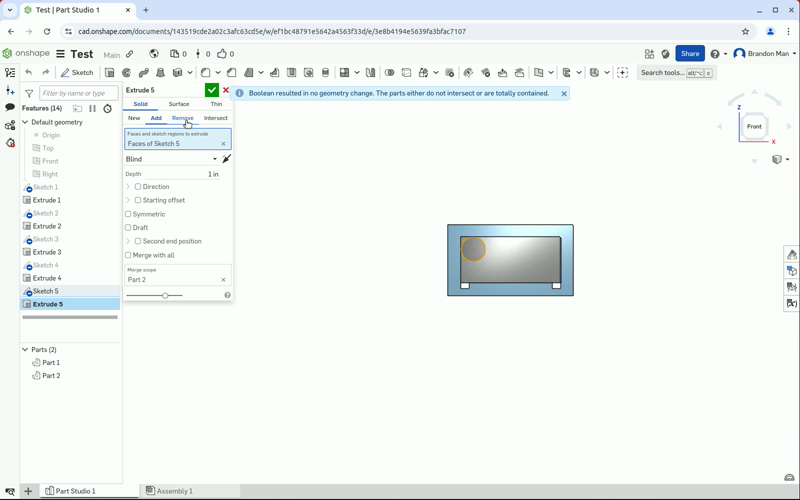
click(186, 120)
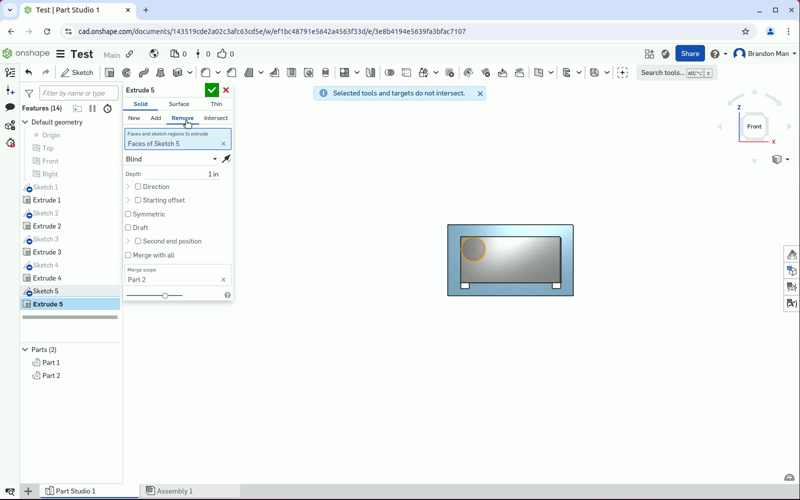
key(tab, 4)
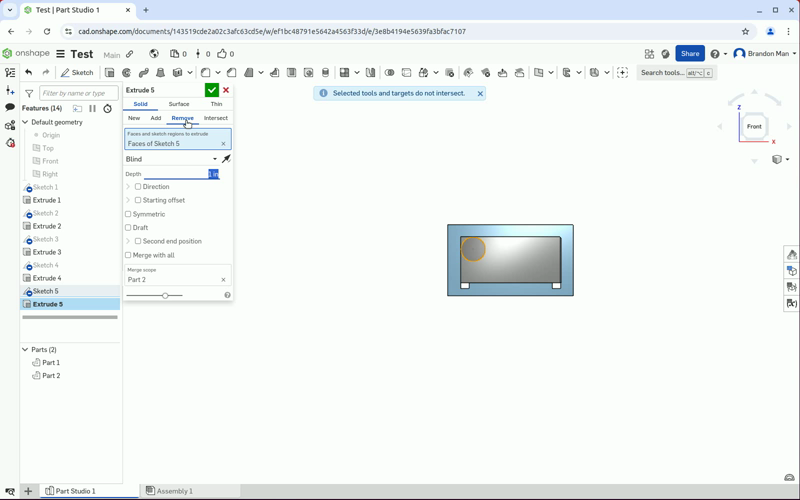
text(53.438)
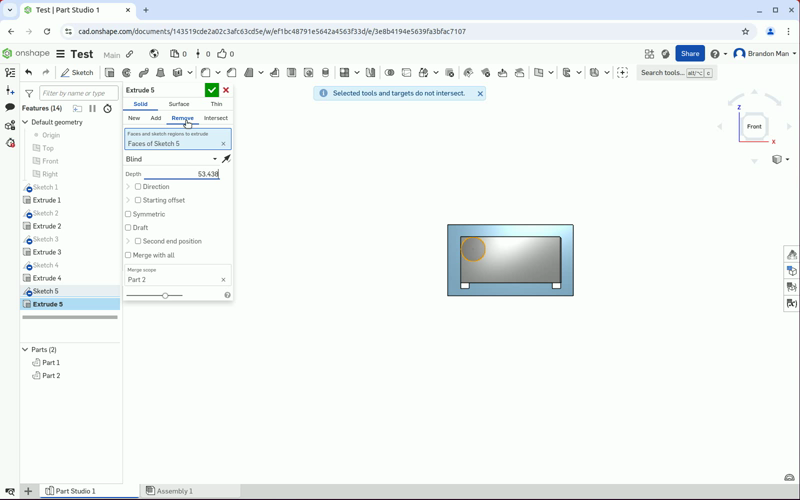
key(tab, 3)
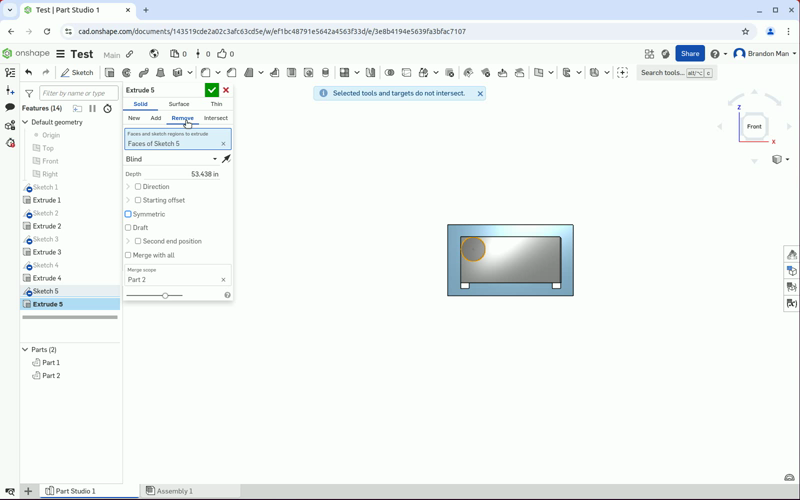
key(space)
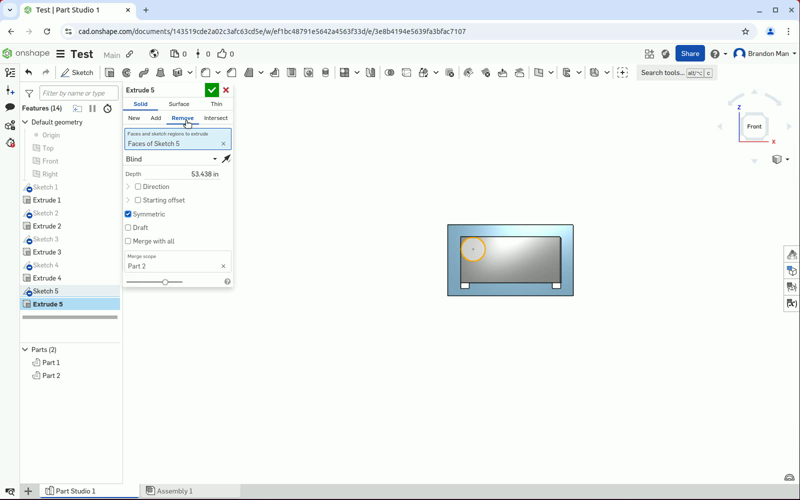
key(tab, 2)
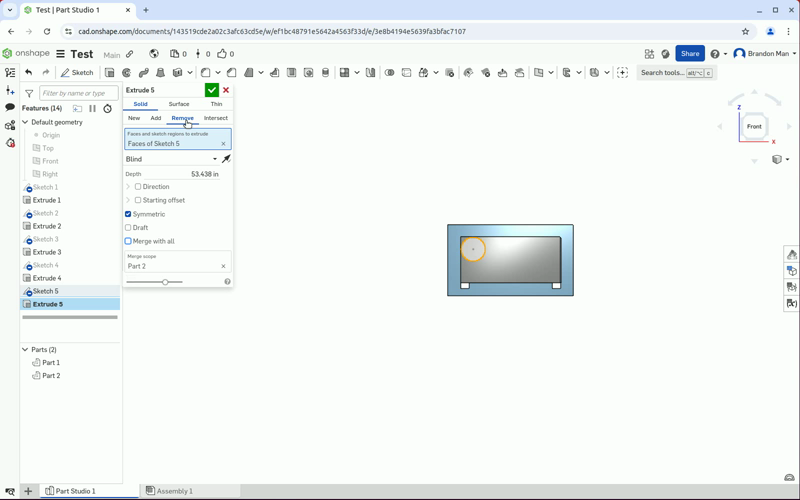
key(space)
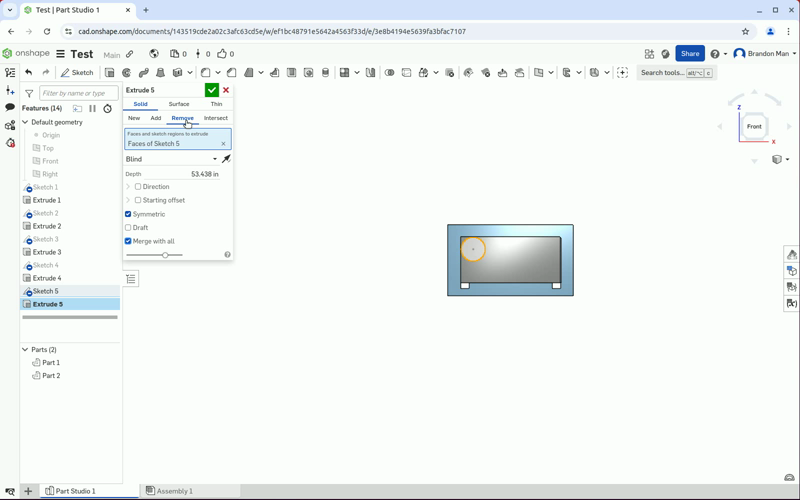
key(enter)
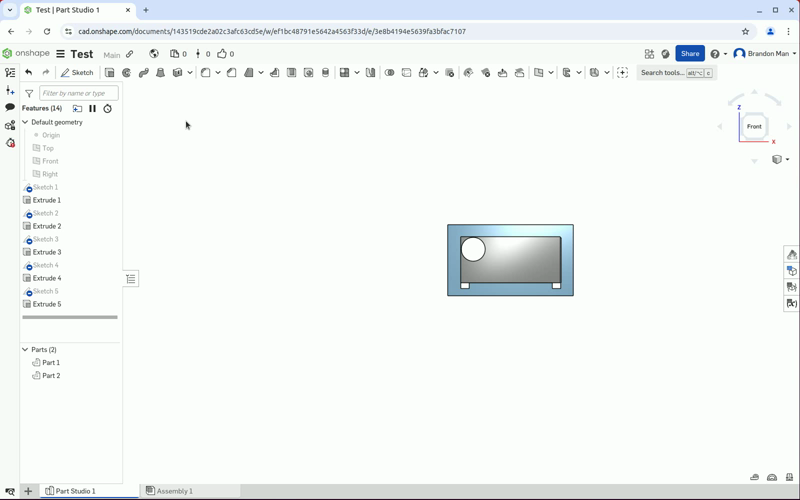
key(shift+h)
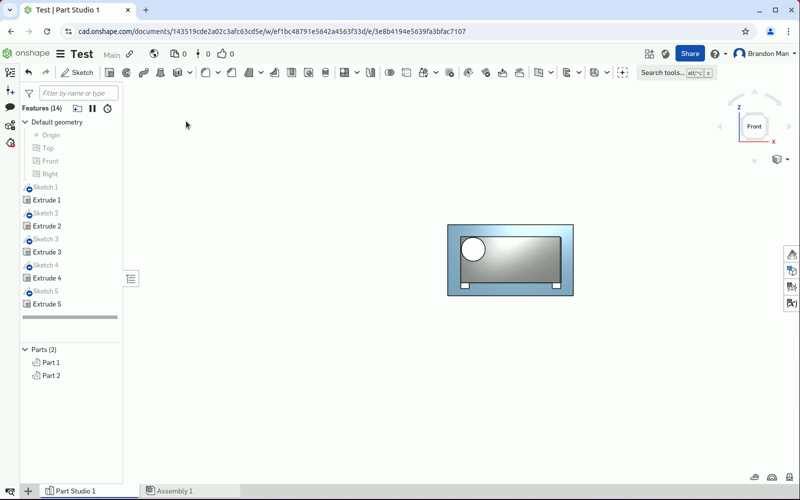
key(shift+h)
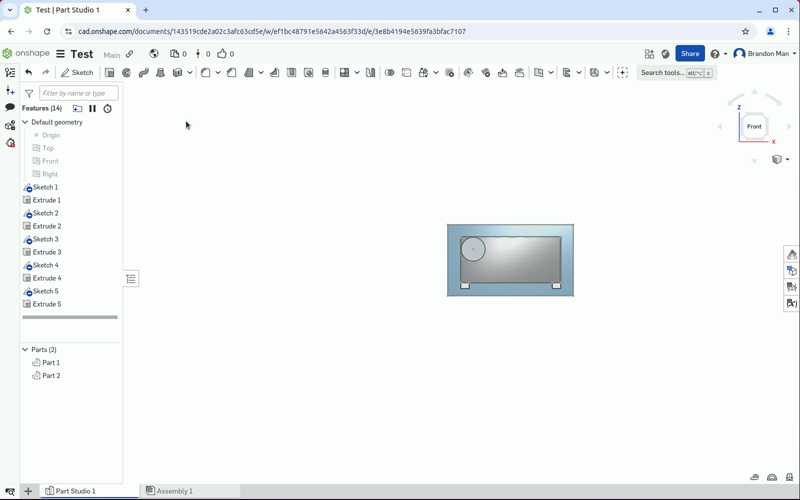
key(shift+7)
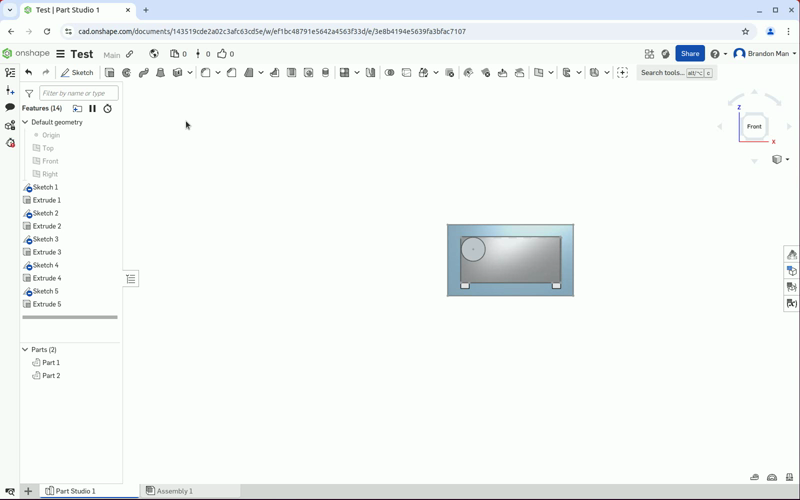
key(left, 2)
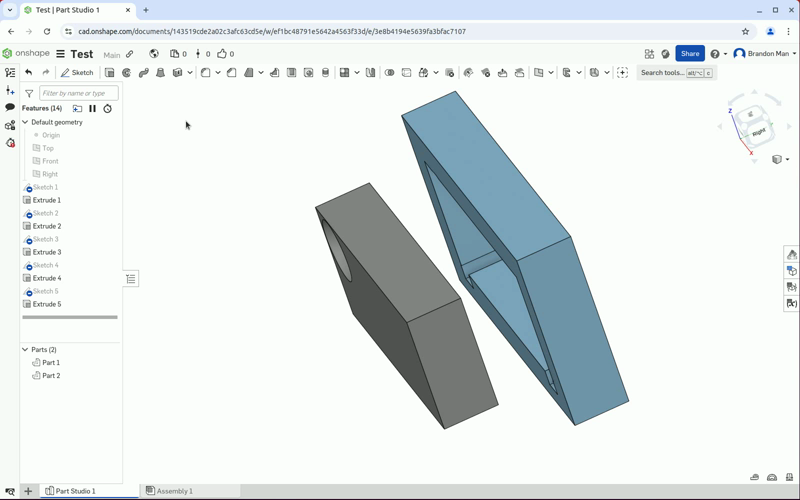
key(down, 2)
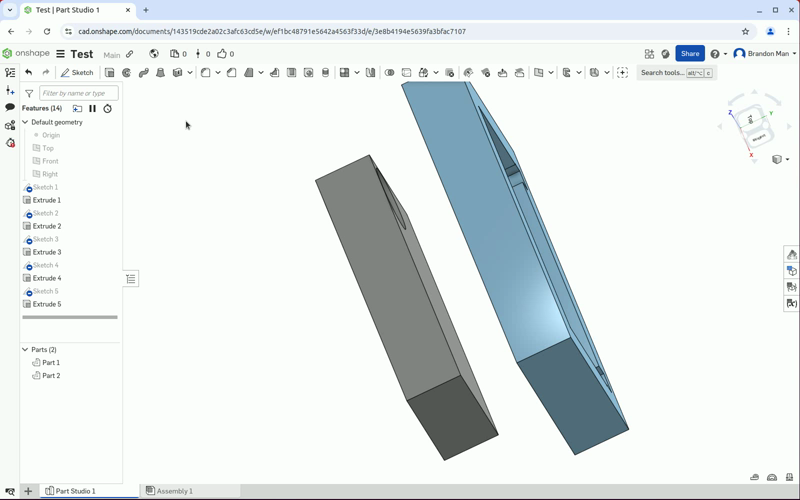
key(up, 2)
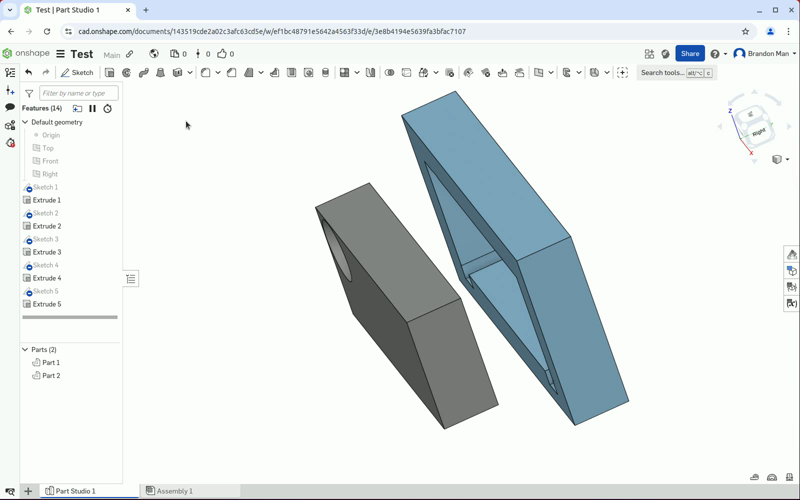
key(right, 2)
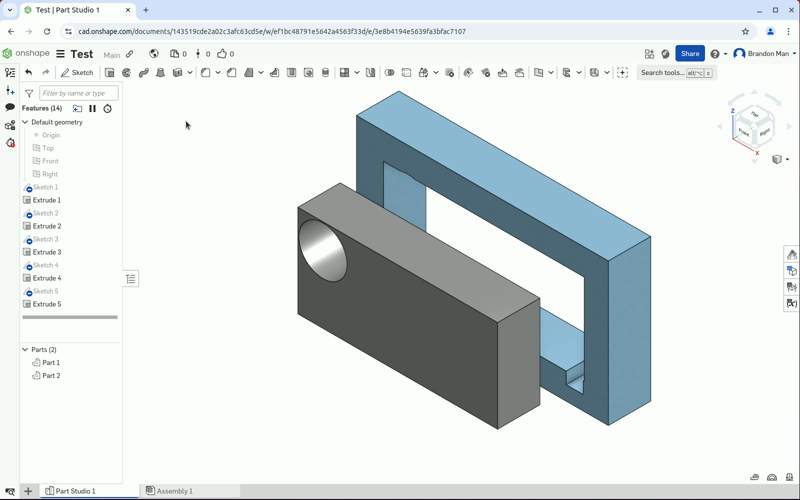
mouse_move(73, 189)
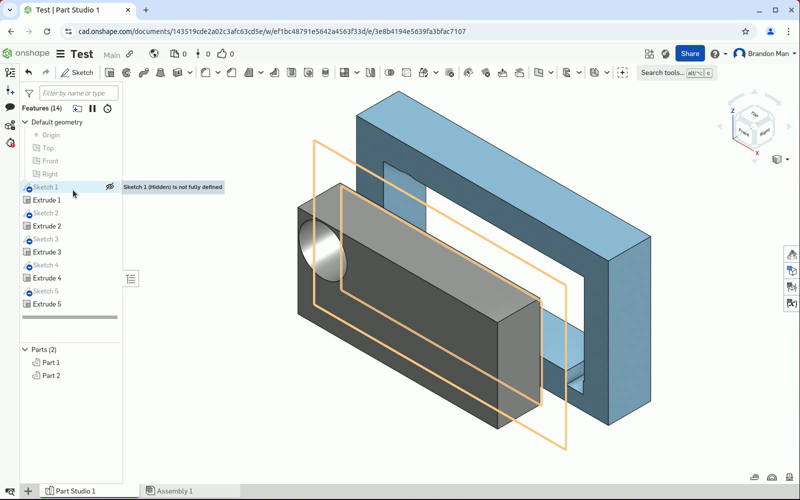
click(73, 189)